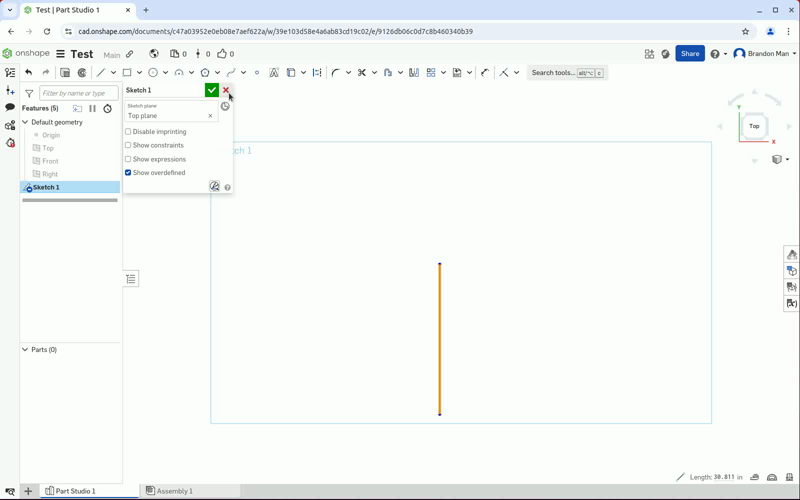
key(shift+h)
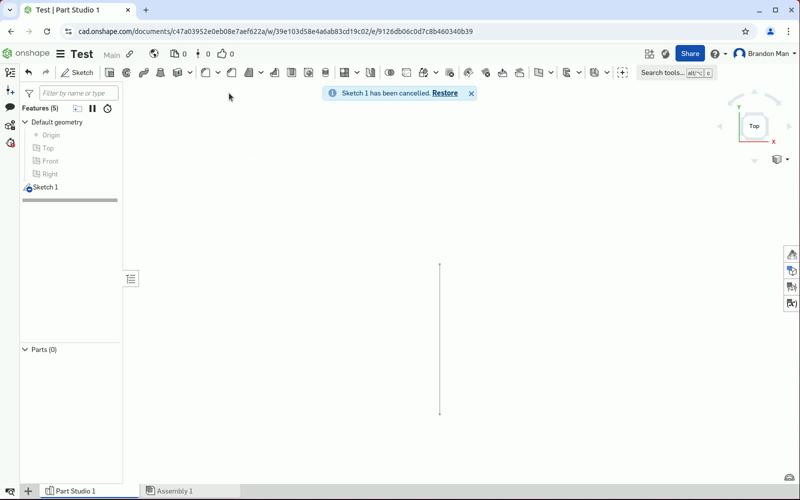
key(shift+s)
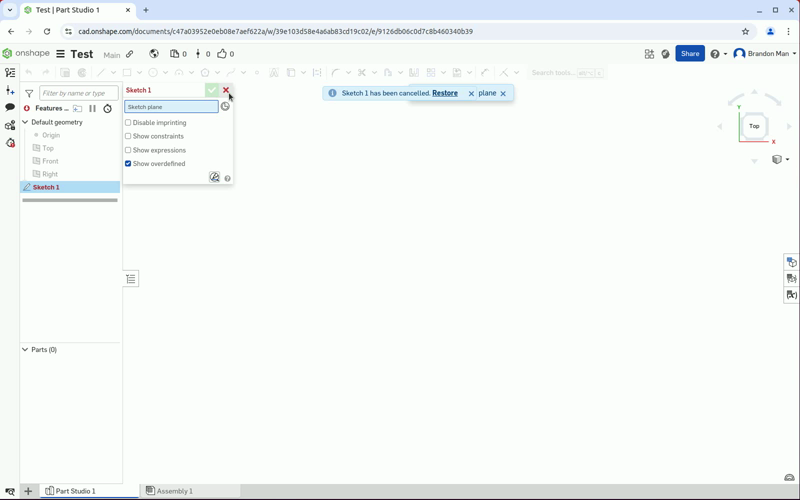
mouse_move(73, 150)
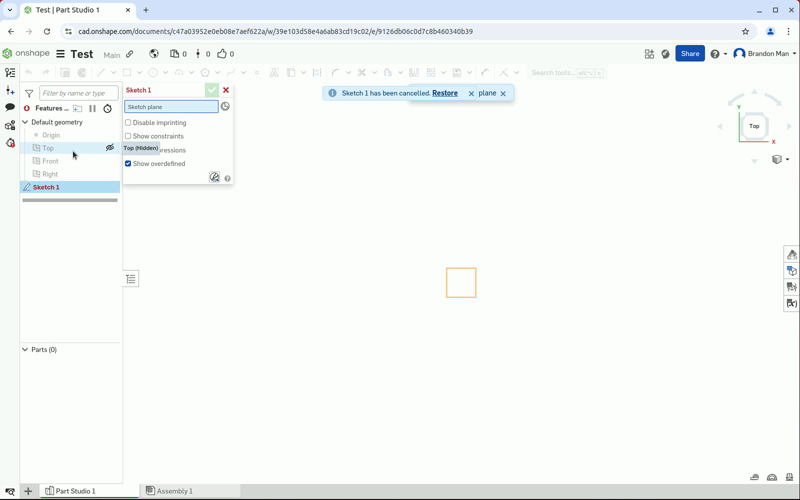
click(73, 150)
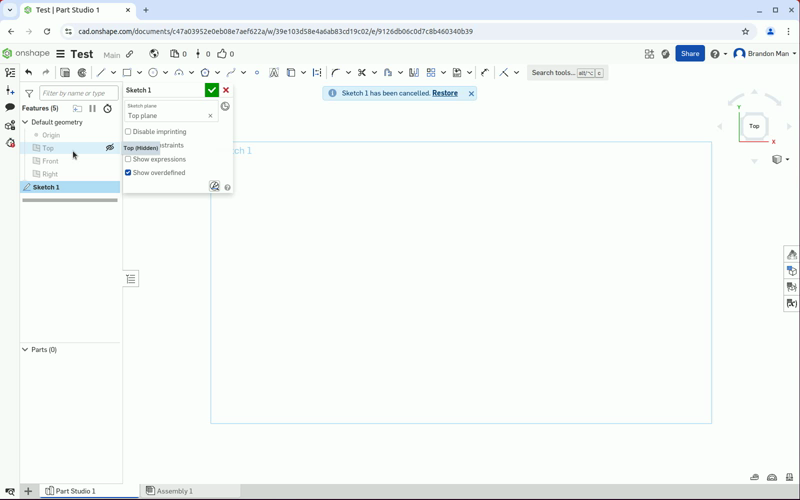
mouse_move(73, 352)
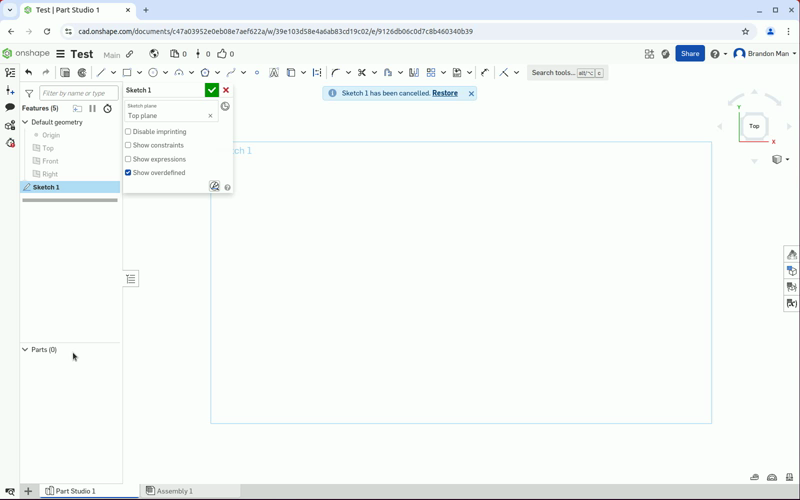
key(y)
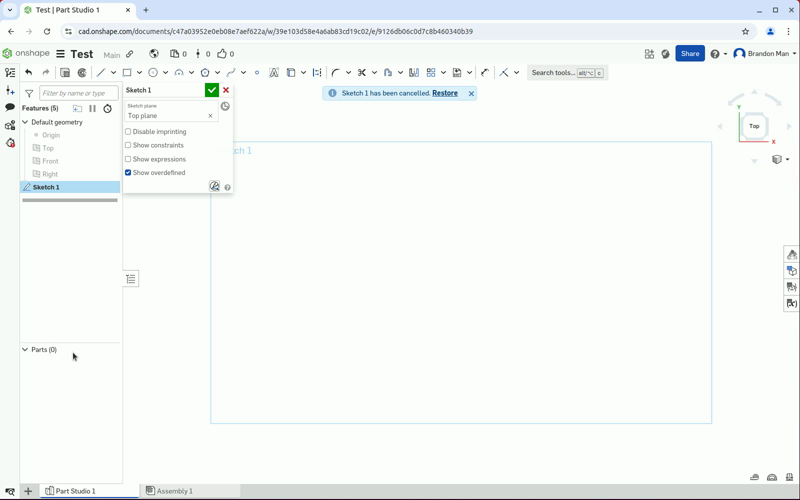
key(a)
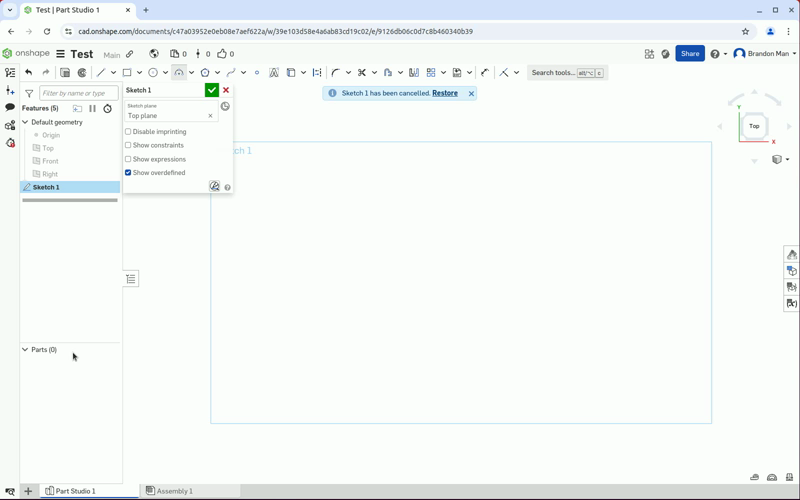
key_down(shift)
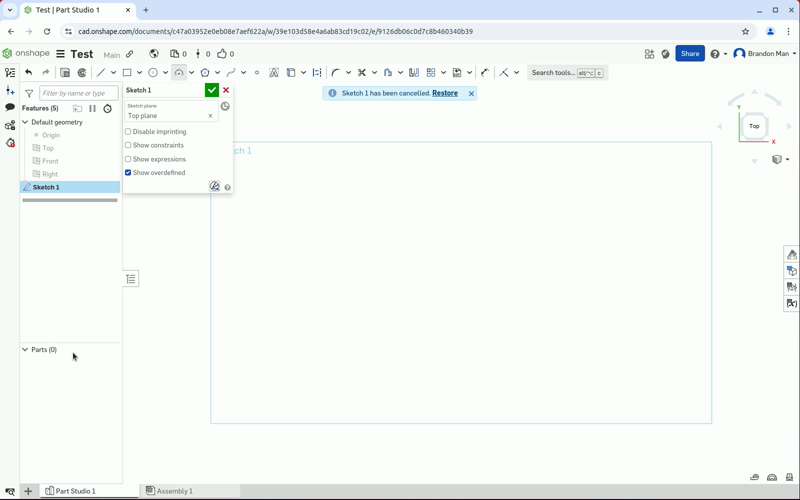
mouse_move(389, 368)
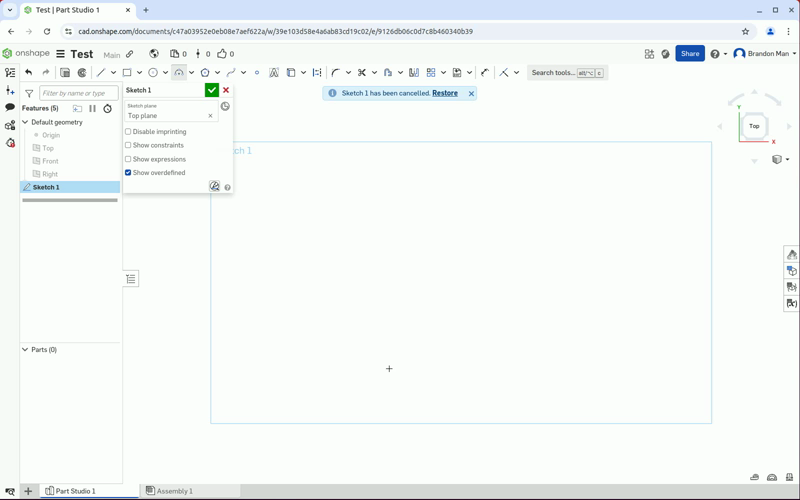
click(389, 368)
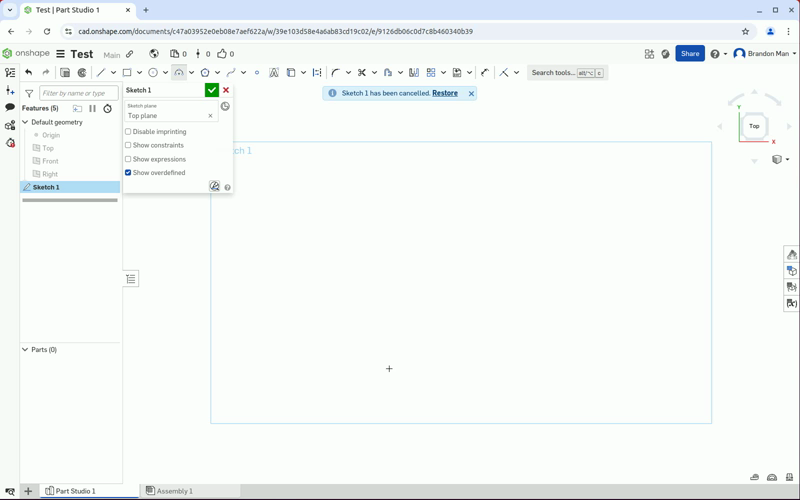
key_up(shift)
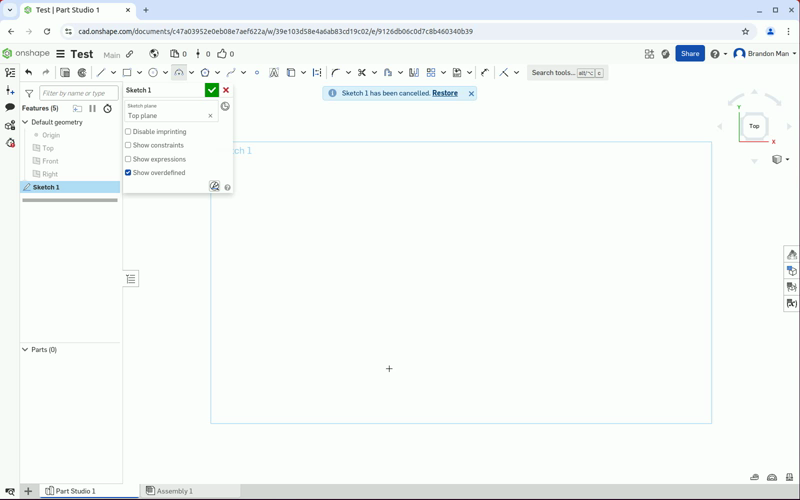
key_down(shift)
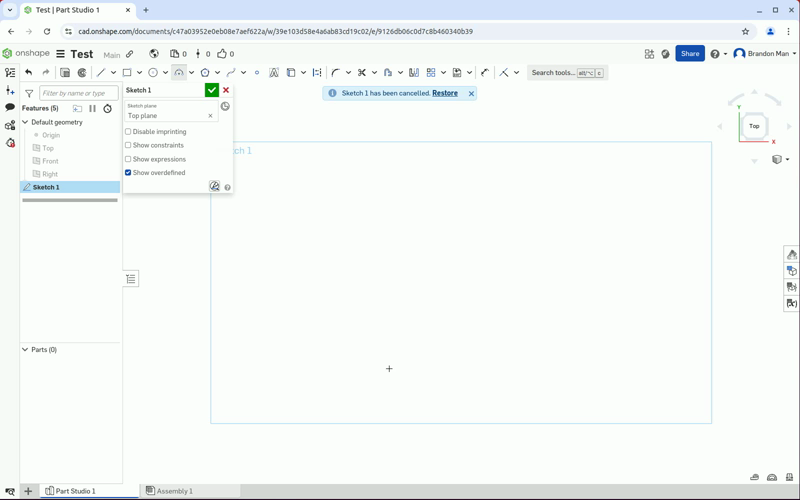
mouse_move(406, 380)
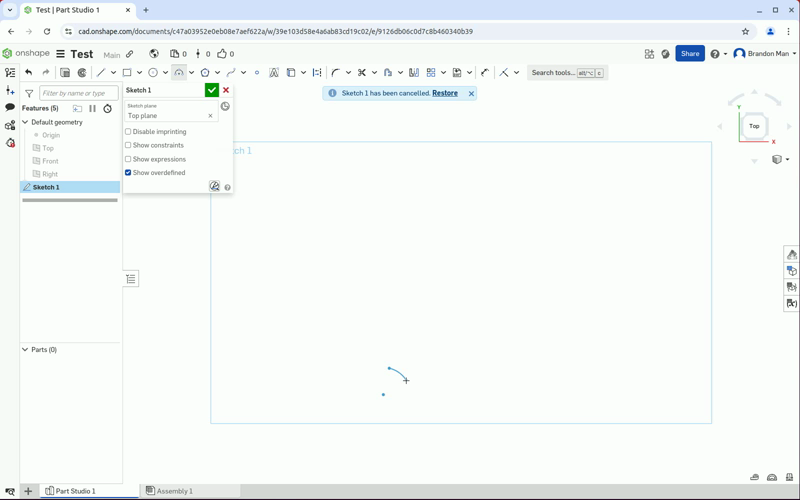
click(406, 380)
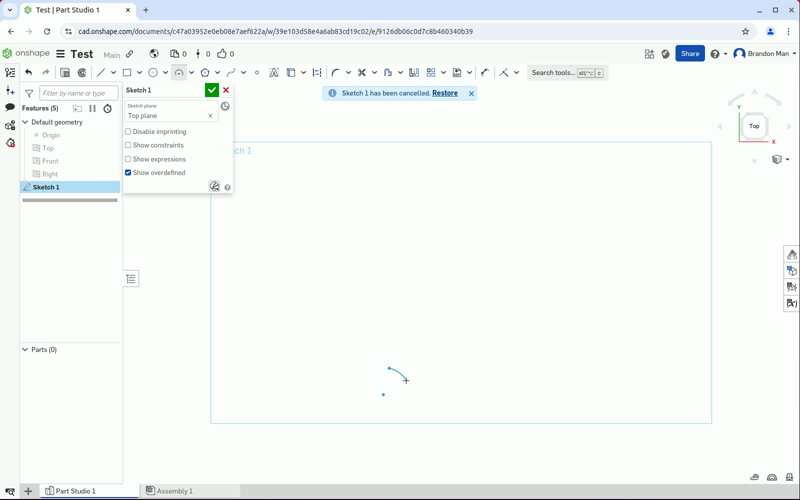
mouse_move(394, 379)
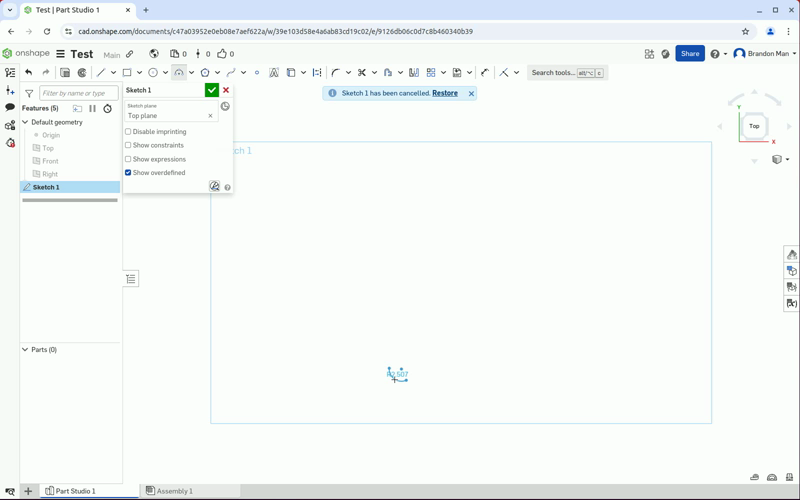
click(394, 379)
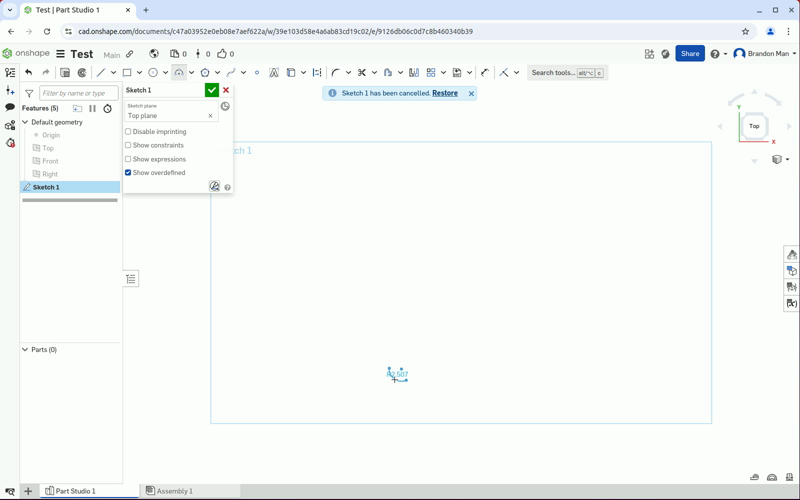
key_up(shift)
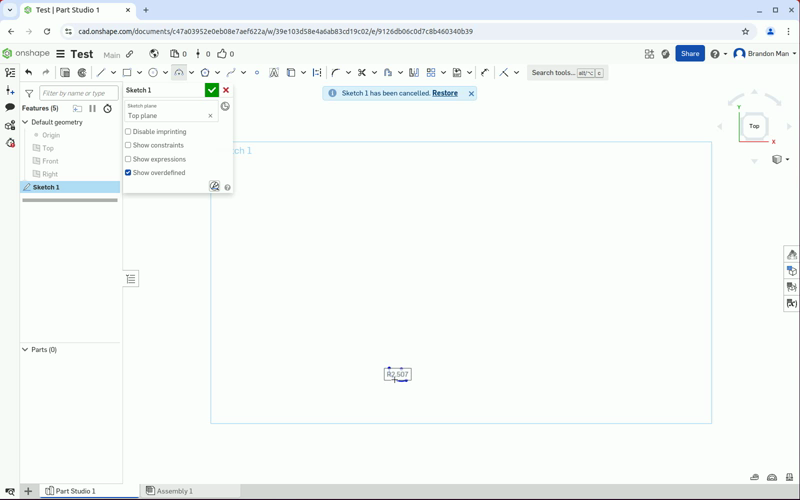
key(esc)
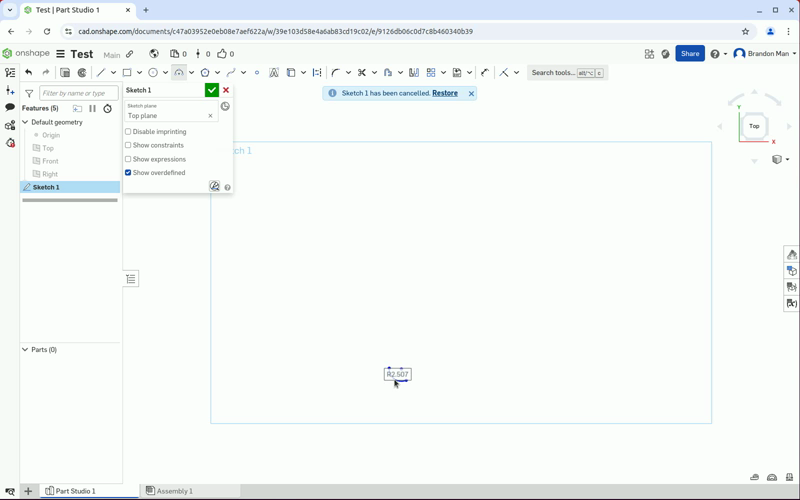
key(l)
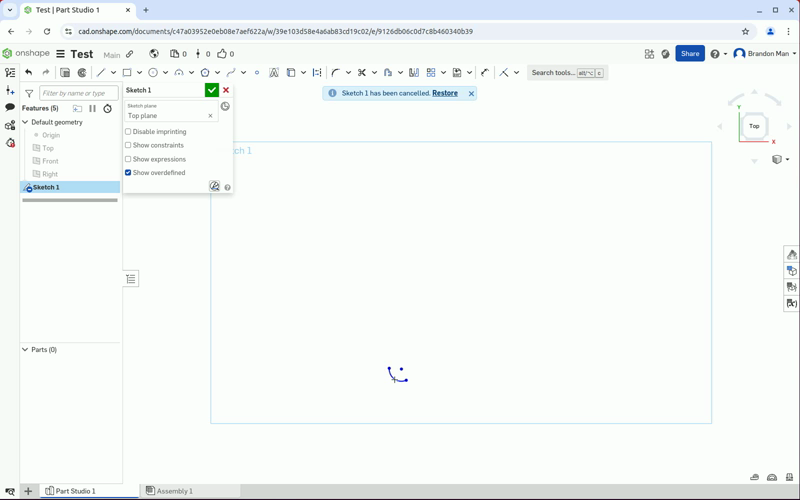
mouse_move(406, 380)
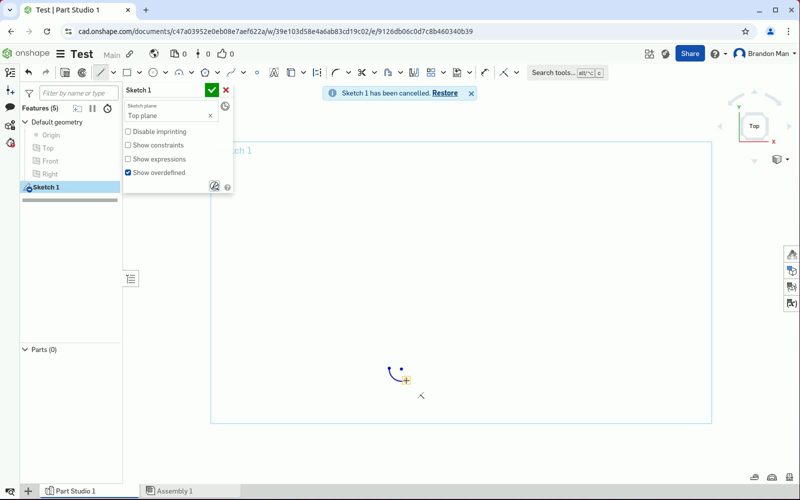
click(406, 380)
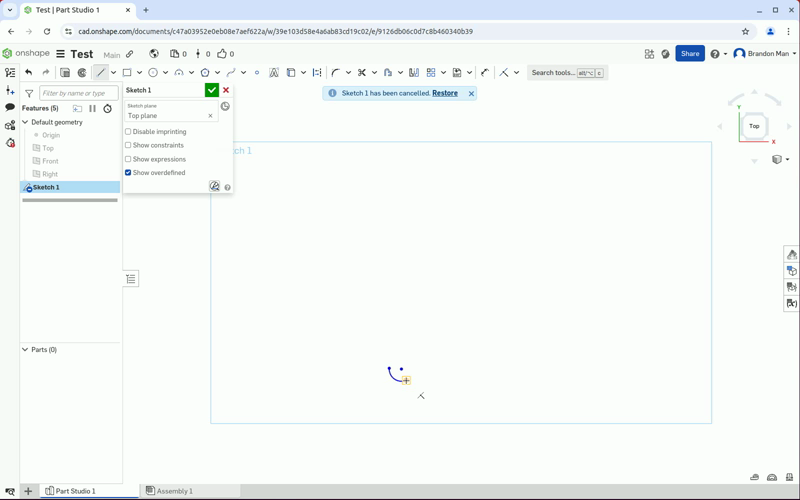
key_down(shift)
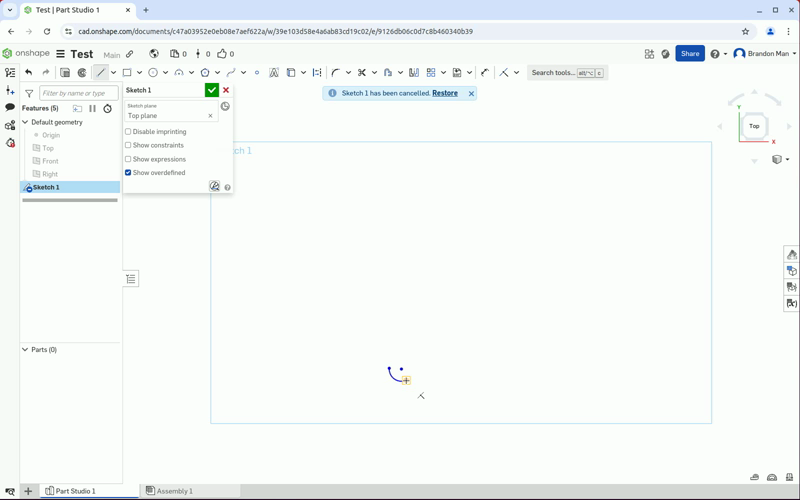
mouse_move(566, 293)
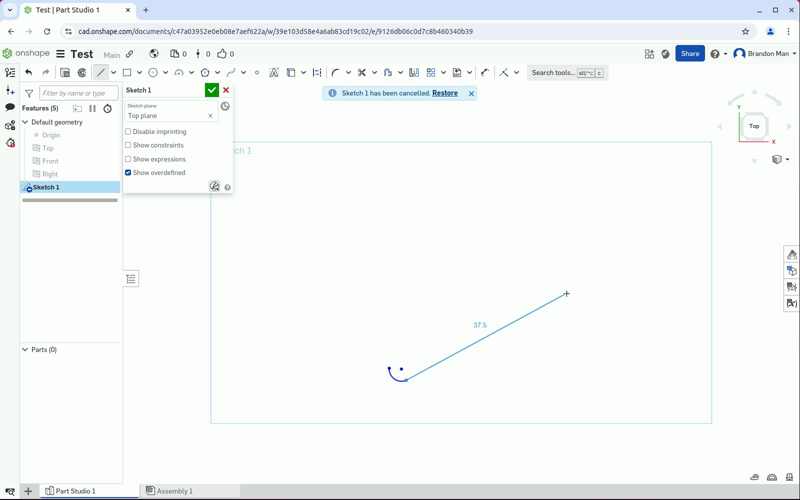
click(566, 293)
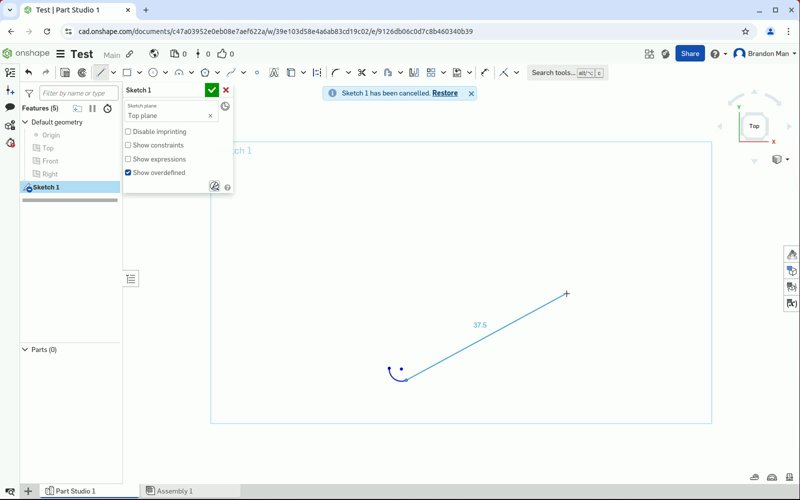
key_up(shift)
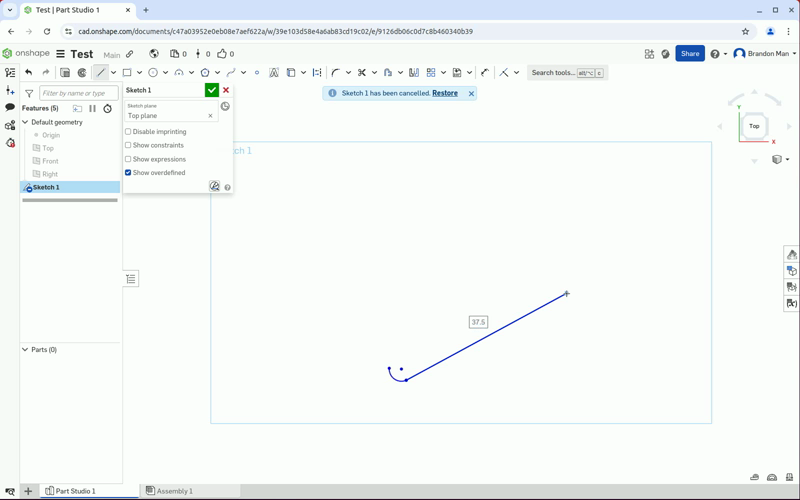
key(esc)
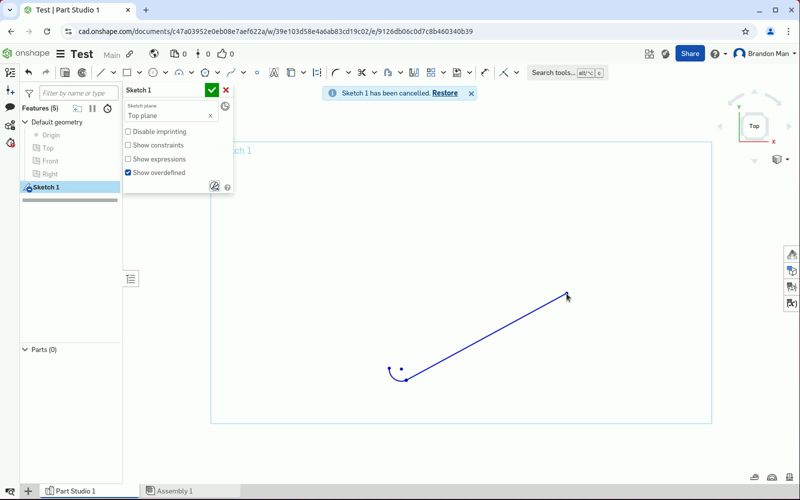
key(a)
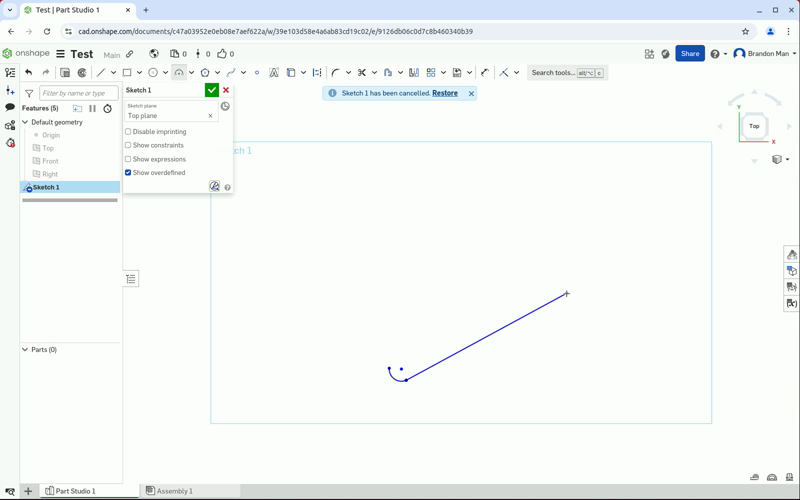
mouse_move(566, 293)
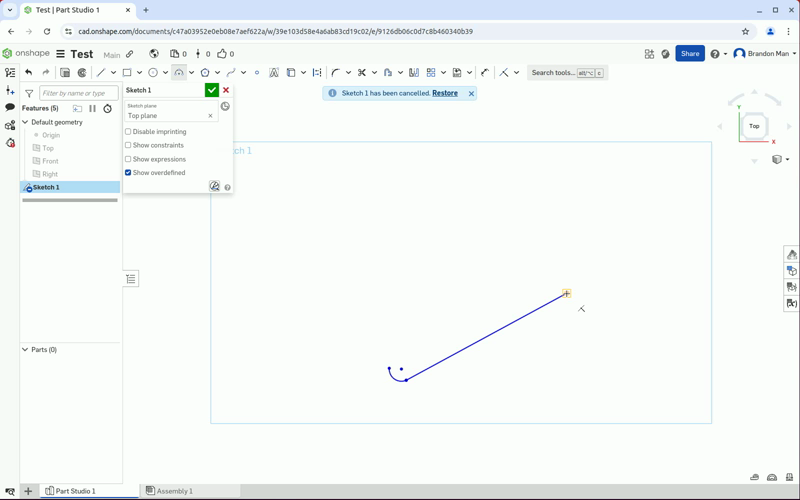
click(566, 293)
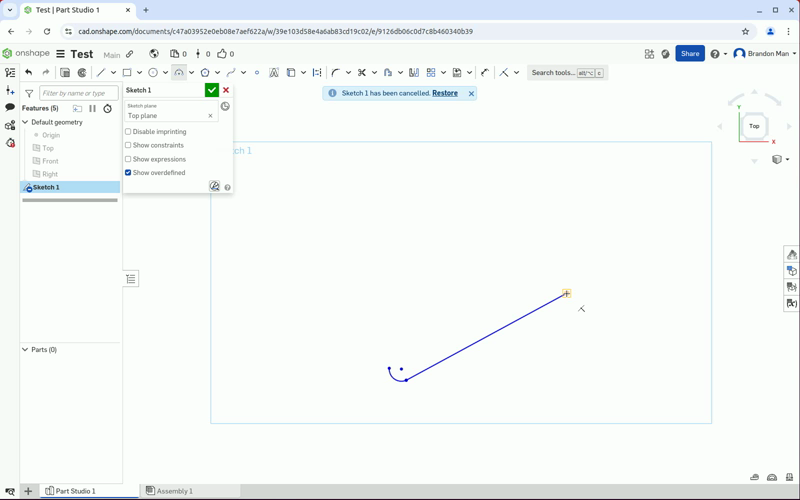
key_down(shift)
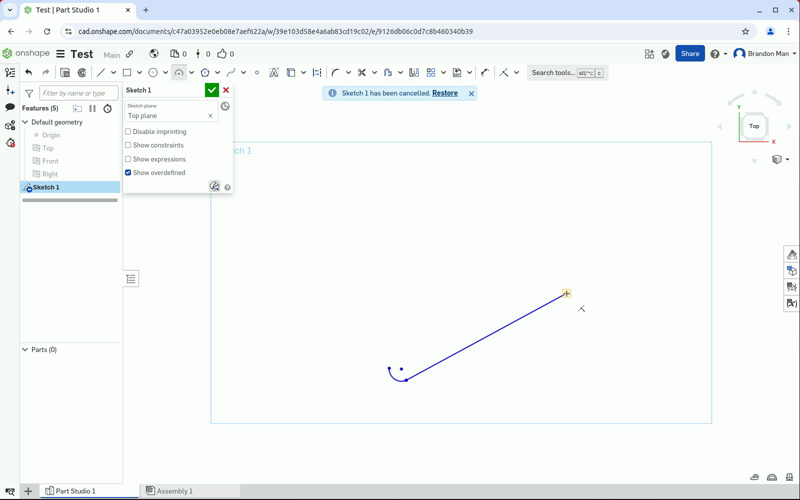
mouse_move(566, 272)
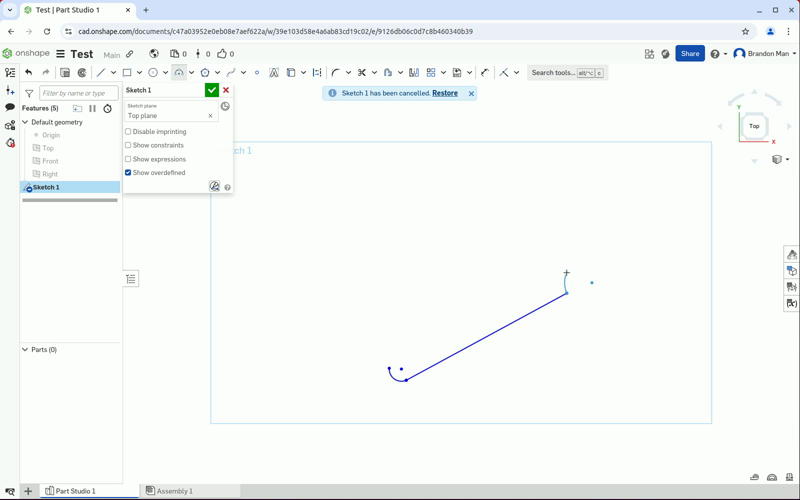
click(566, 272)
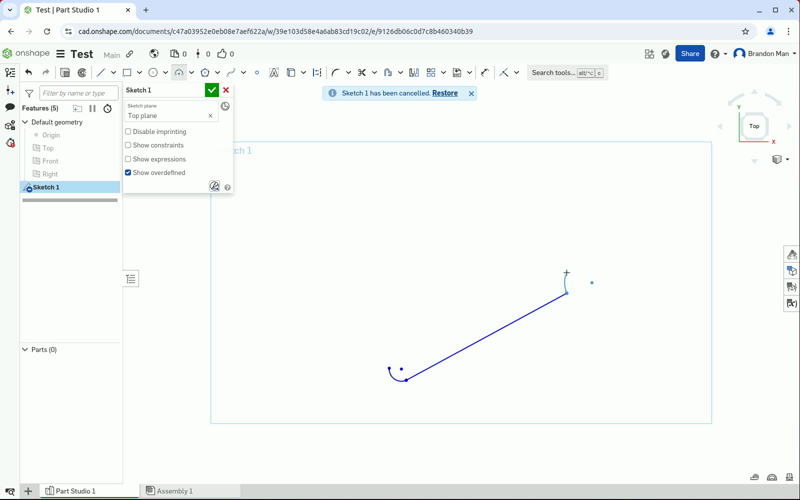
mouse_move(573, 282)
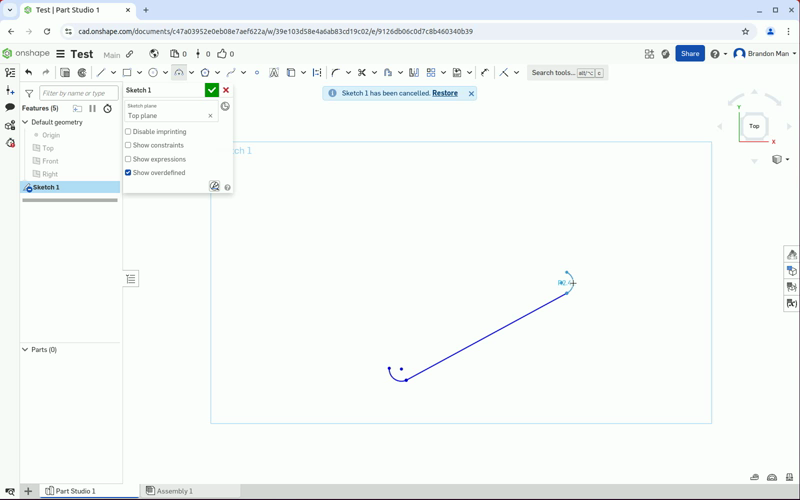
click(573, 282)
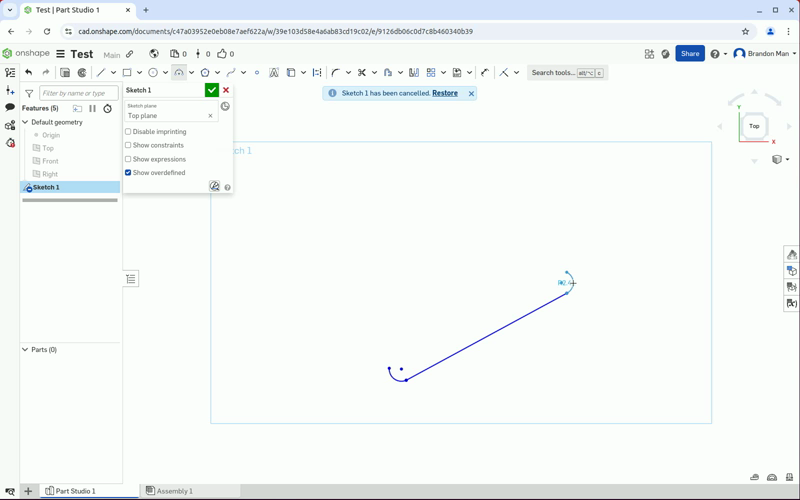
key_up(shift)
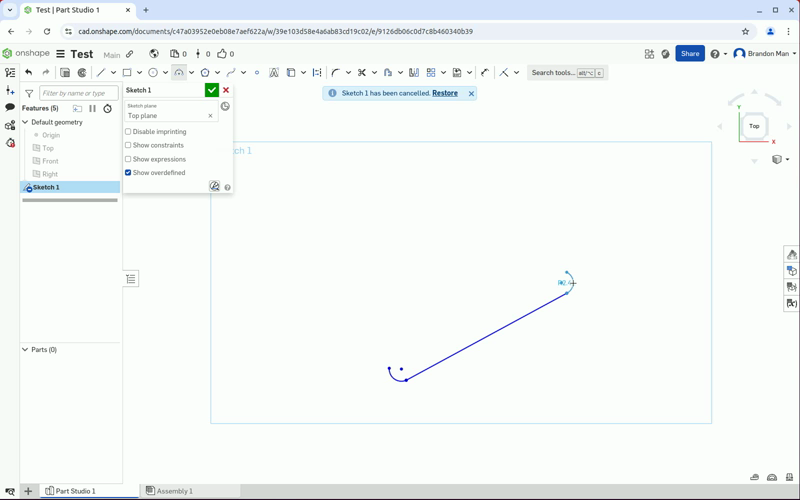
key(esc)
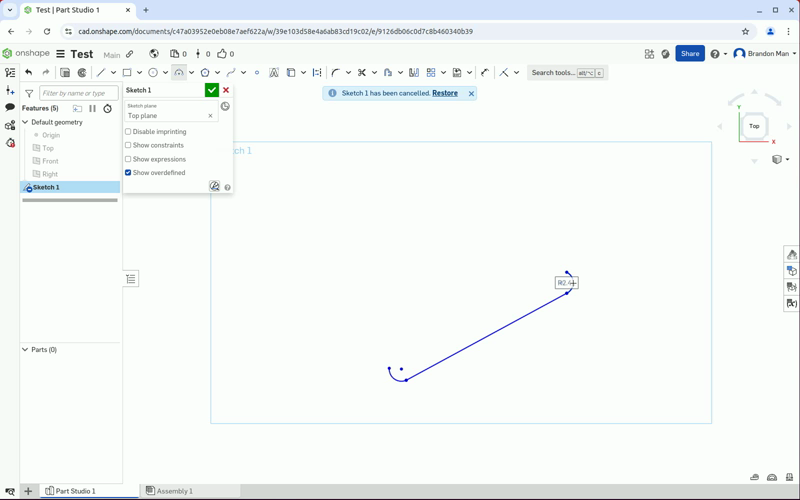
key(l)
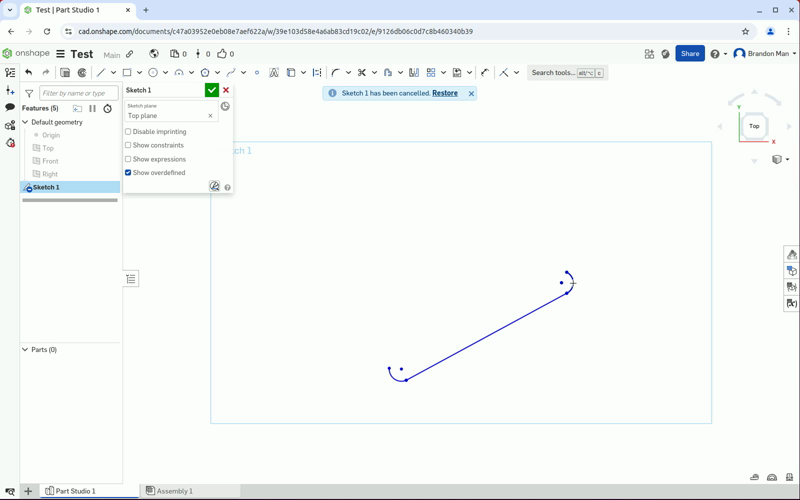
mouse_move(566, 272)
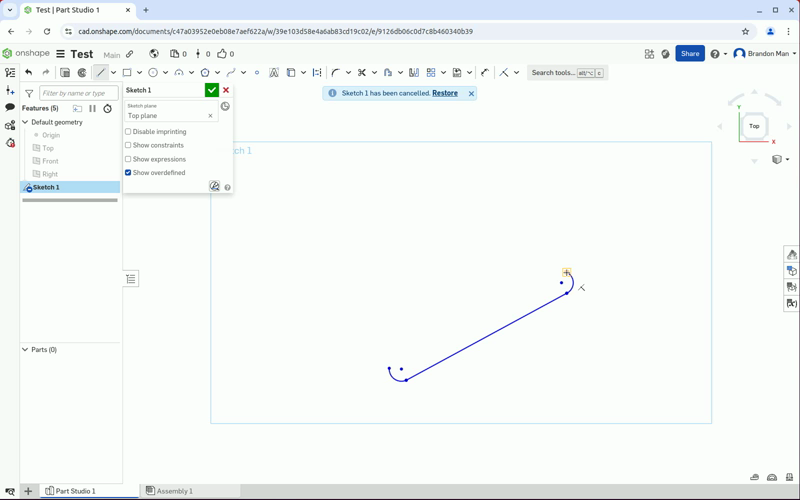
click(566, 272)
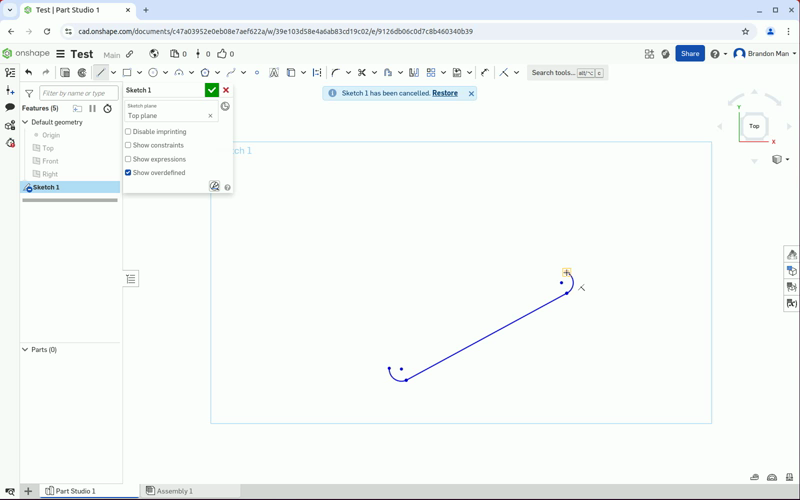
key_down(shift)
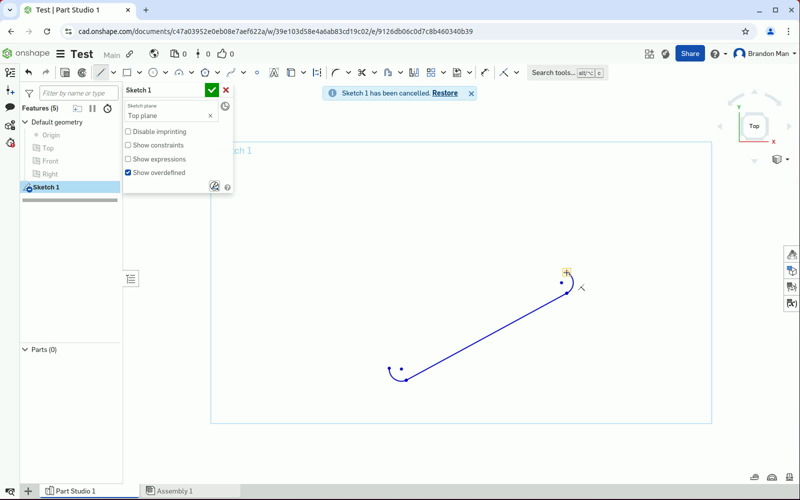
mouse_move(406, 187)
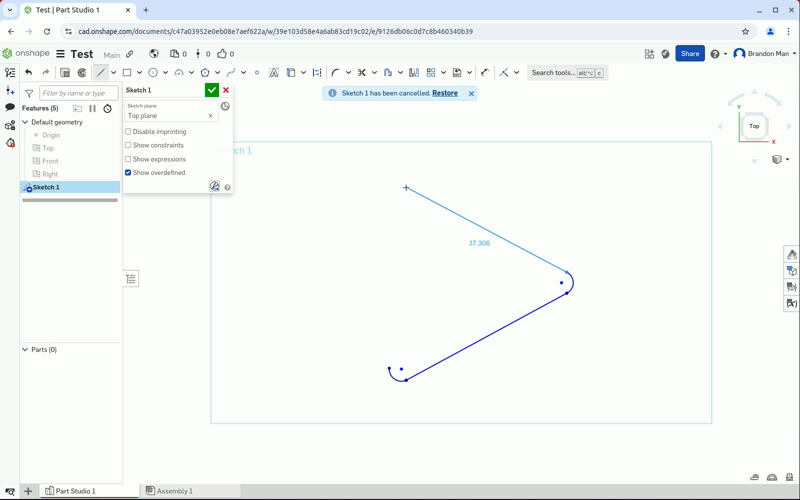
click(406, 187)
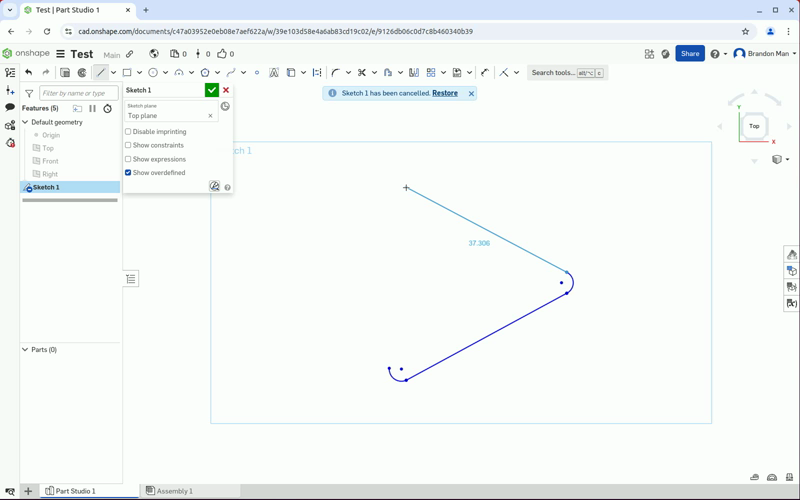
key_up(shift)
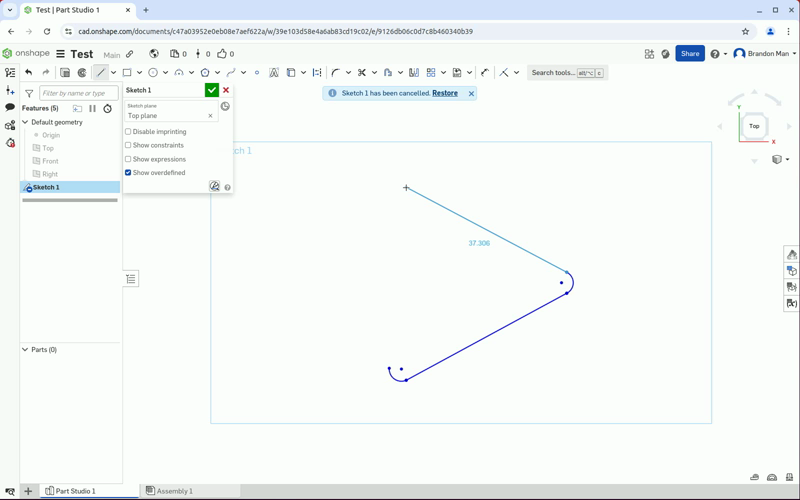
key(esc)
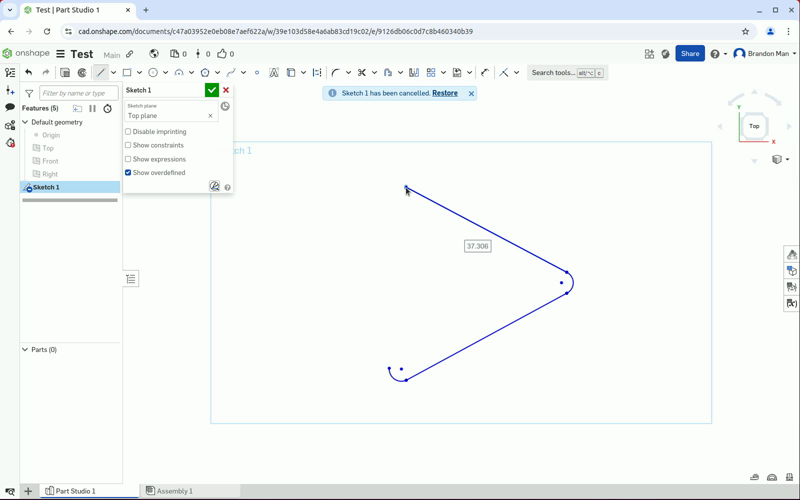
key(a)
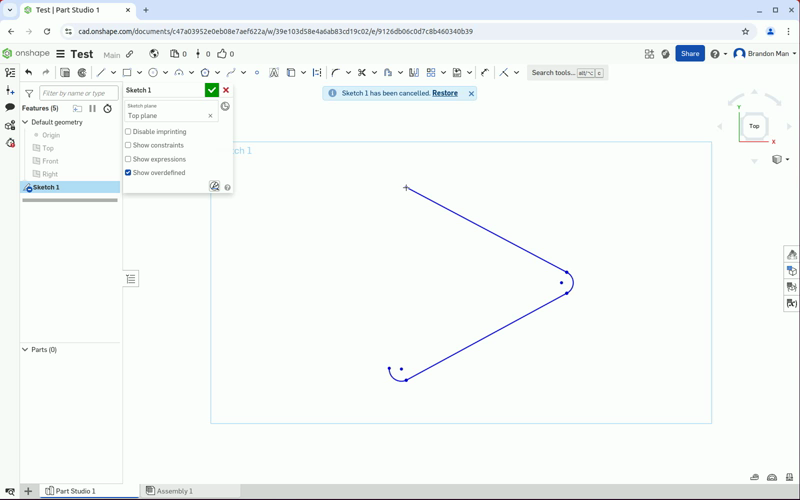
mouse_move(406, 187)
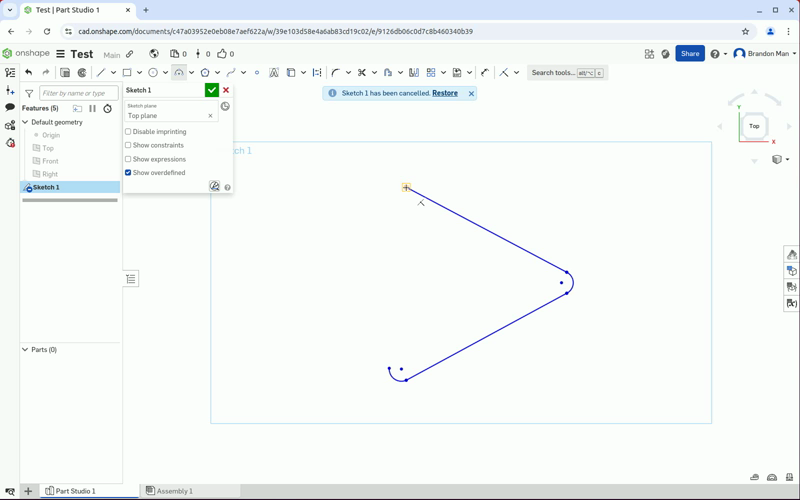
click(406, 187)
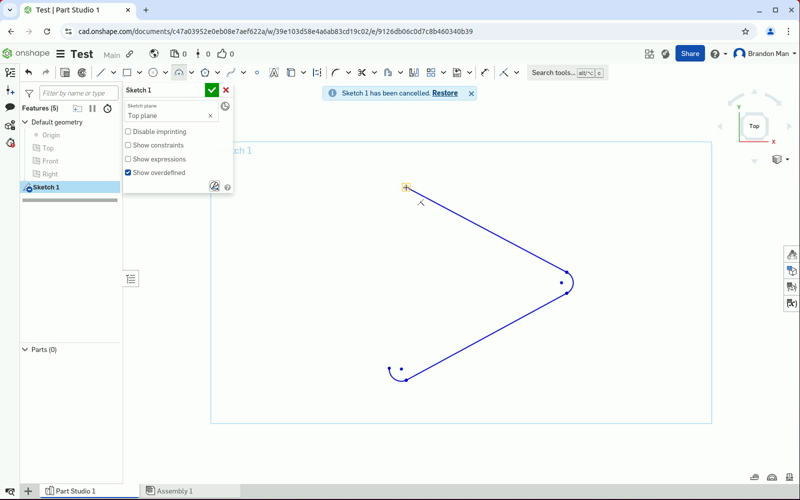
key_down(shift)
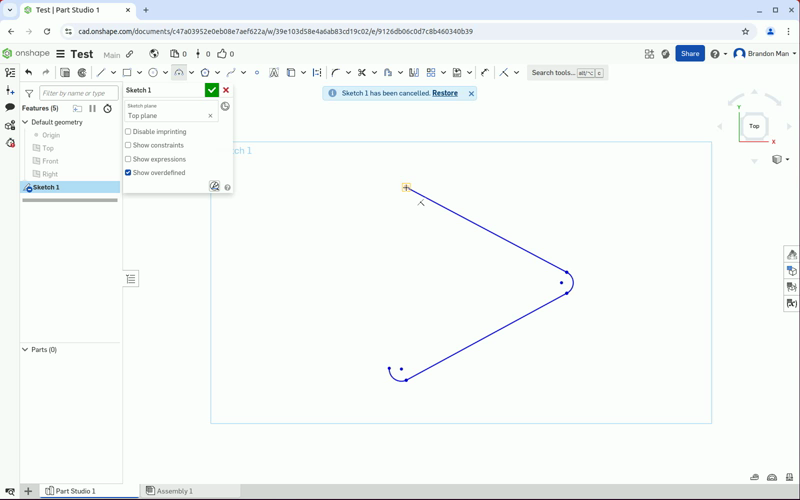
mouse_move(389, 198)
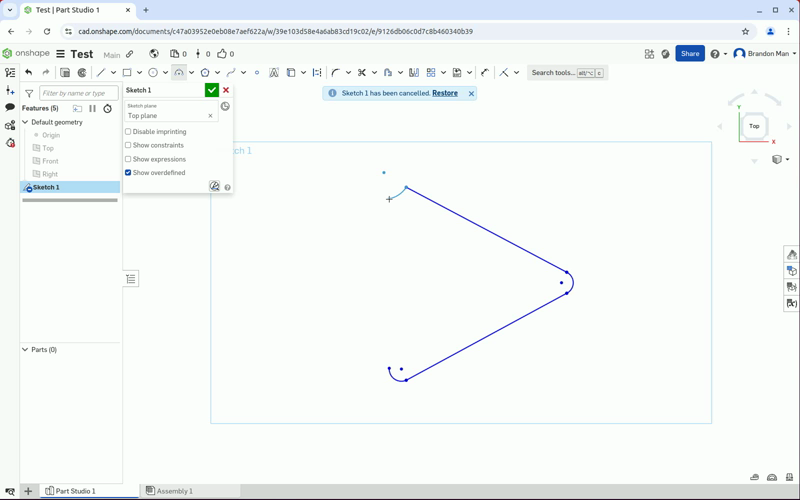
click(389, 198)
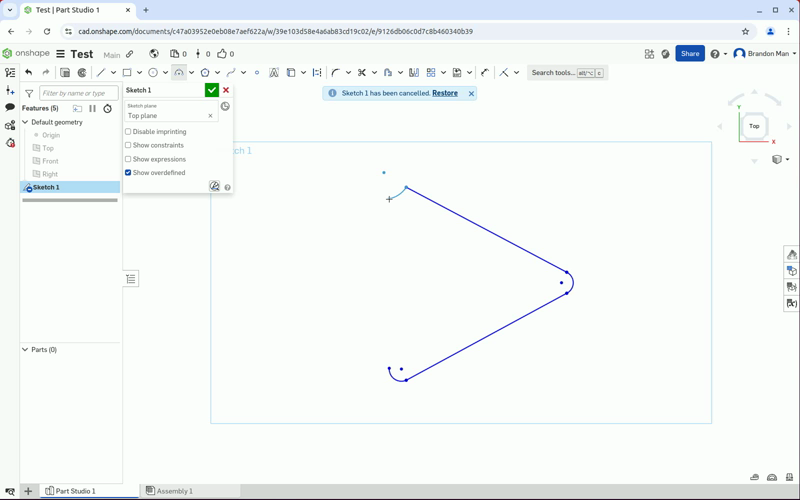
mouse_move(394, 188)
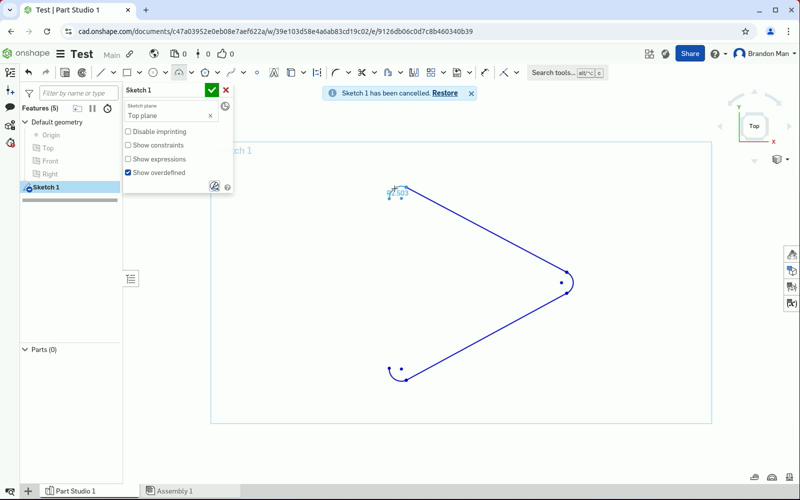
click(394, 188)
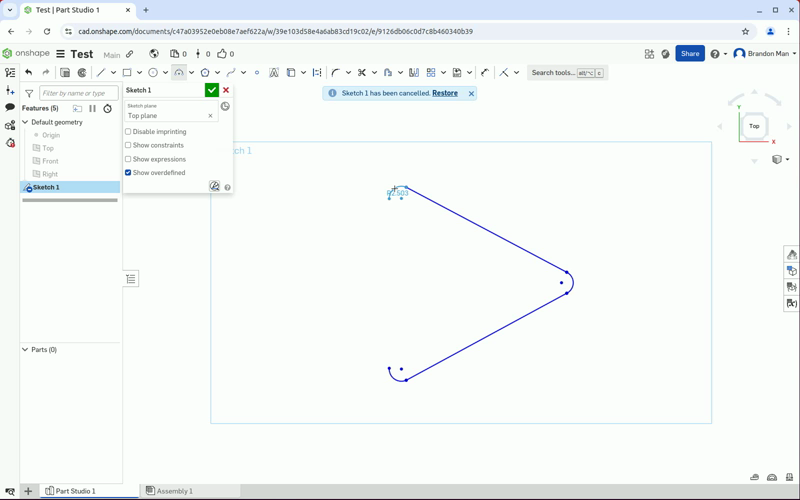
key_up(shift)
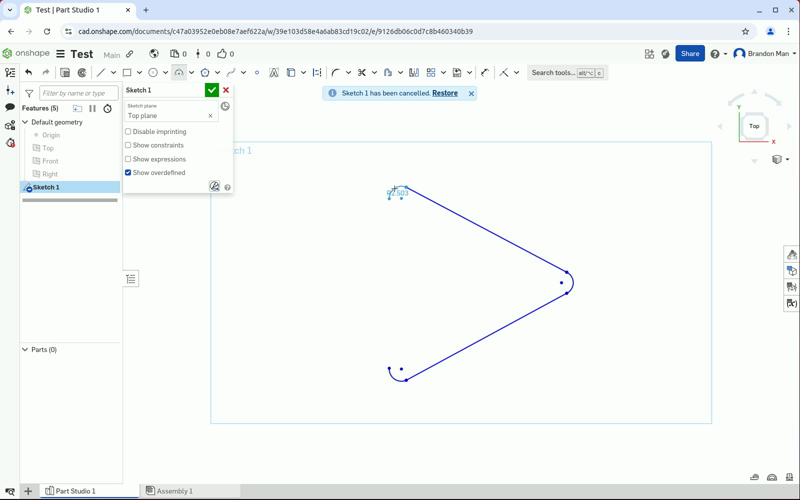
key(esc)
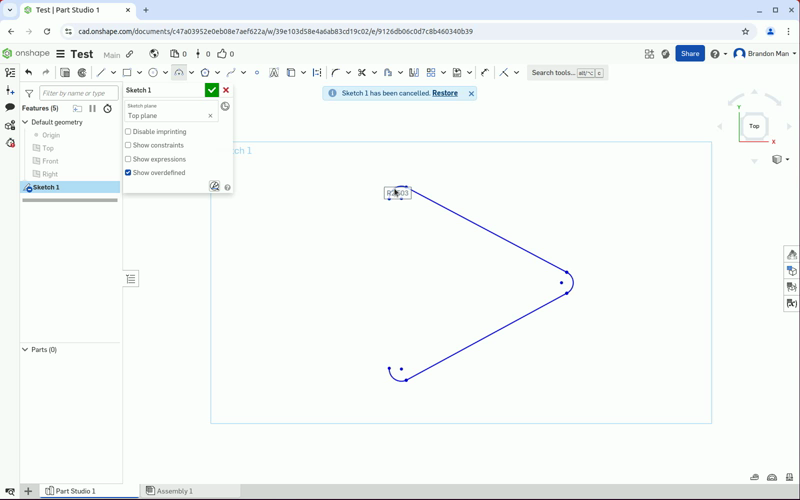
key(l)
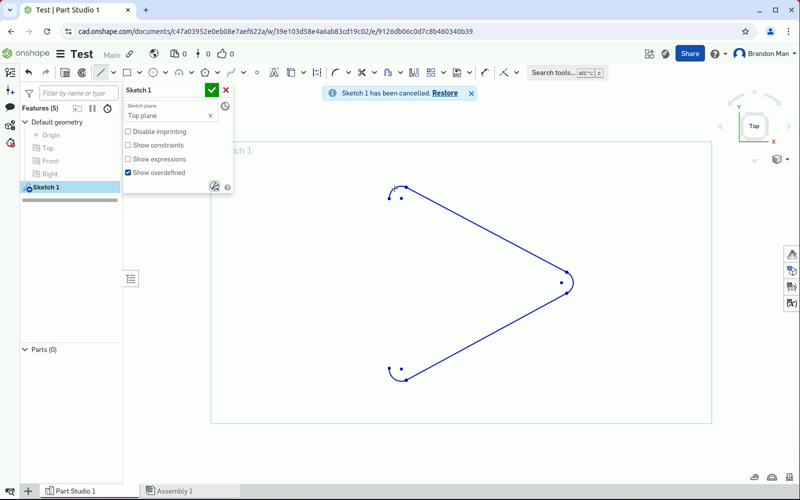
mouse_move(389, 198)
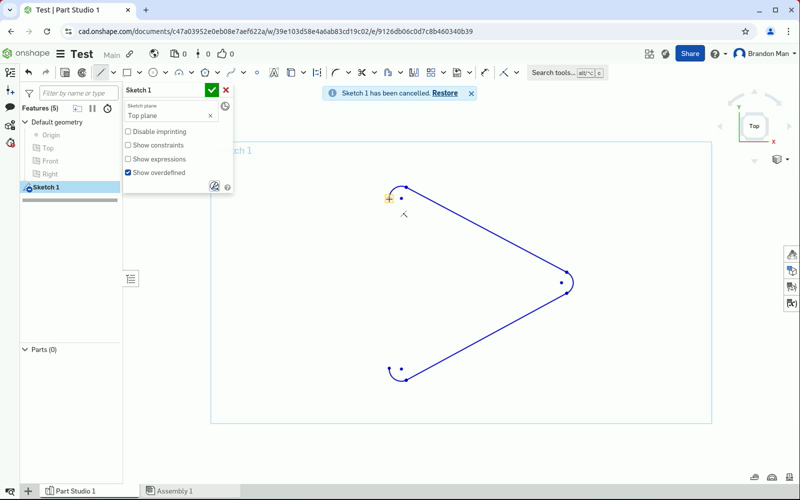
click(389, 198)
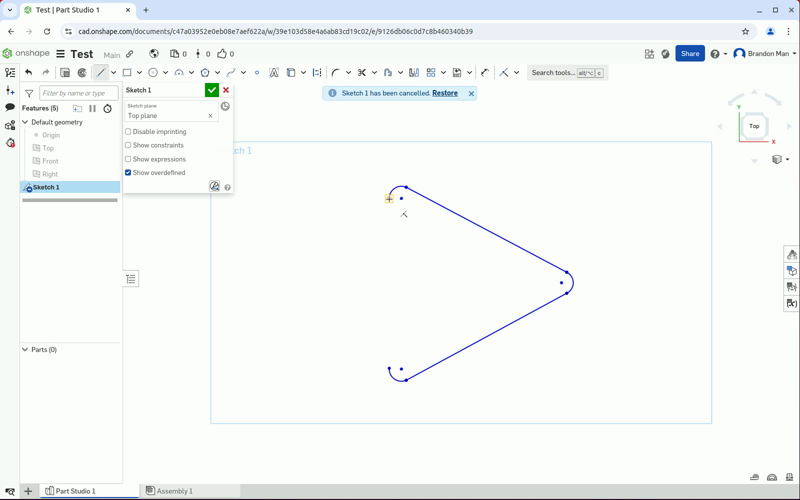
key_down(shift)
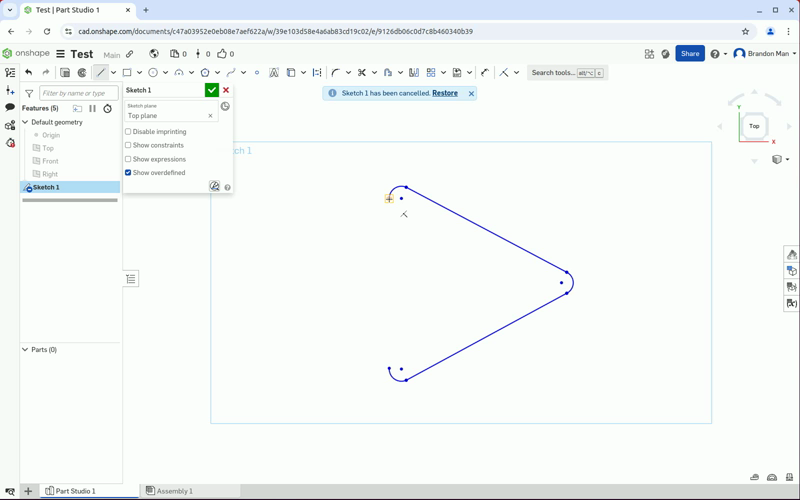
mouse_move(389, 368)
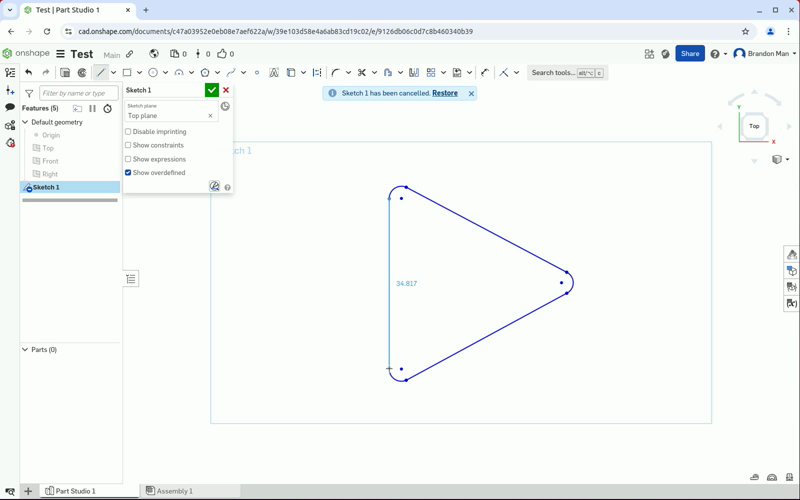
key_up(shift)
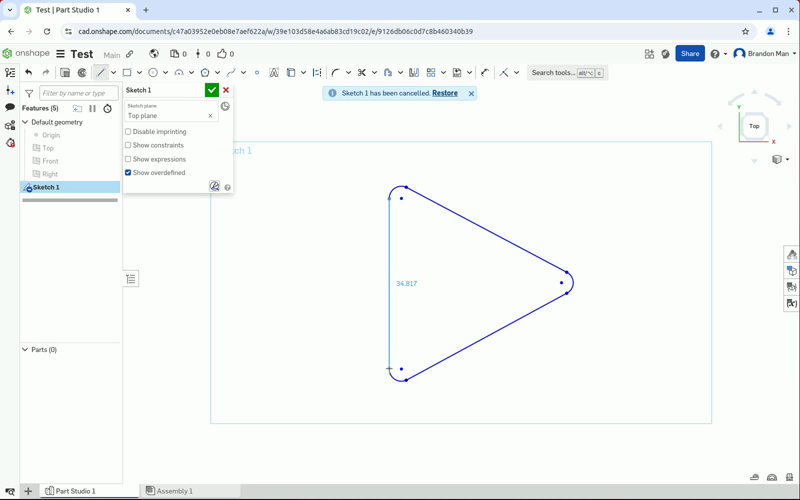
click(389, 368)
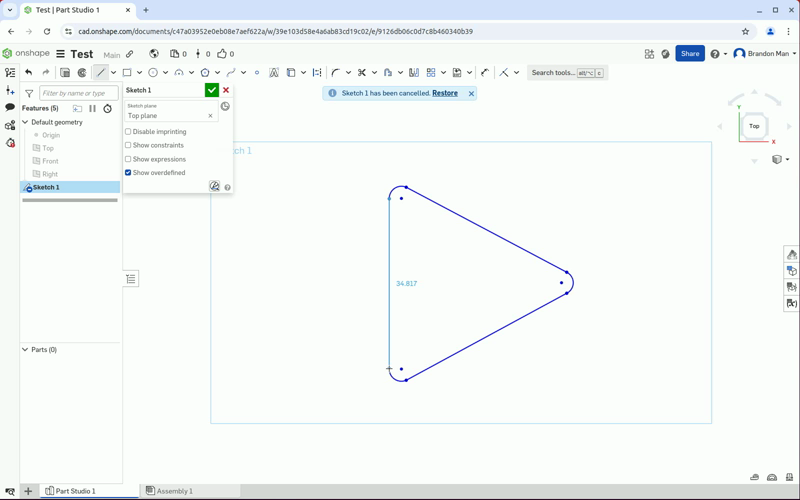
key(esc)
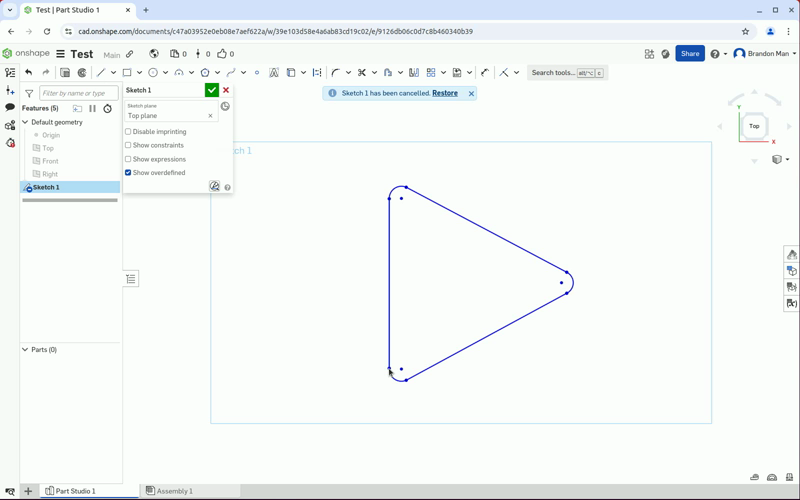
mouse_move(459, 272)
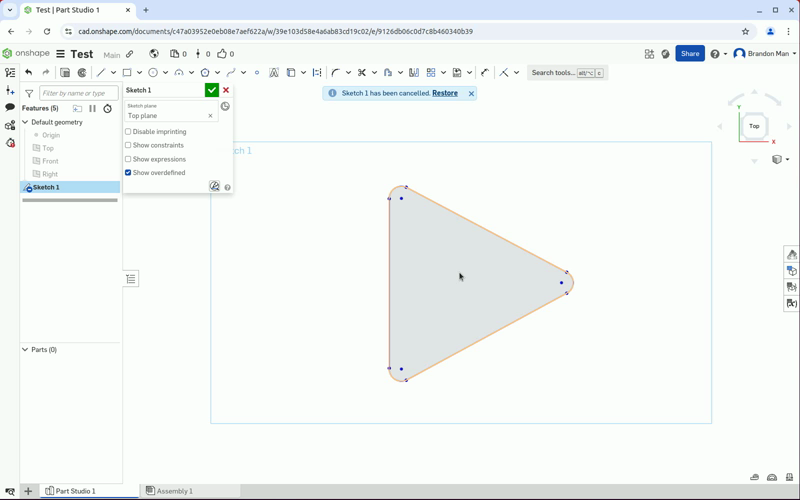
click(459, 272)
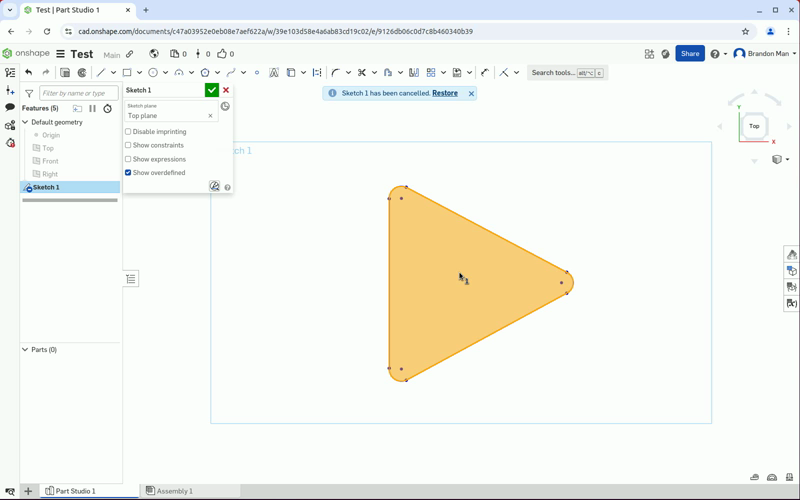
mouse_move(73, 352)
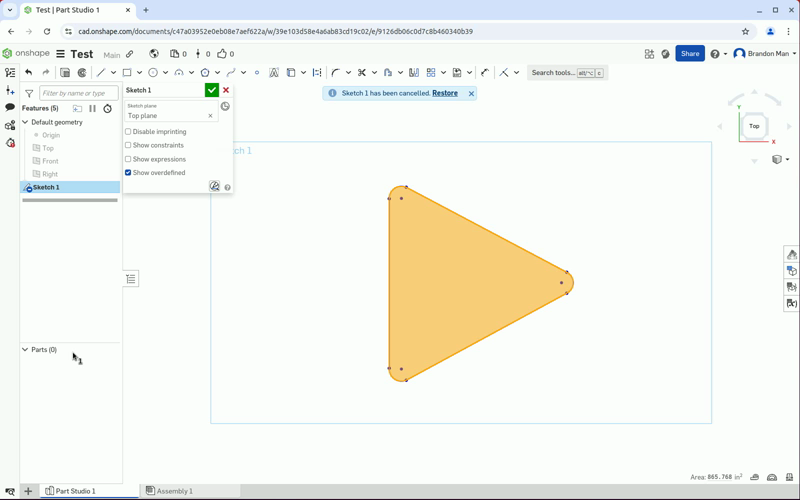
key(shift+y)
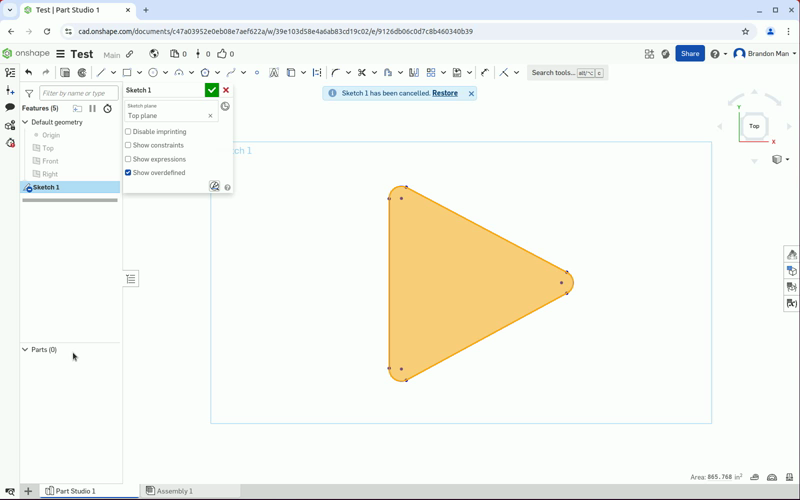
key(shift+e)
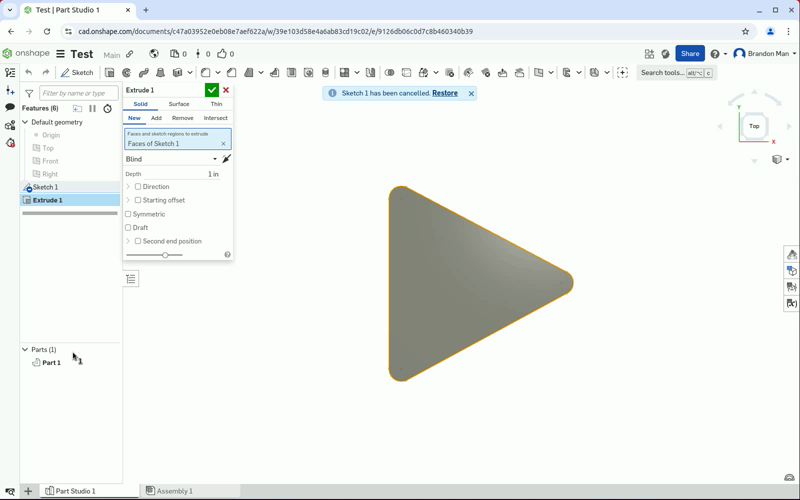
mouse_move(143, 106)
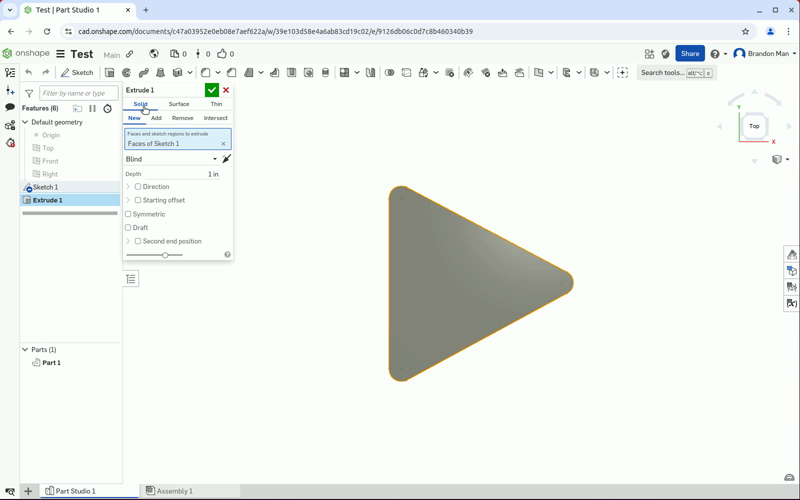
click(143, 106)
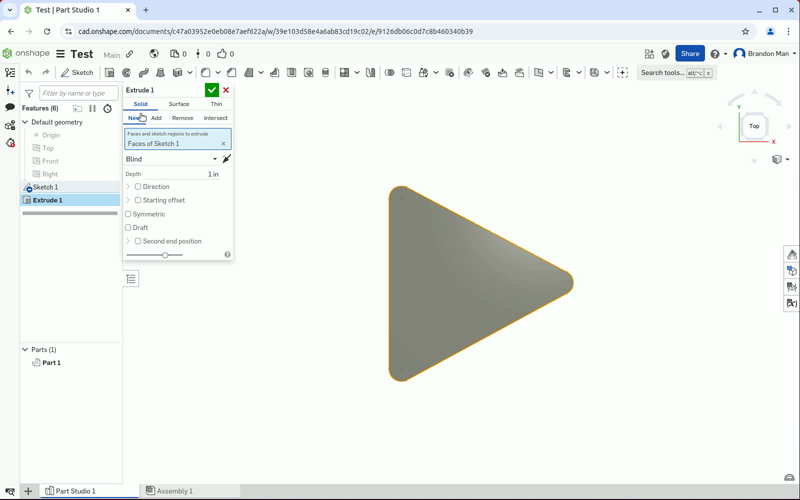
mouse_move(137, 120)
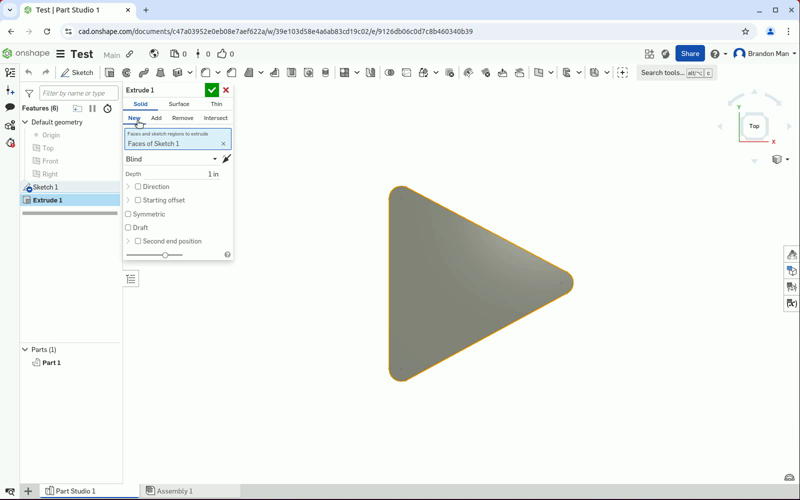
click(137, 120)
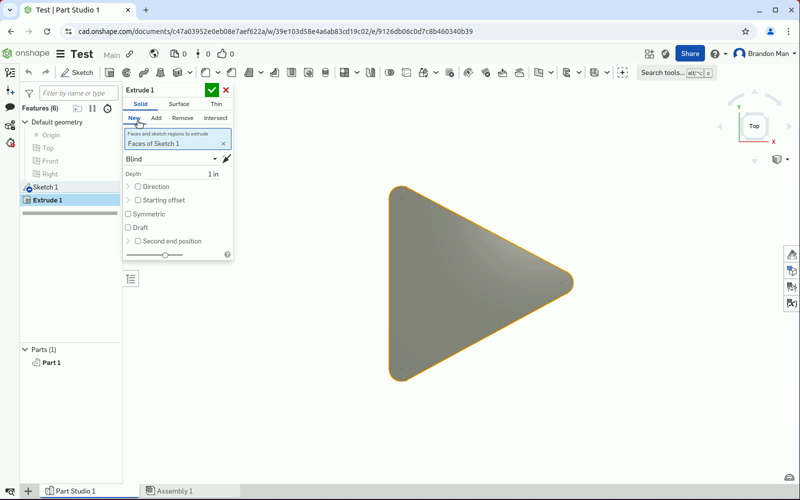
key(tab, 4)
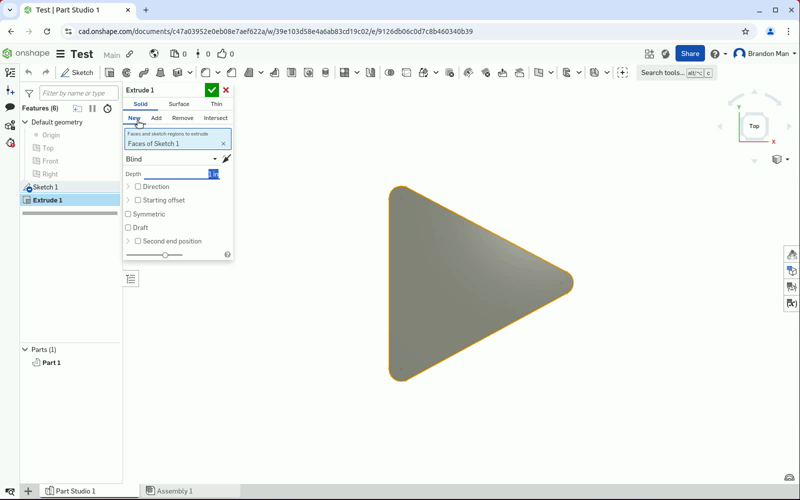
text(3.129)
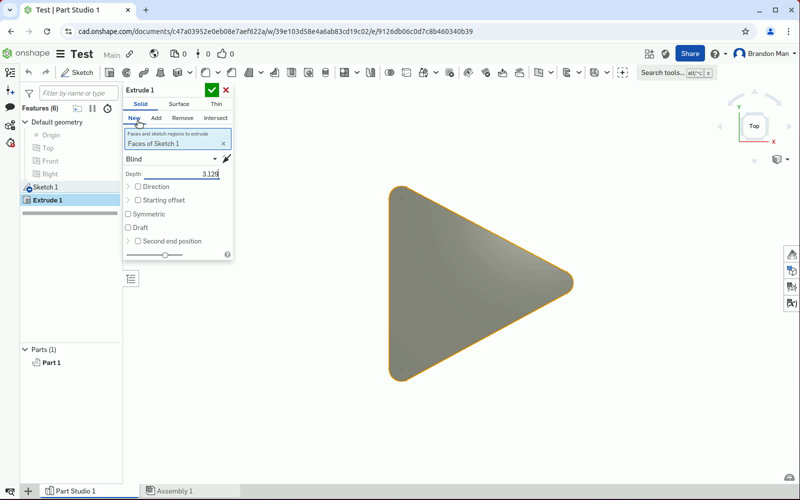
key(enter)
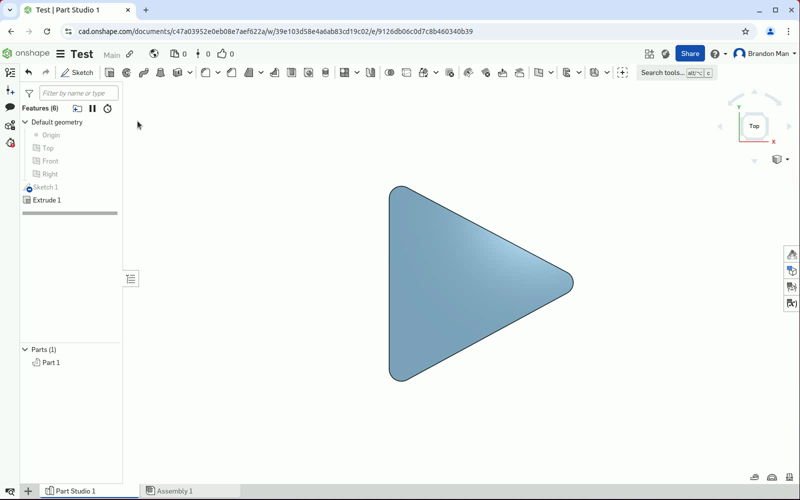
key(shift+h)
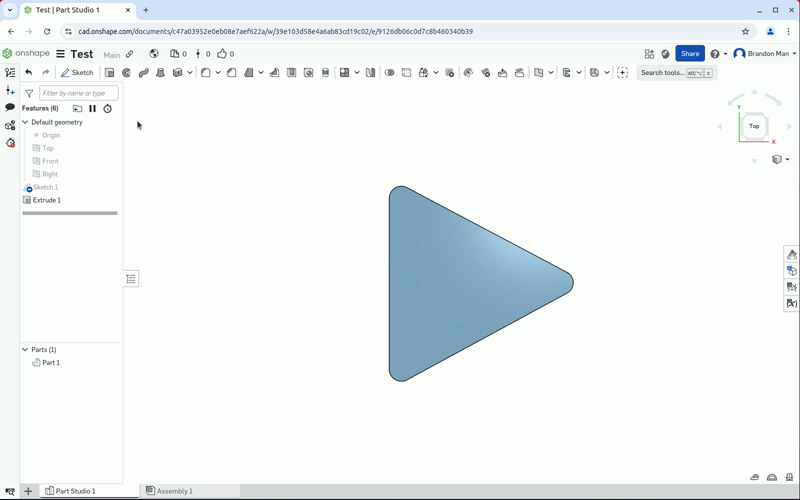
key(shift+h)
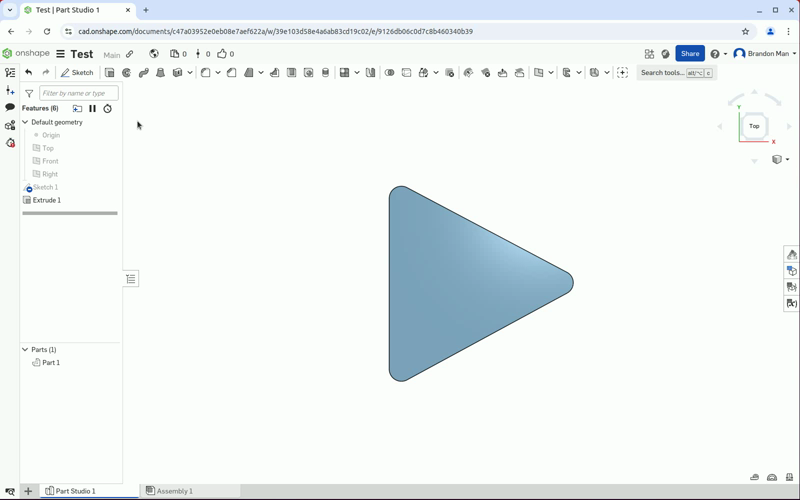
mouse_move(73, 189)
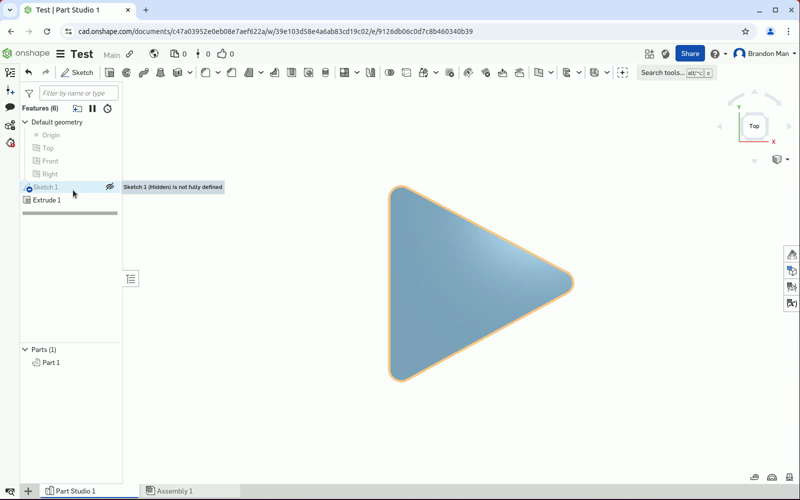
click(73, 189)
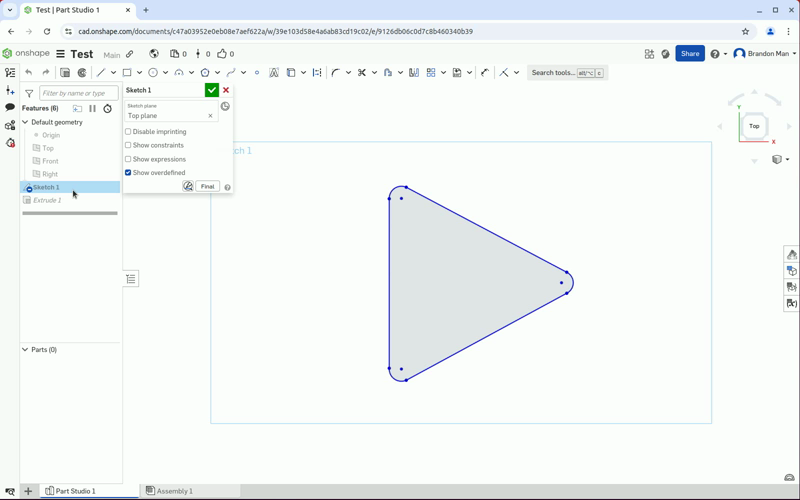
mouse_move(229, 92)
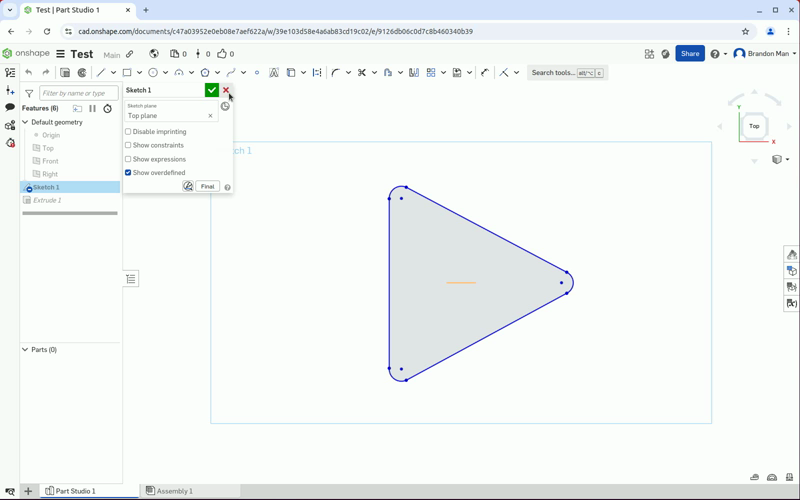
click(229, 92)
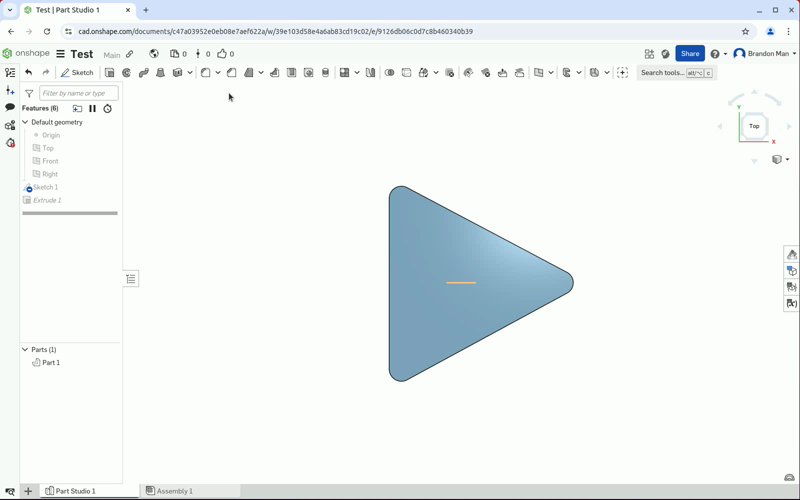
mouse_move(541, 75)
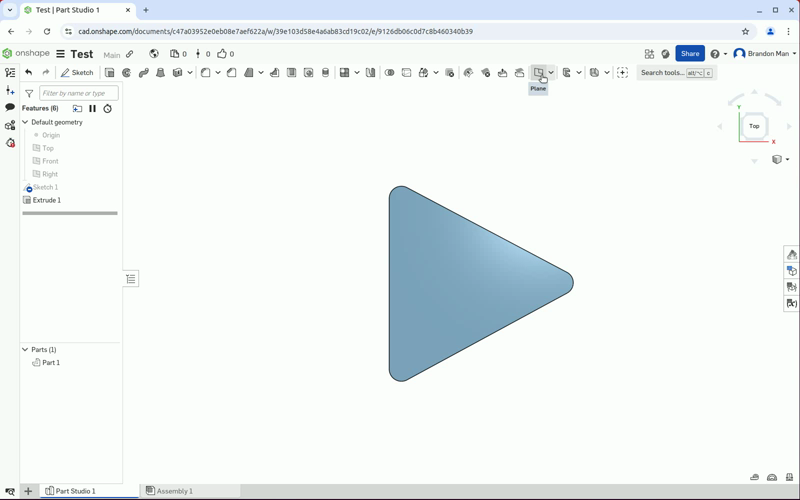
click(541, 75)
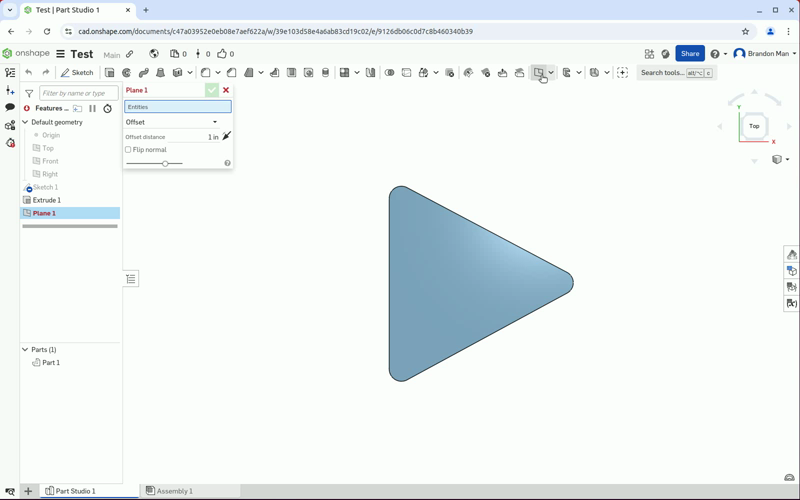
mouse_move(73, 150)
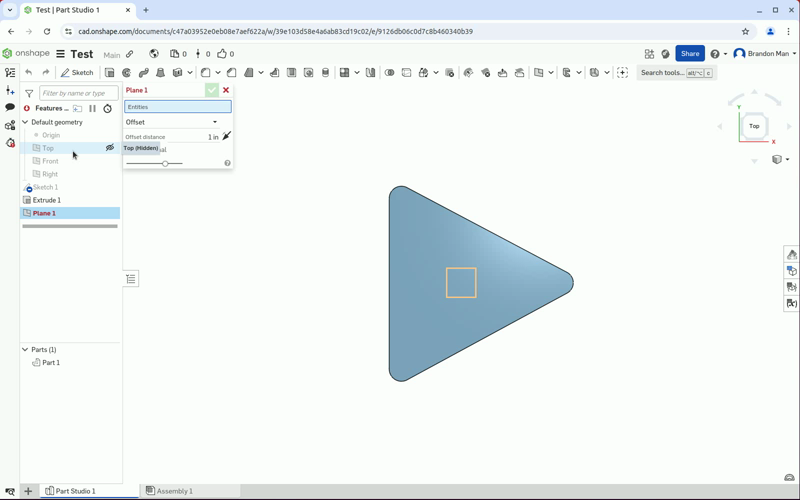
click(73, 150)
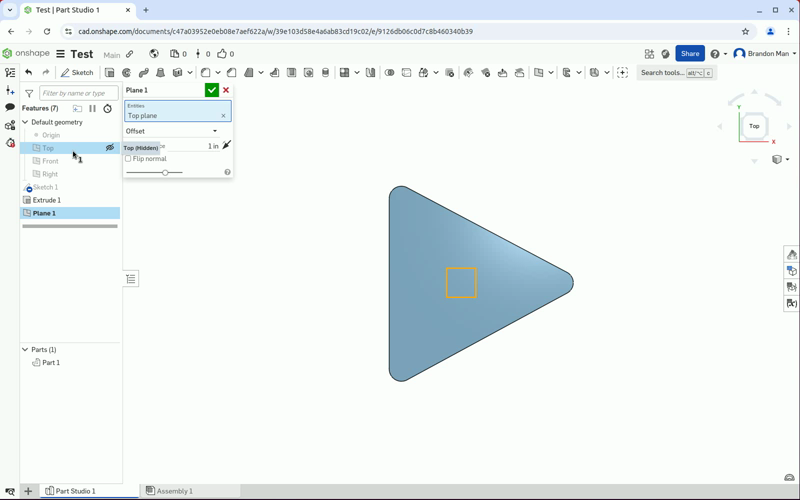
key(tab, 2)
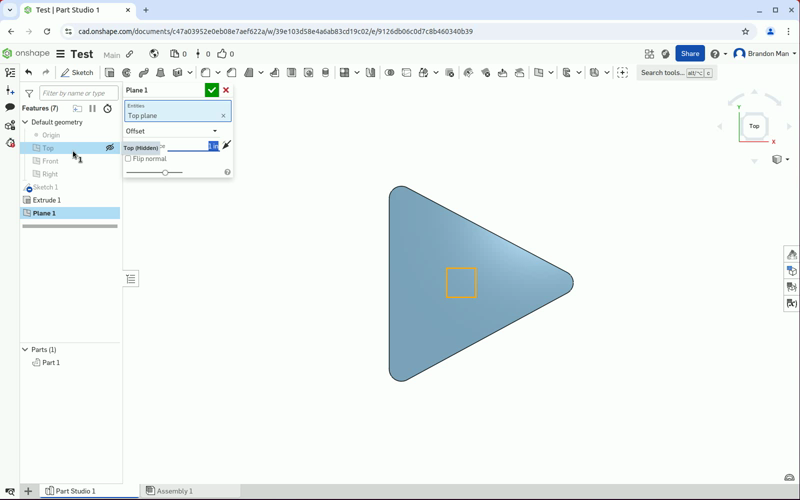
text(3.143)
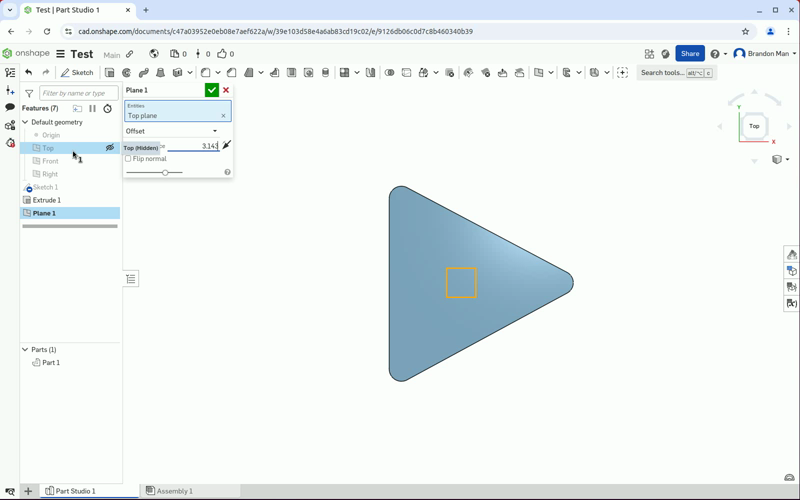
key(enter, 2)
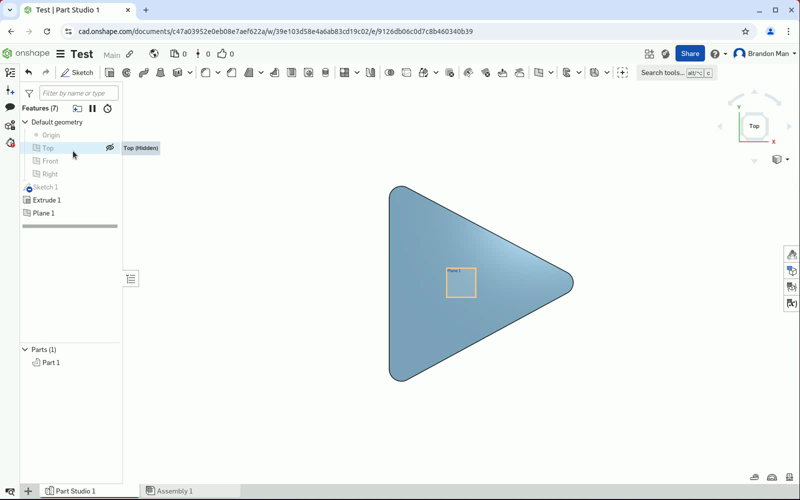
key(shift+s)
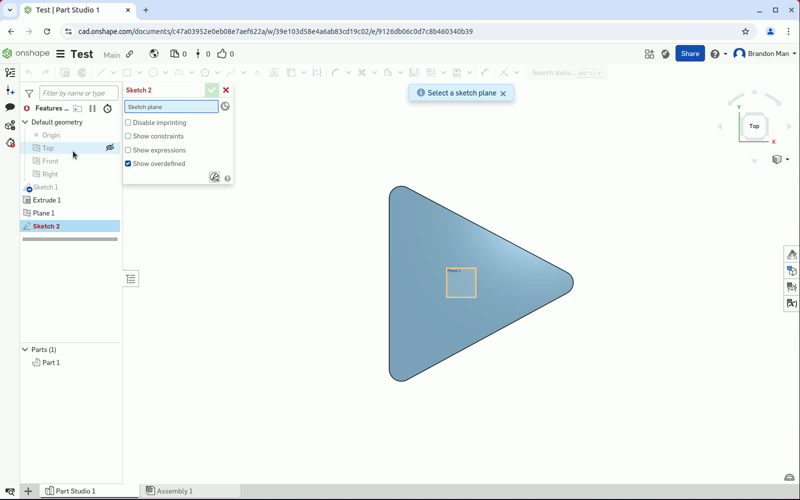
mouse_move(73, 215)
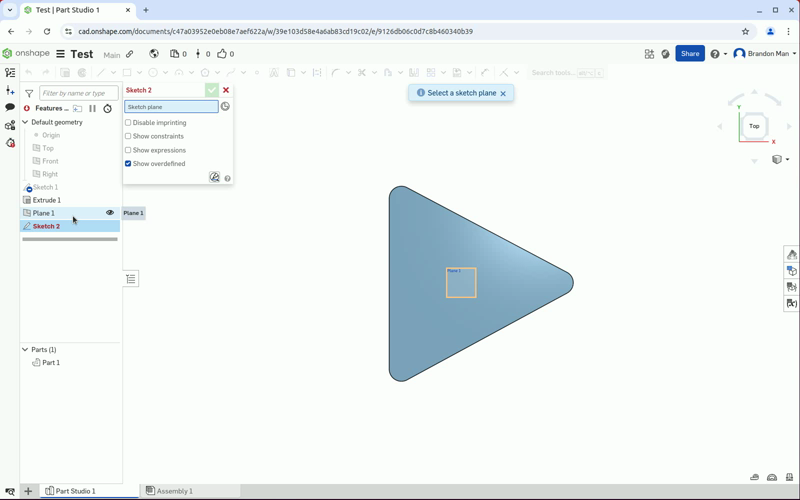
click(73, 215)
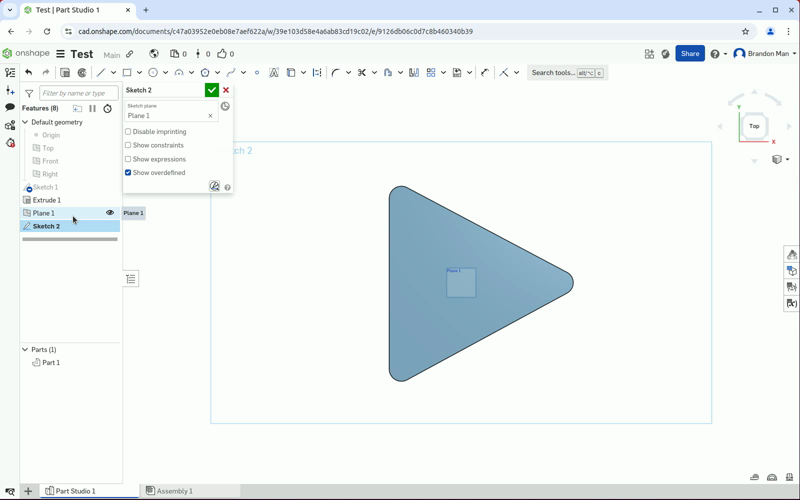
mouse_move(73, 352)
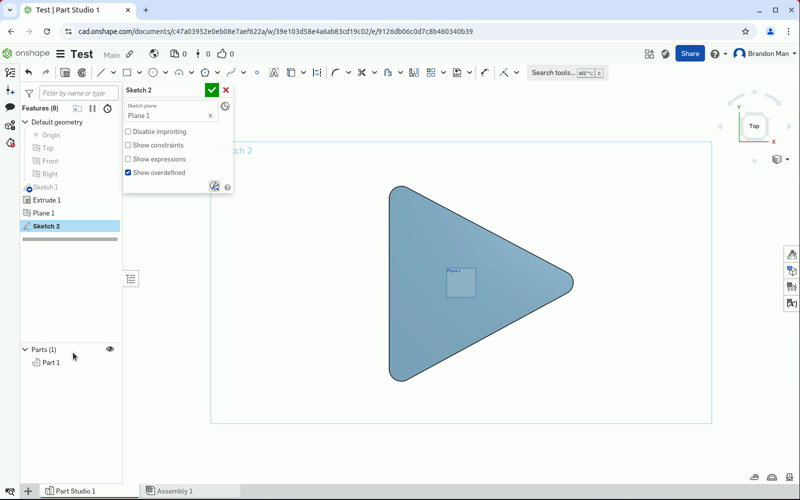
key(y)
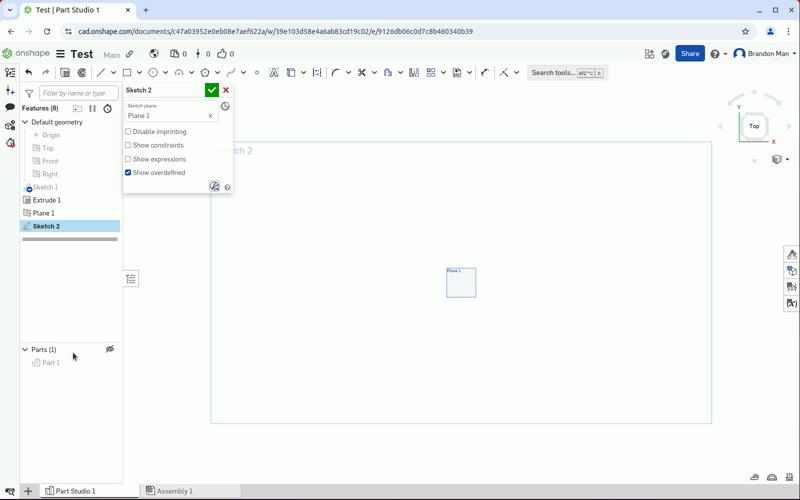
key(l)
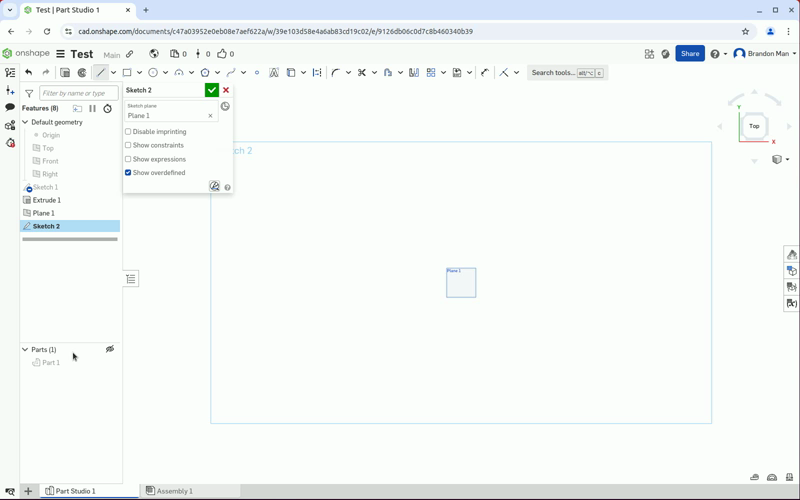
key_down(shift)
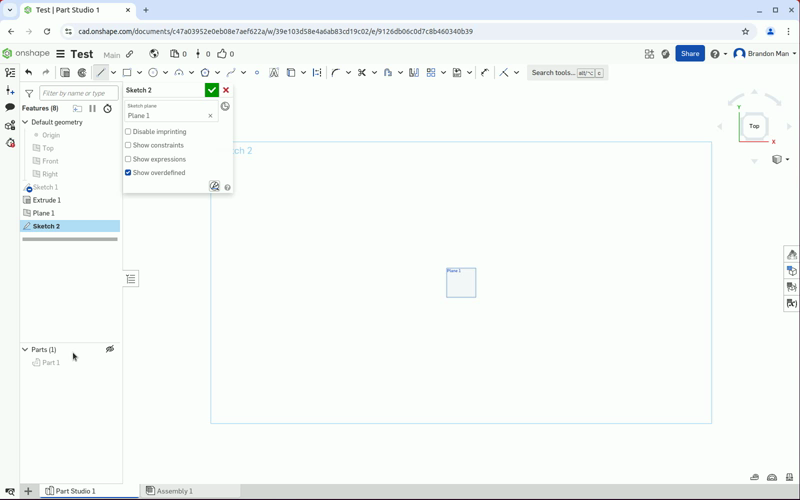
mouse_move(439, 238)
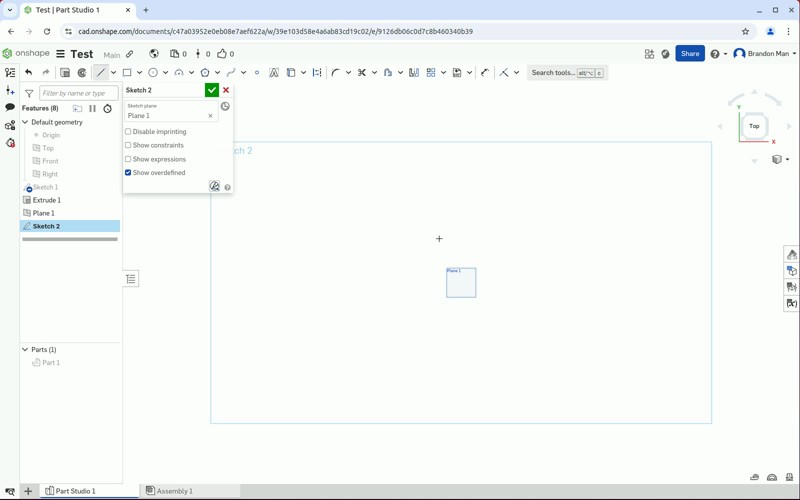
click(439, 238)
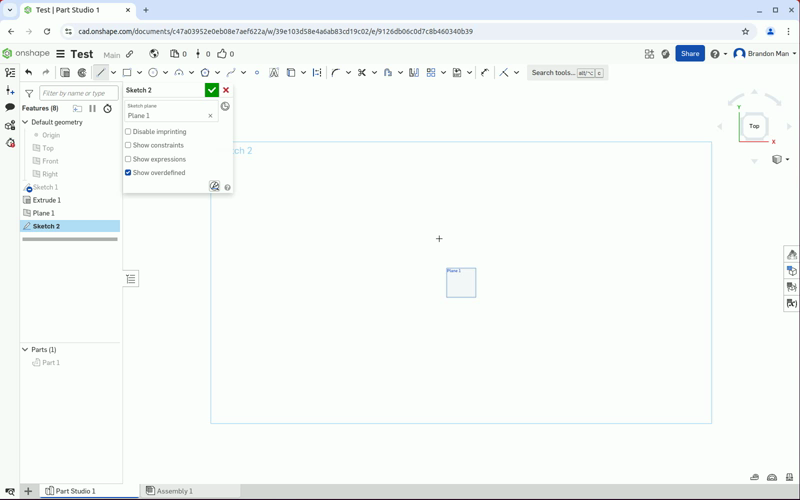
key_up(shift)
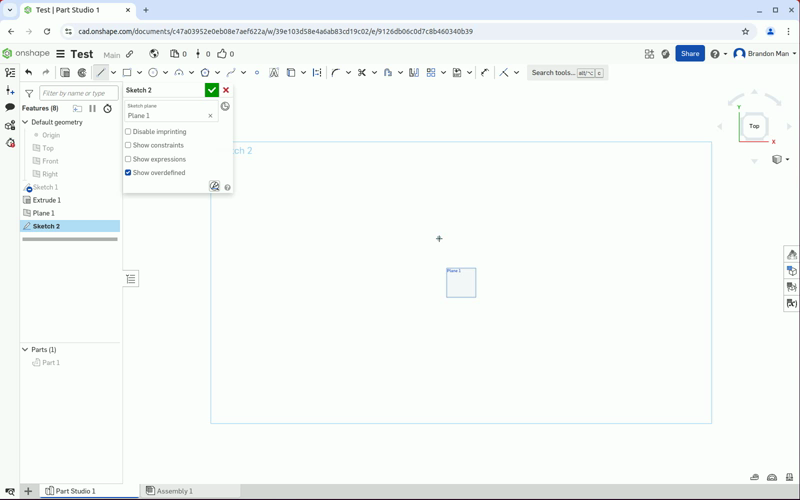
key_down(shift)
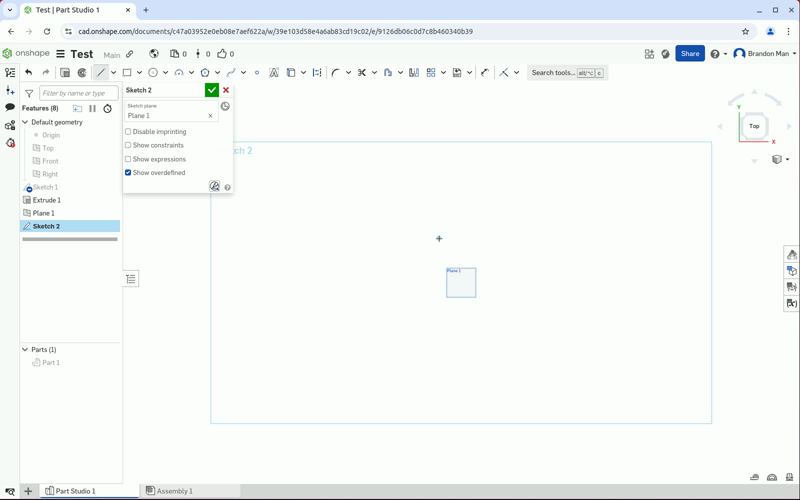
mouse_move(469, 238)
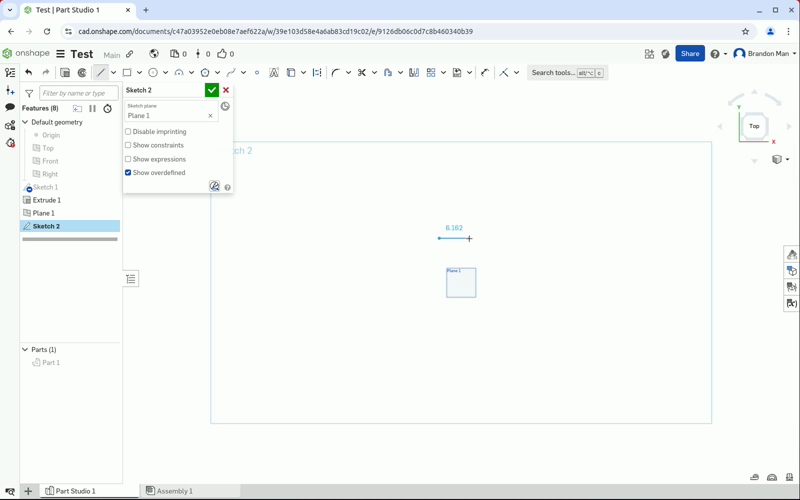
mouse_move(475, 238)
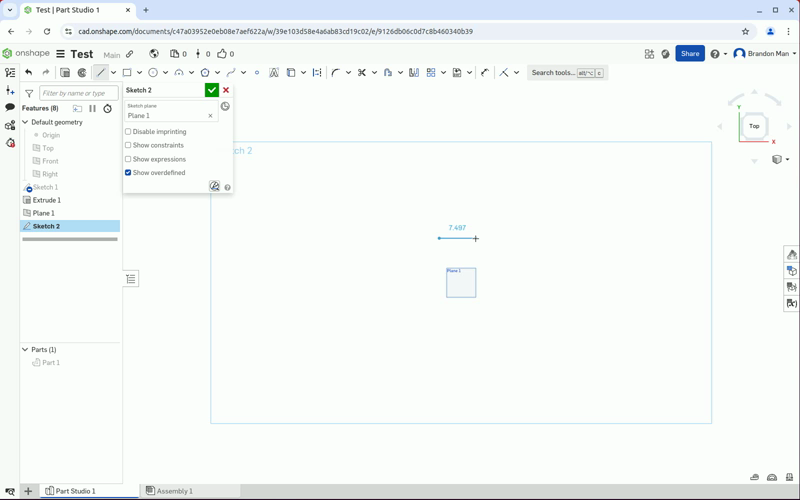
click(475, 238)
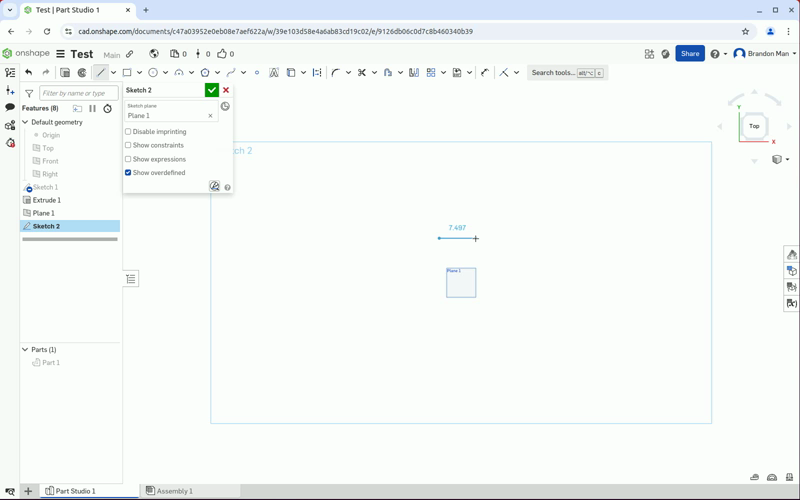
key_up(shift)
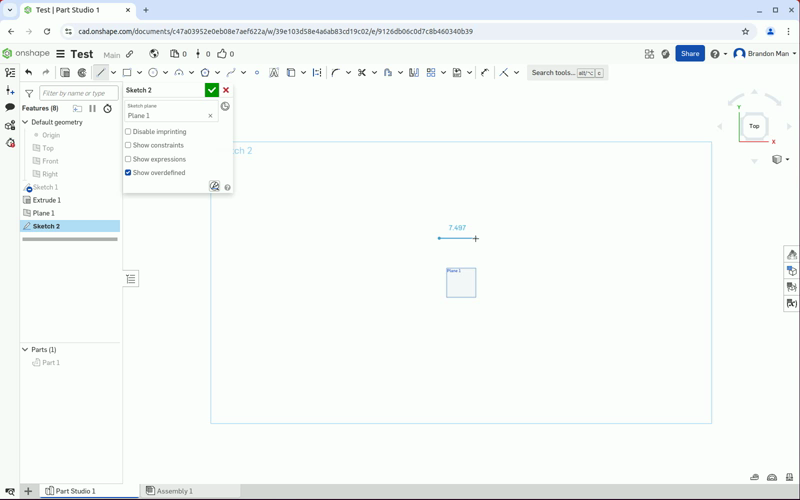
key_down(shift)
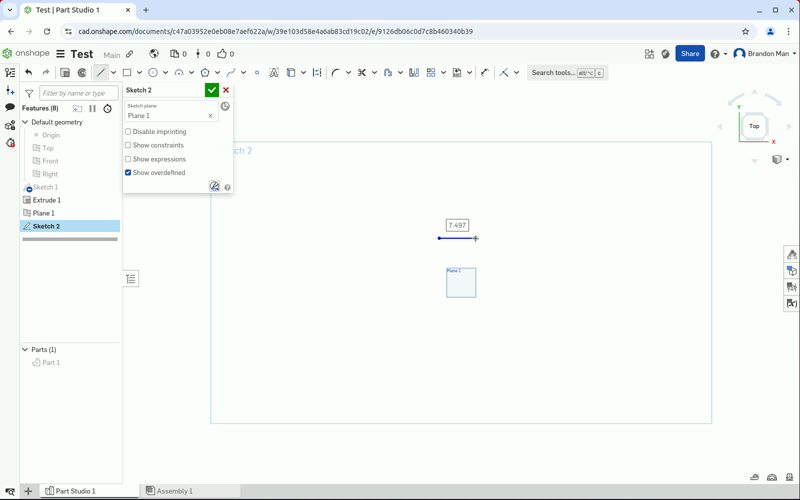
mouse_move(505, 238)
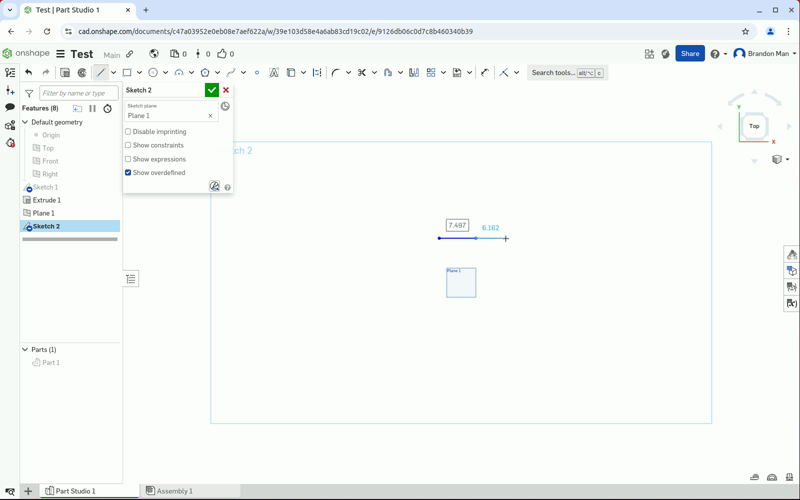
mouse_move(475, 222)
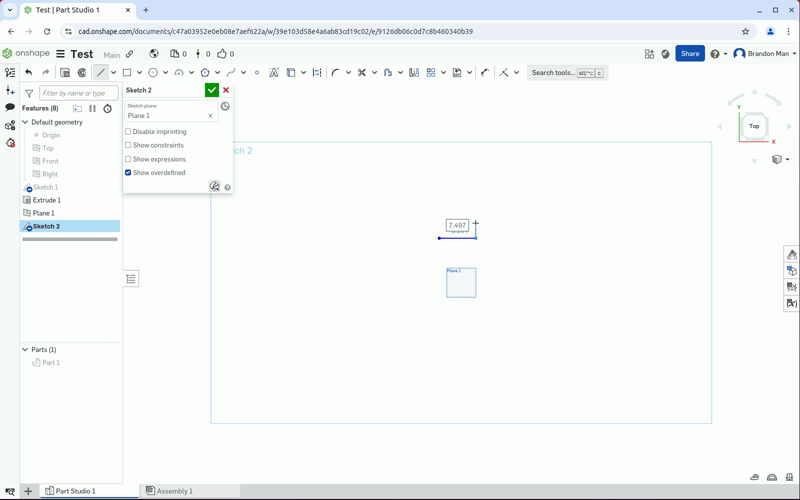
click(475, 222)
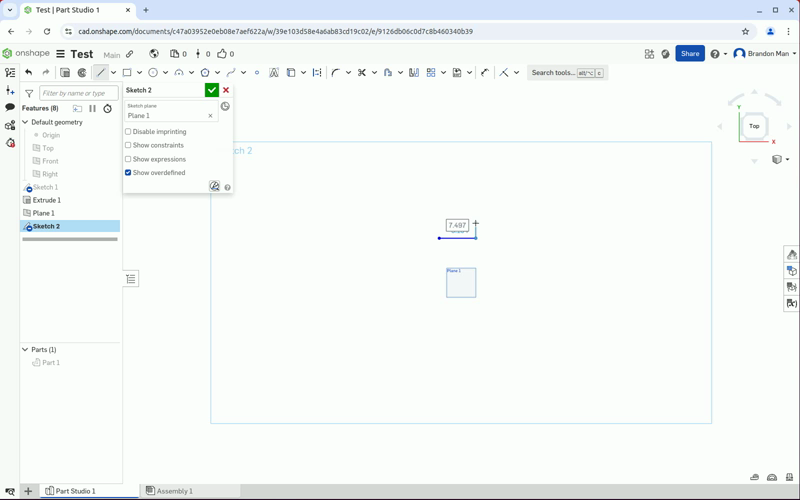
key_up(shift)
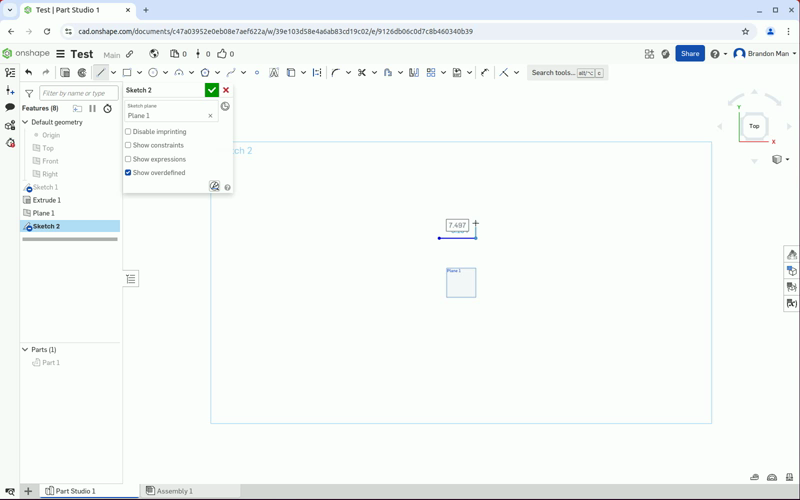
key_down(shift)
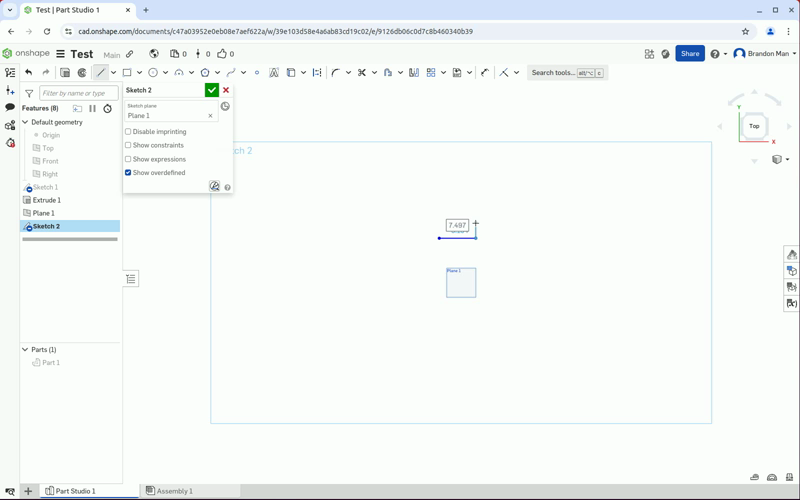
mouse_move(505, 222)
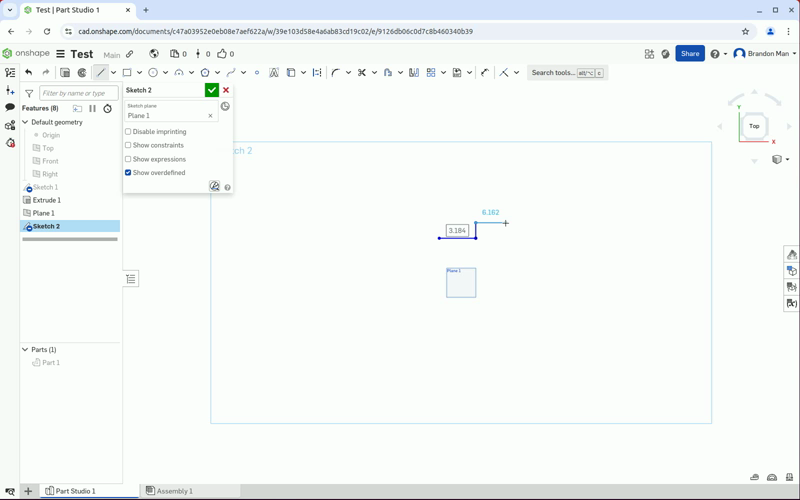
mouse_move(439, 222)
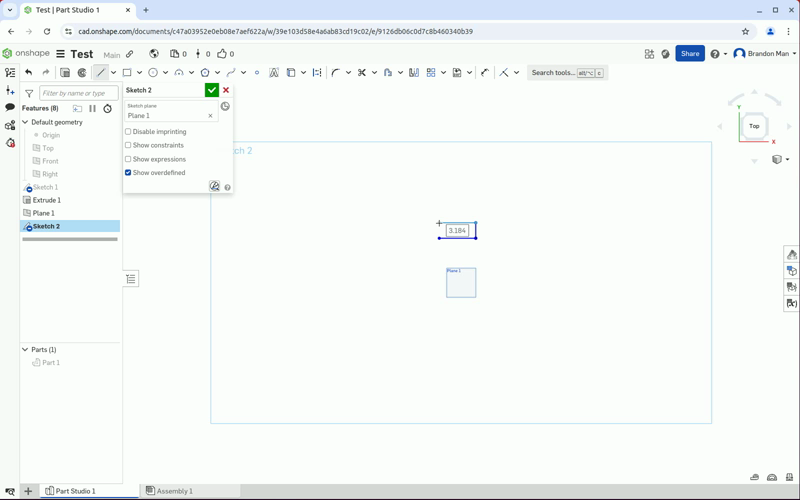
click(439, 222)
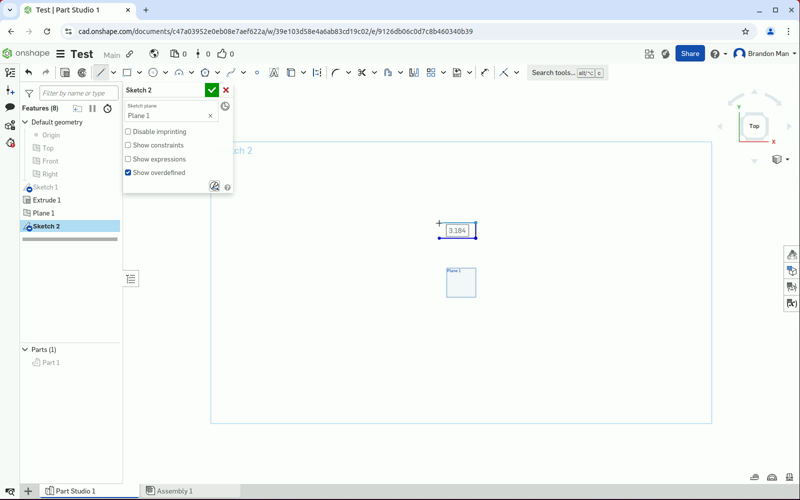
key_up(shift)
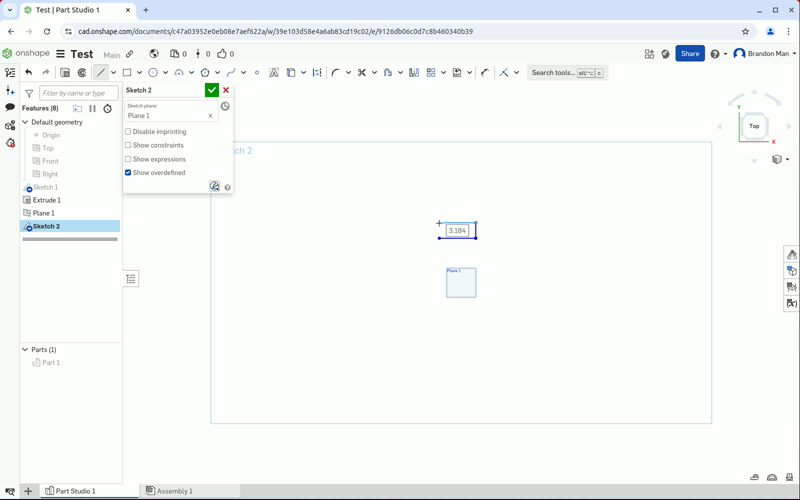
mouse_move(469, 222)
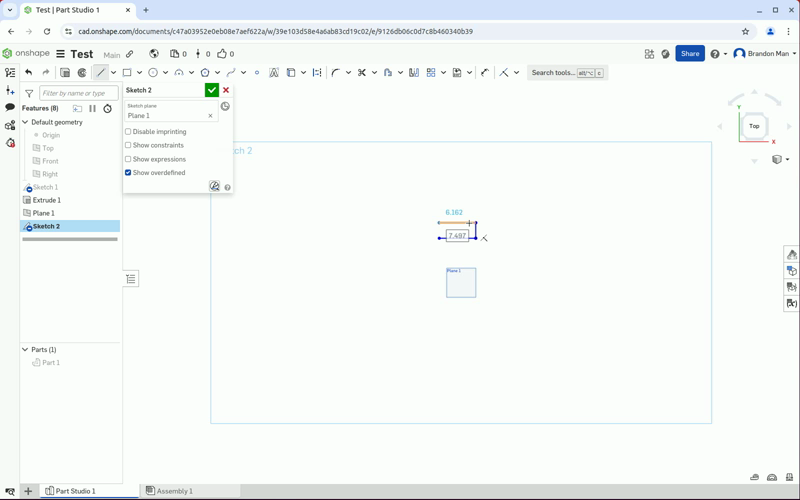
key_down(shift)
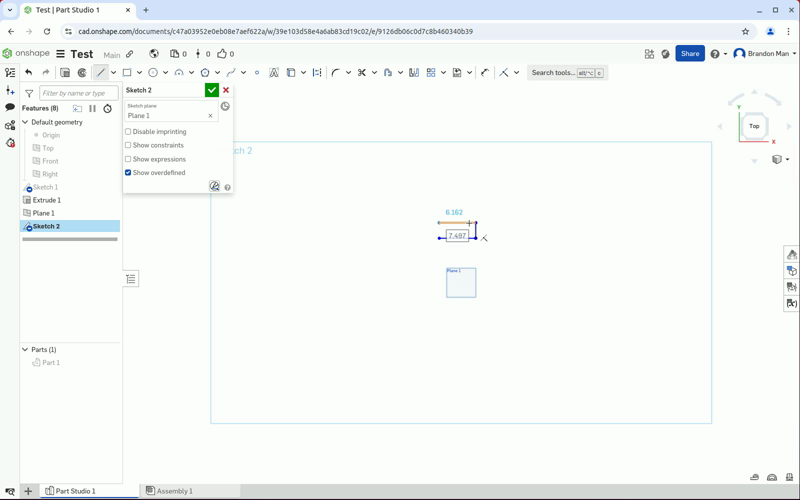
mouse_move(439, 238)
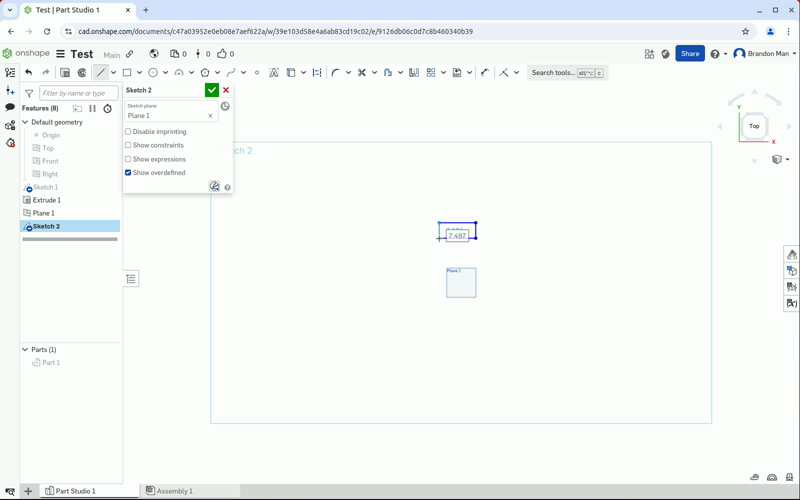
key_up(shift)
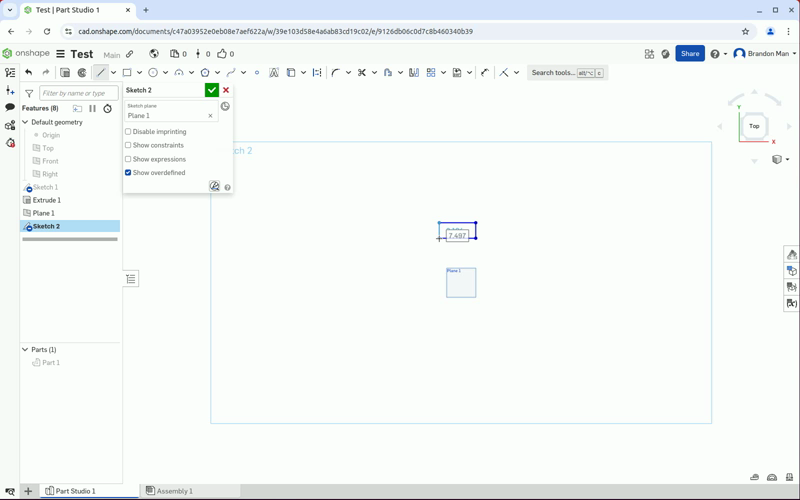
click(439, 238)
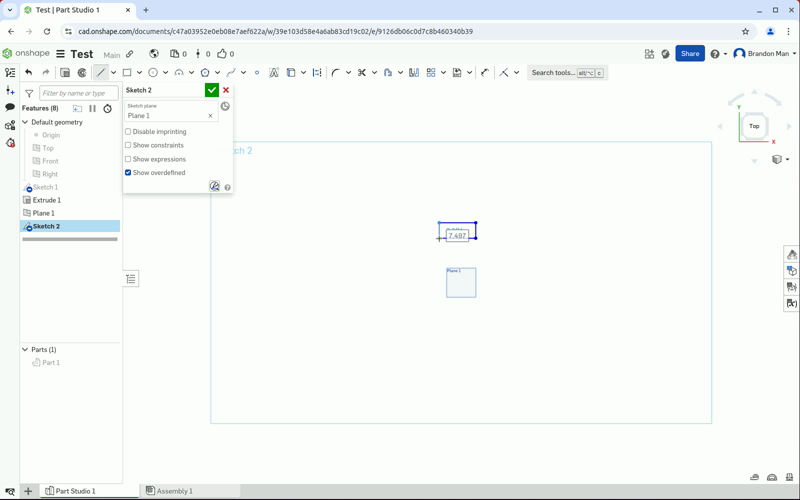
key(esc)
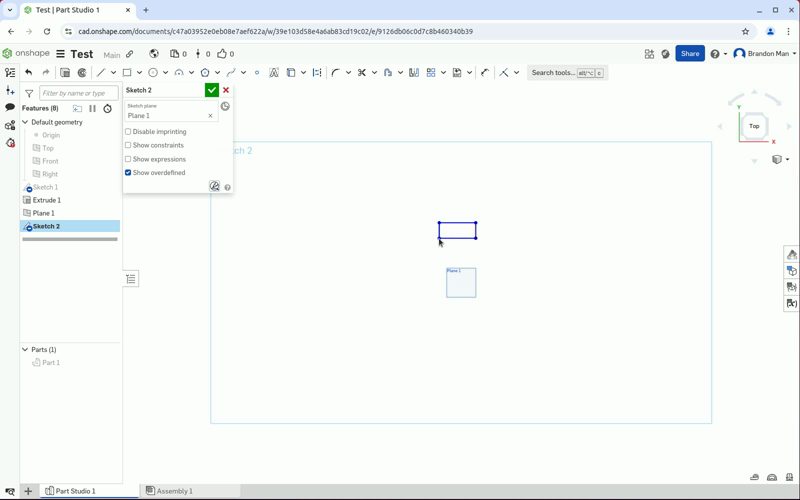
mouse_move(469, 234)
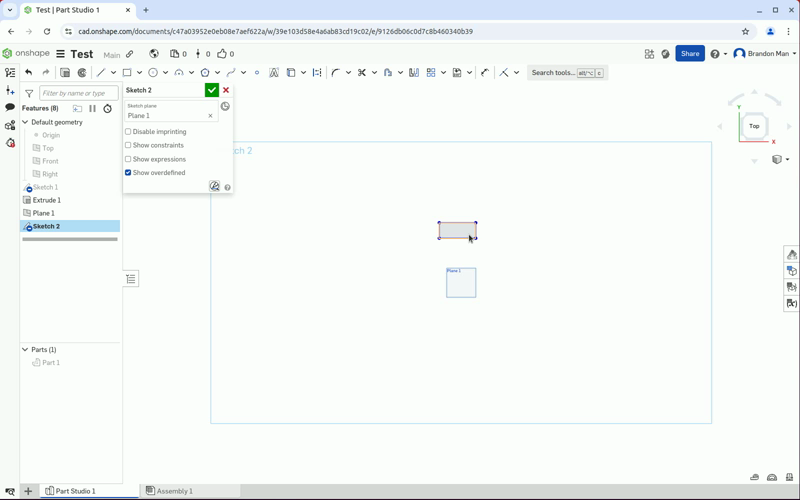
scroll(6)
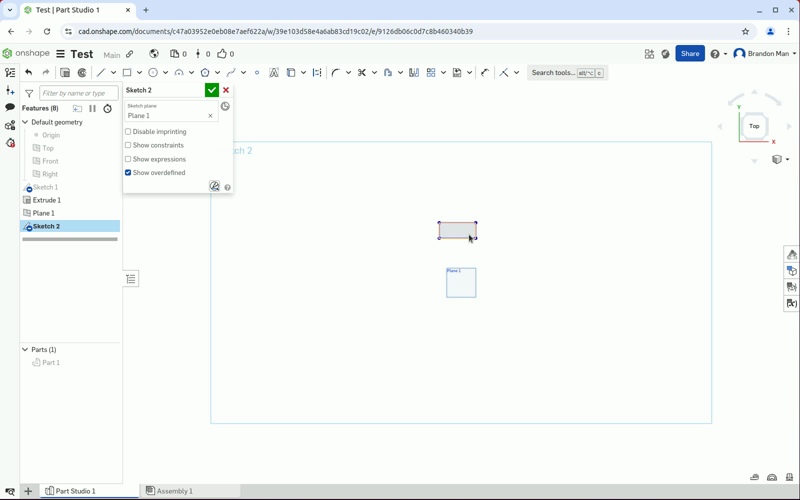
scroll(6)
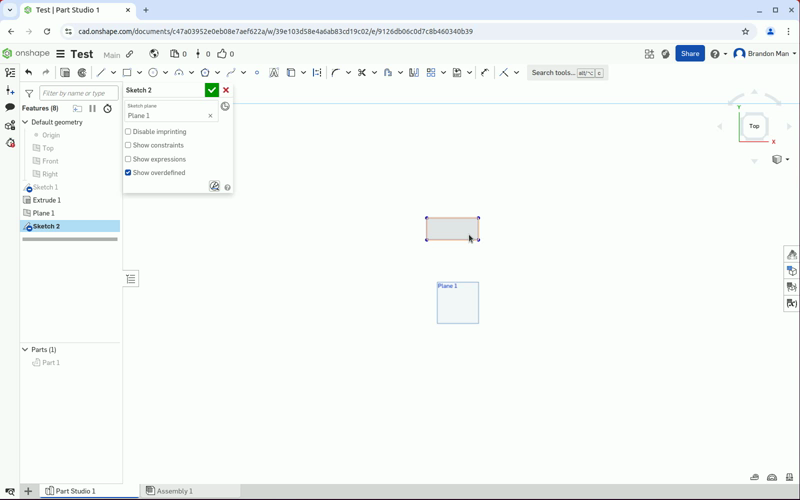
scroll(6)
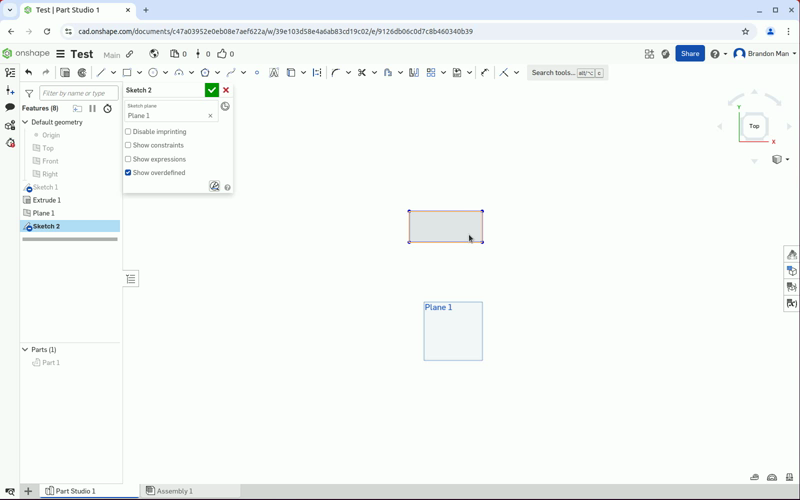
scroll(6)
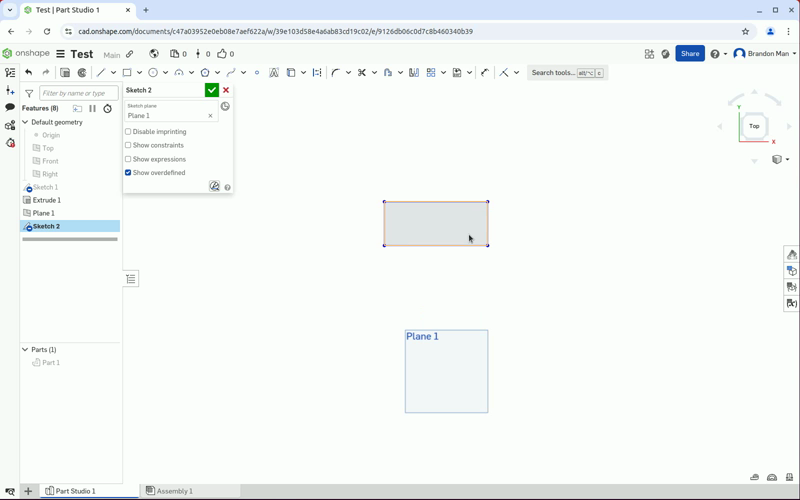
scroll(6)
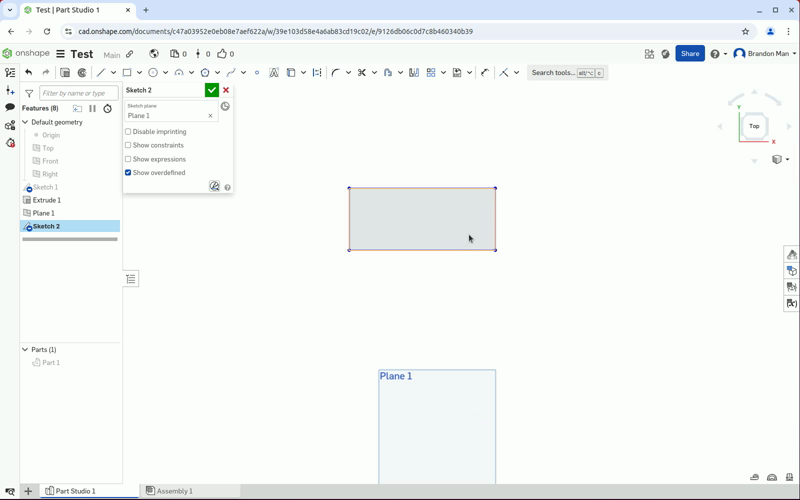
scroll(6)
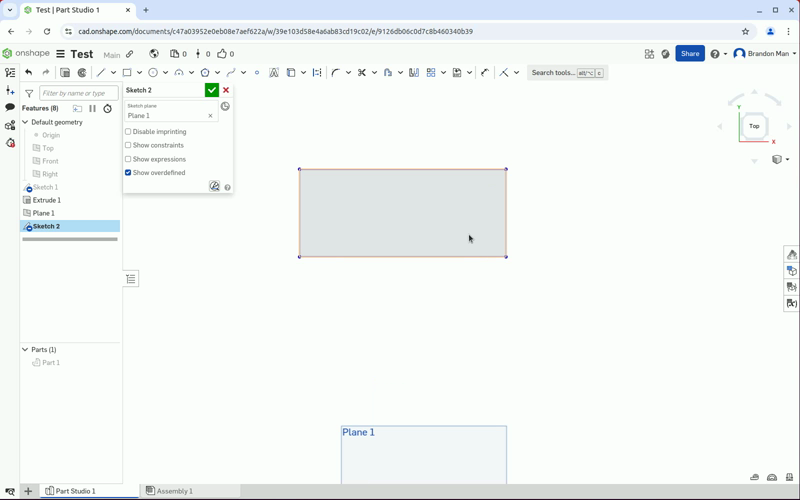
scroll(6)
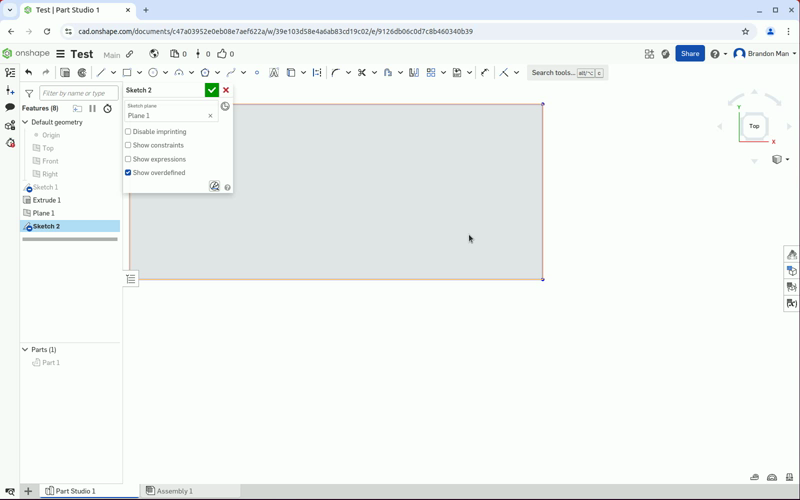
click(469, 234)
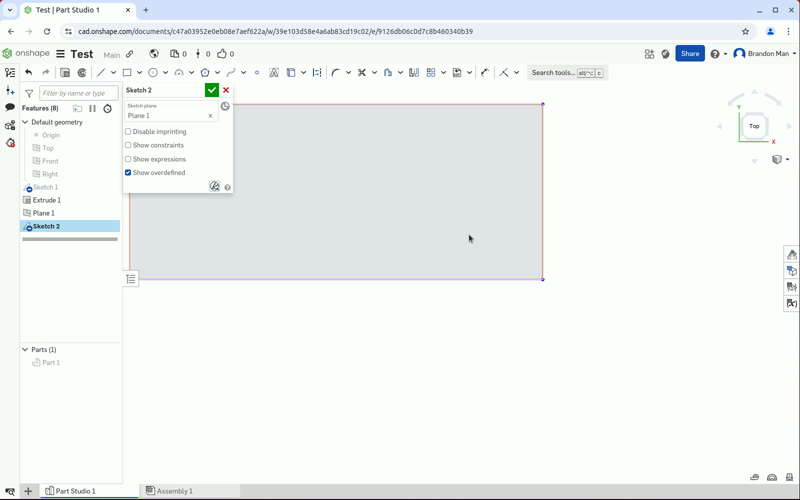
scroll(-6)
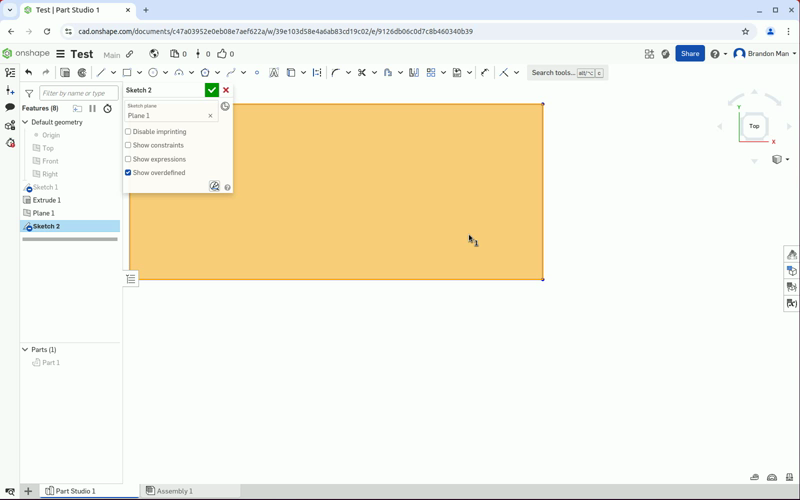
scroll(-6)
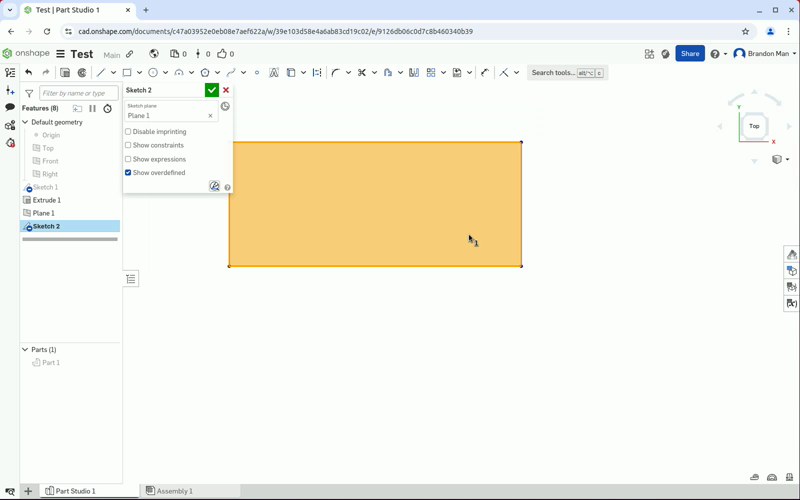
scroll(-6)
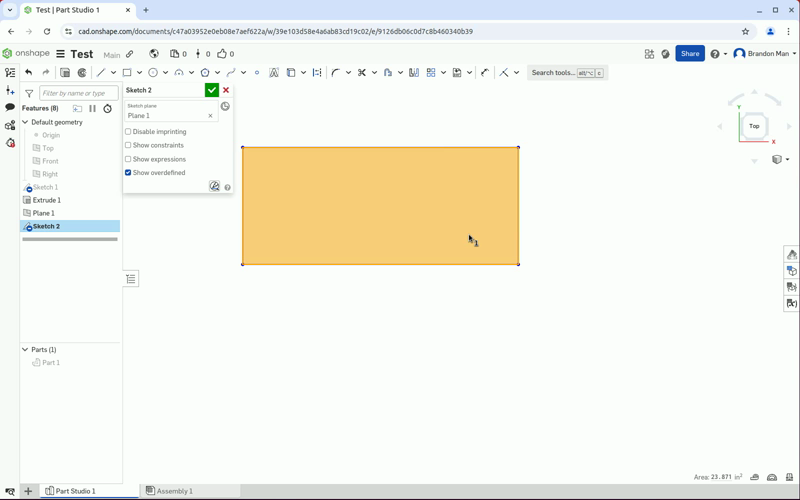
scroll(-6)
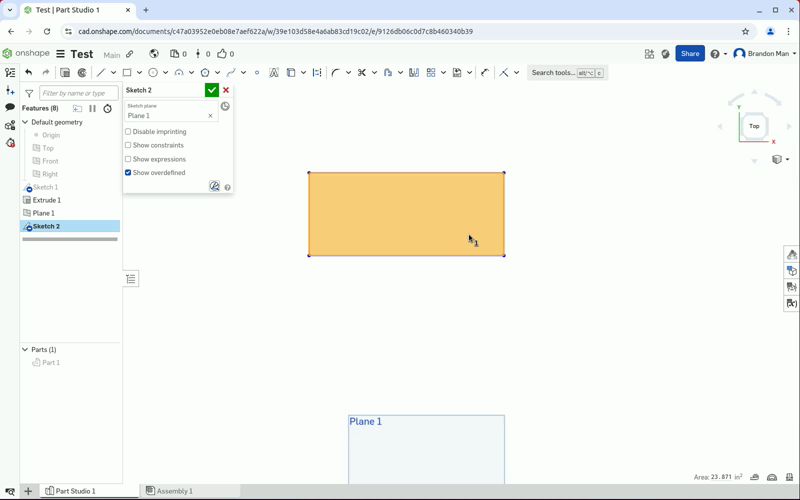
scroll(-6)
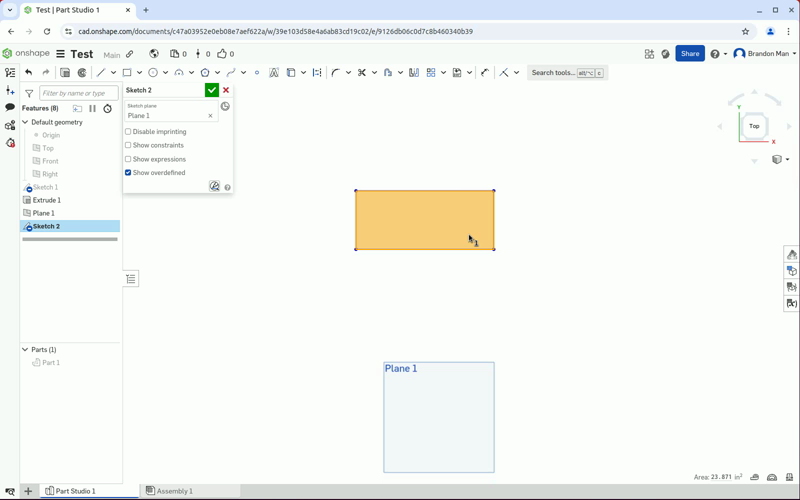
scroll(-6)
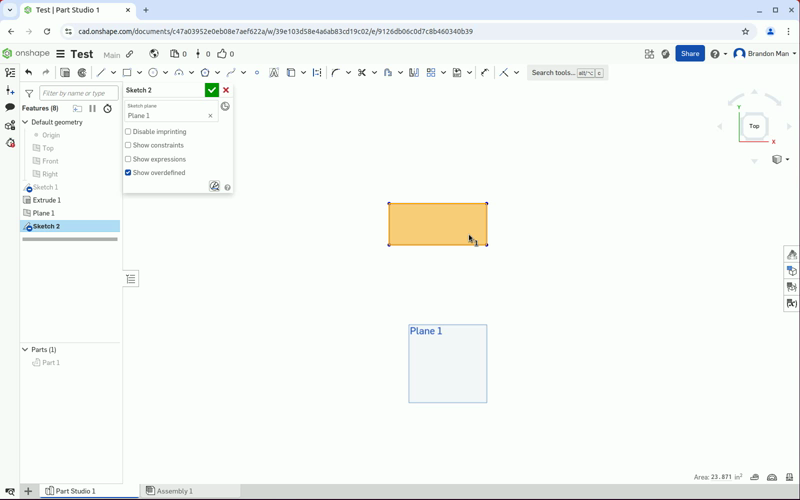
scroll(-6)
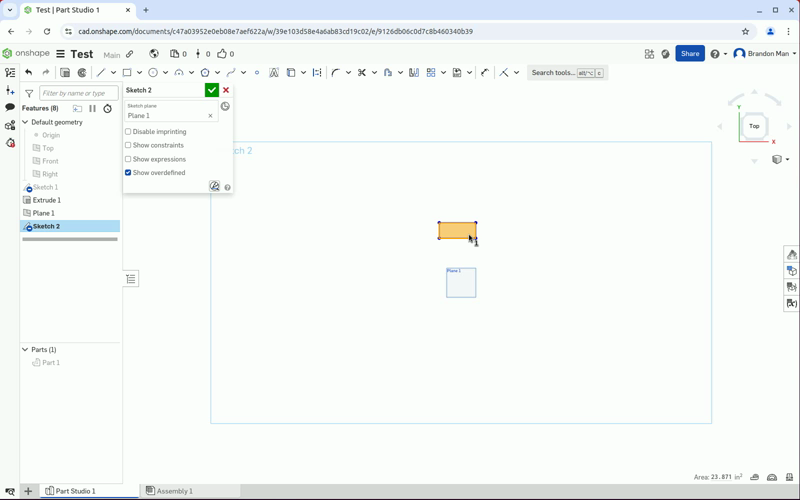
mouse_move(73, 352)
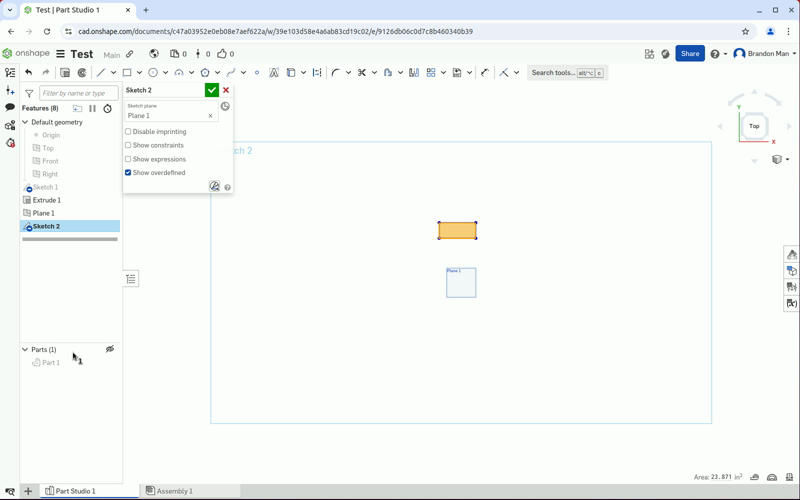
key(shift+y)
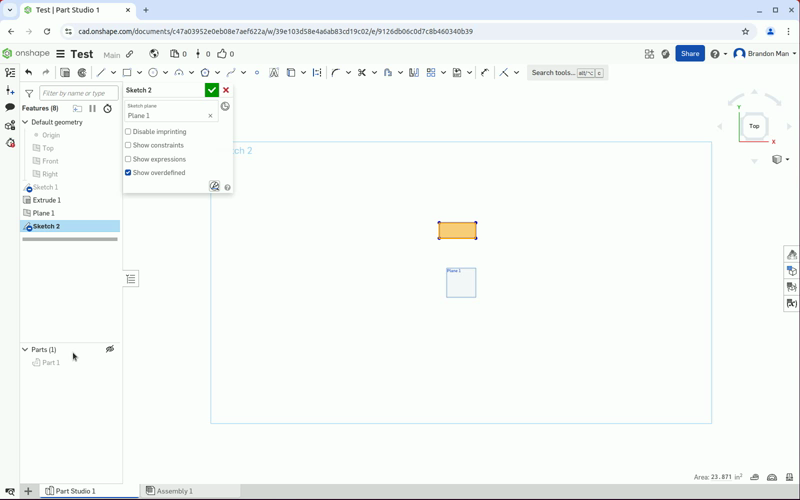
key(shift+e)
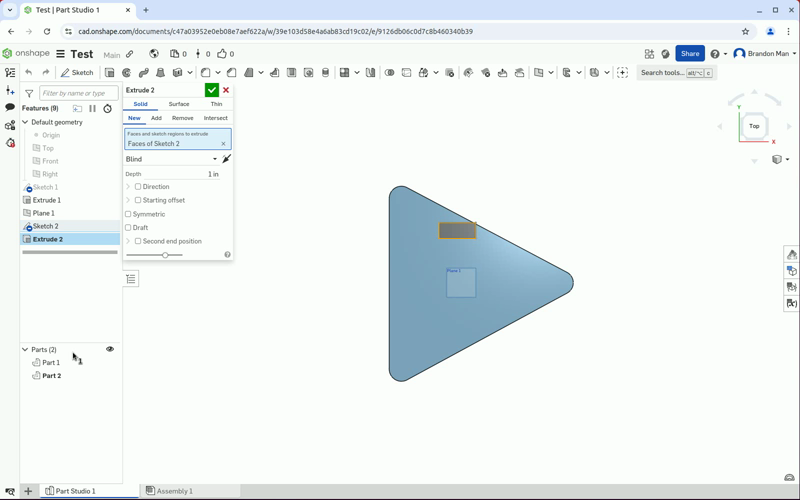
mouse_move(143, 106)
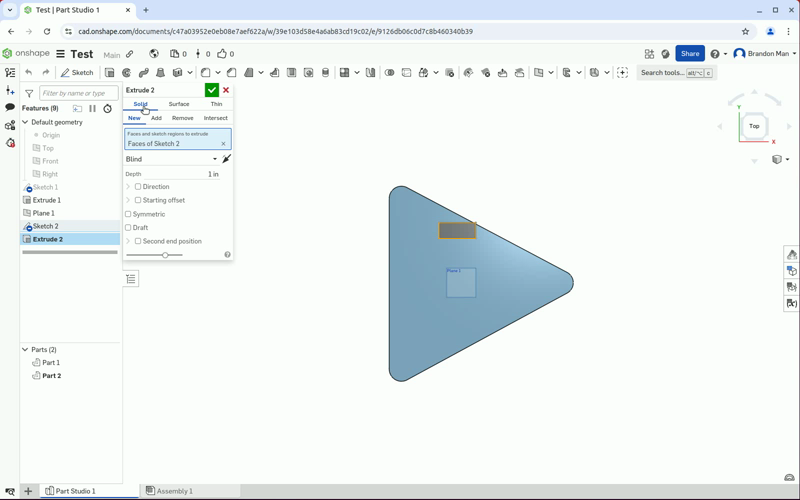
click(143, 106)
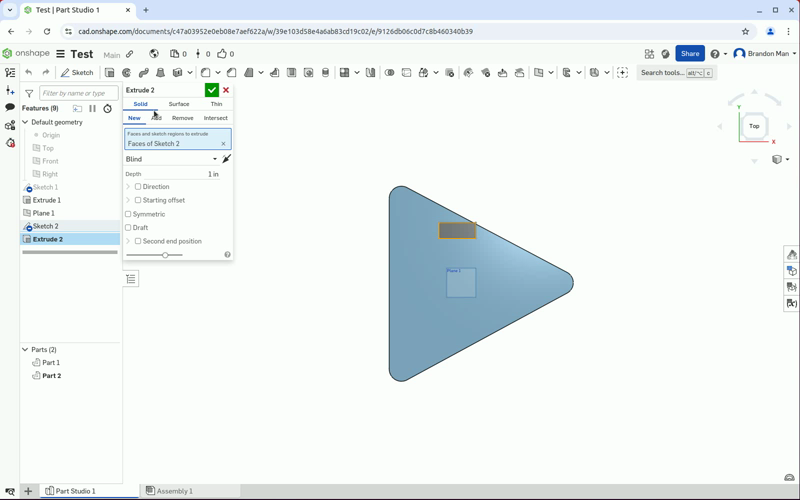
mouse_move(186, 120)
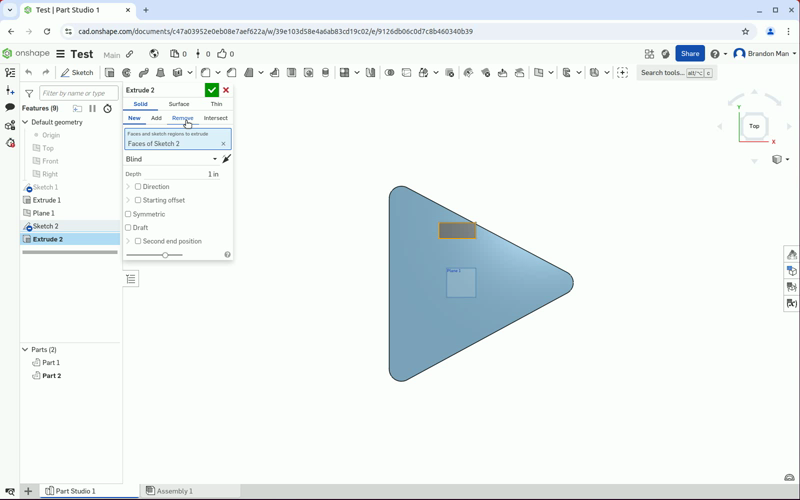
click(186, 120)
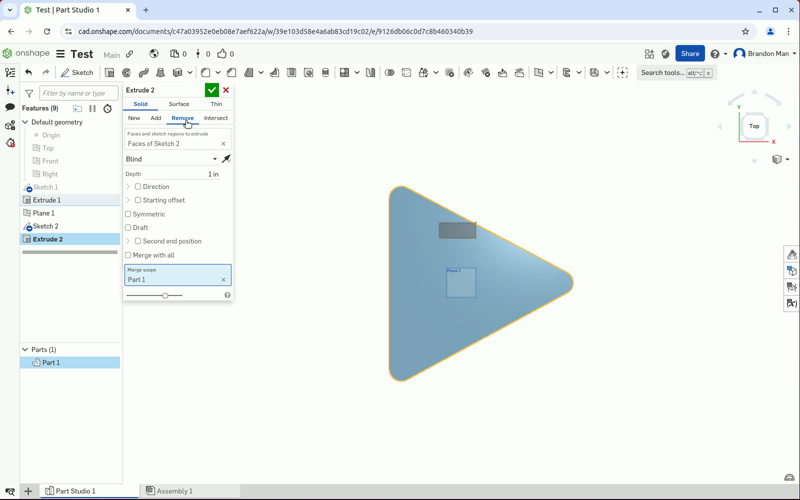
key(tab, 4)
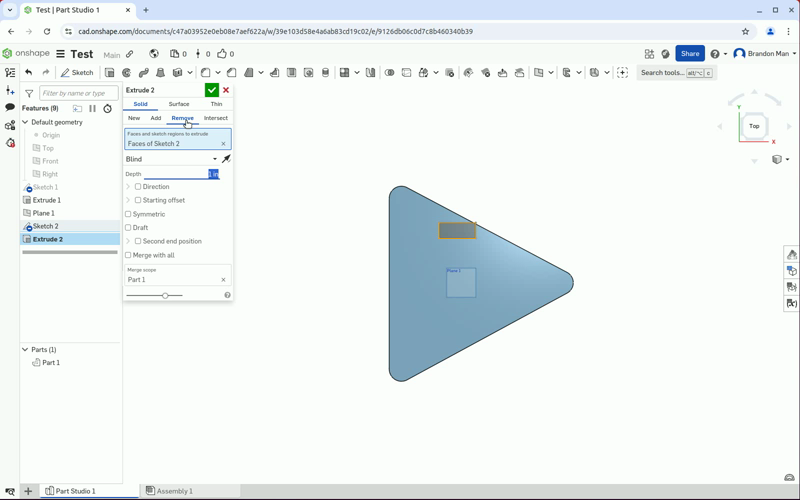
text(3.129)
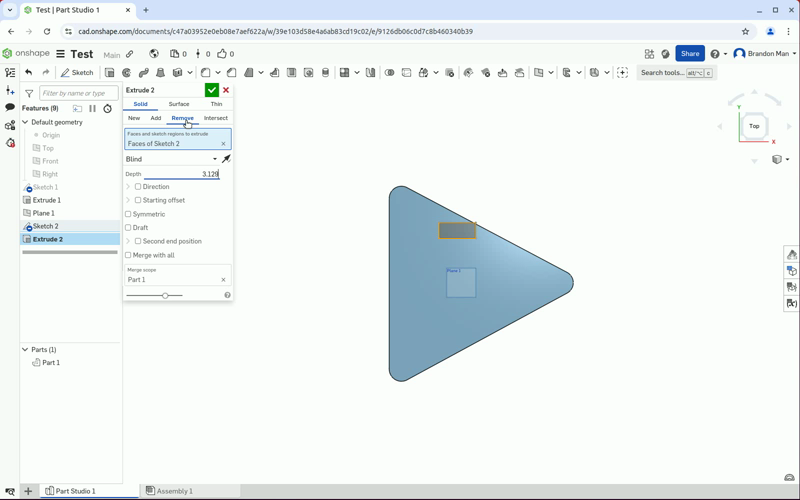
key(tab, 6)
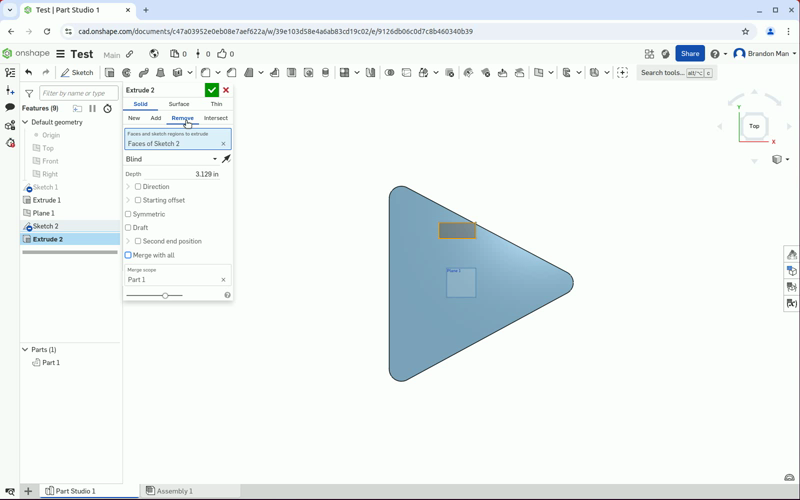
key(space)
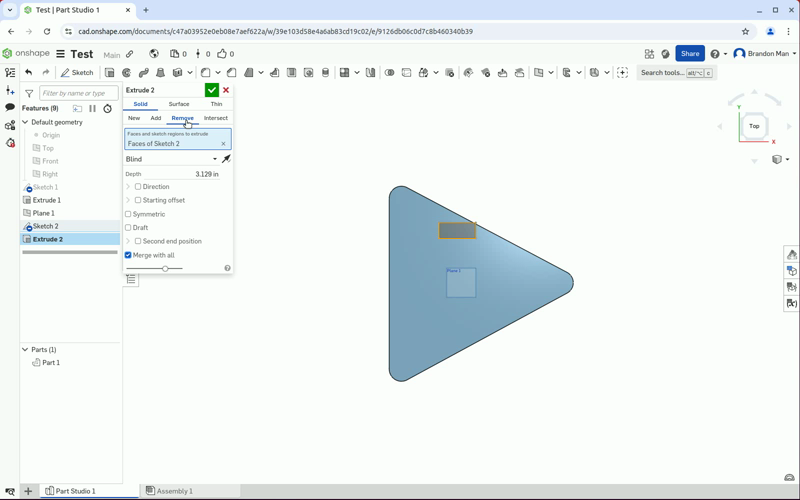
key(enter)
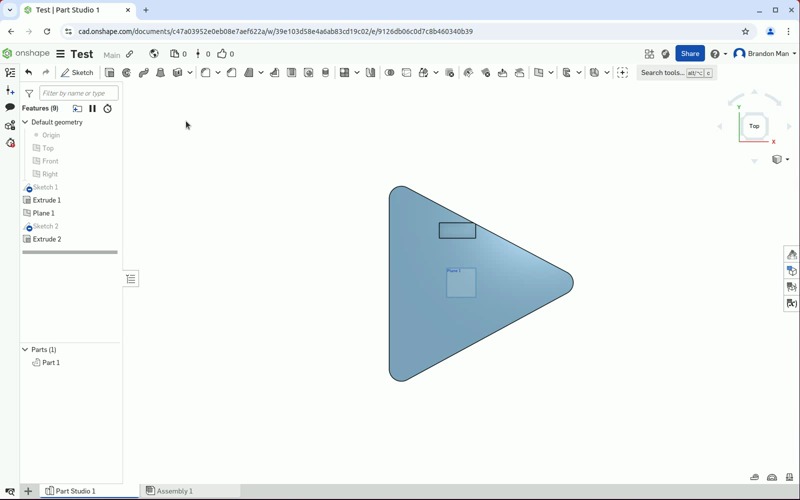
key(shift+h)
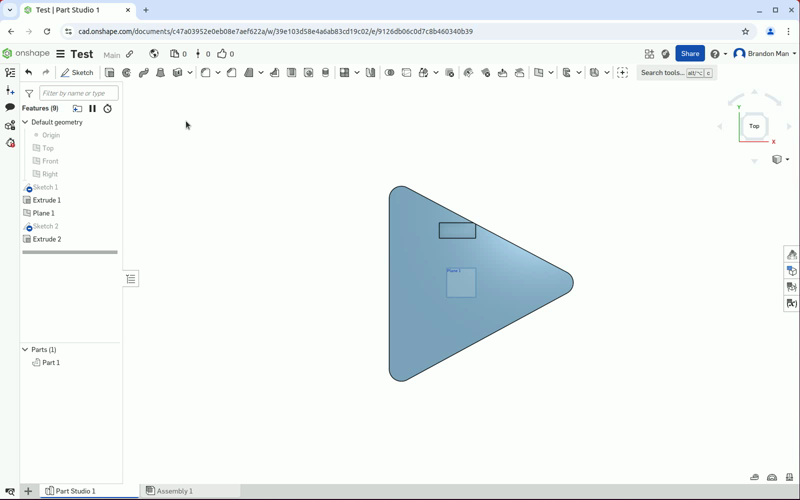
key(shift+h)
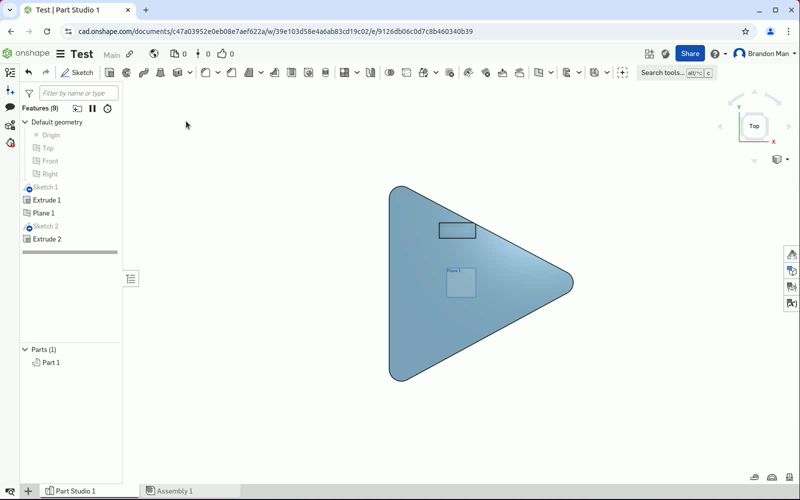
mouse_move(73, 189)
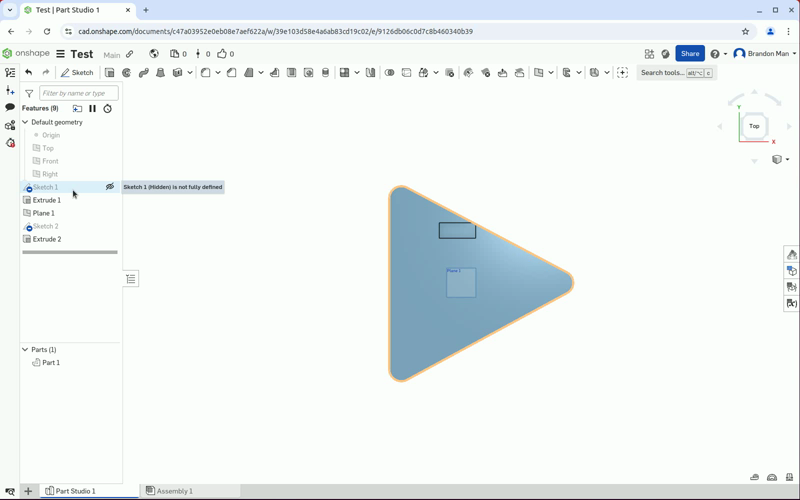
click(73, 189)
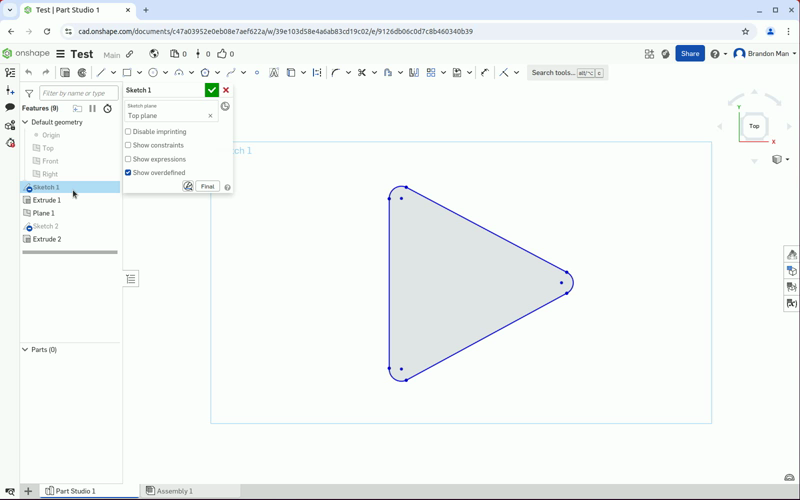
mouse_move(229, 92)
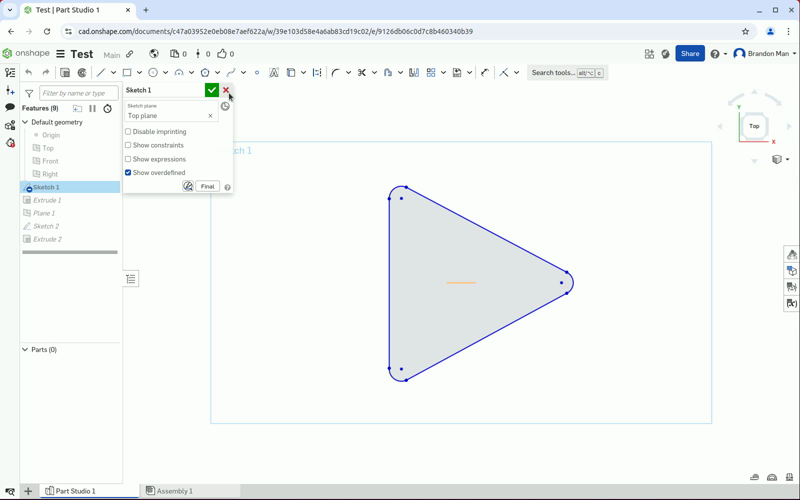
click(229, 92)
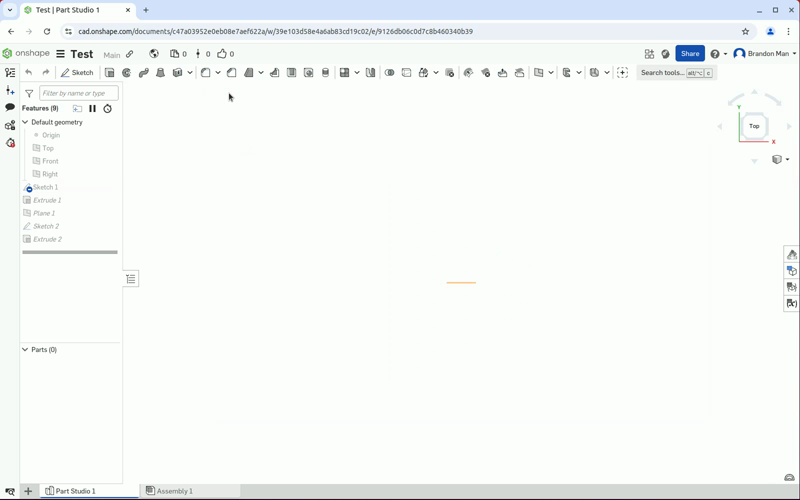
key(shift+s)
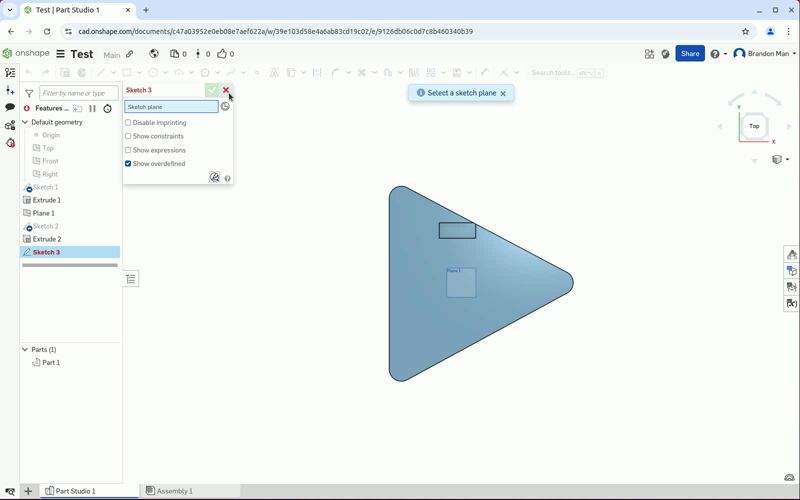
mouse_move(73, 215)
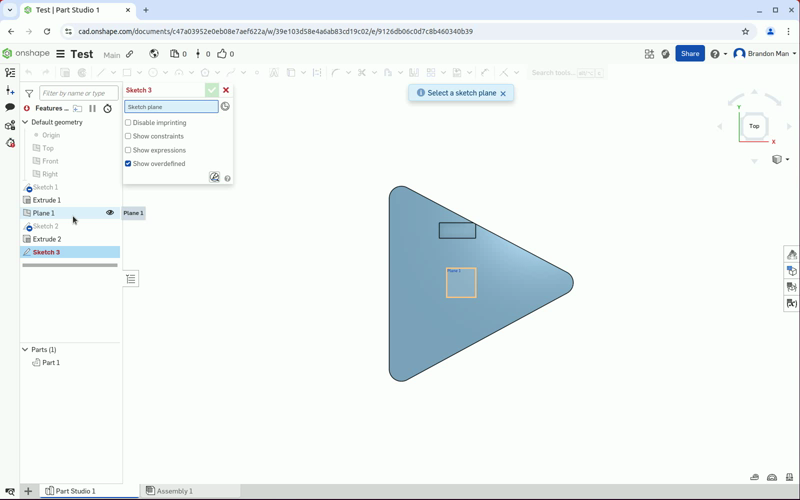
click(73, 215)
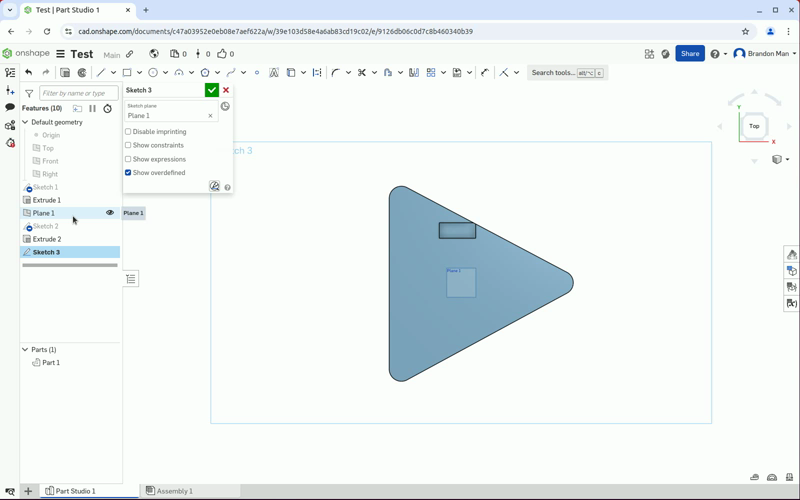
mouse_move(73, 352)
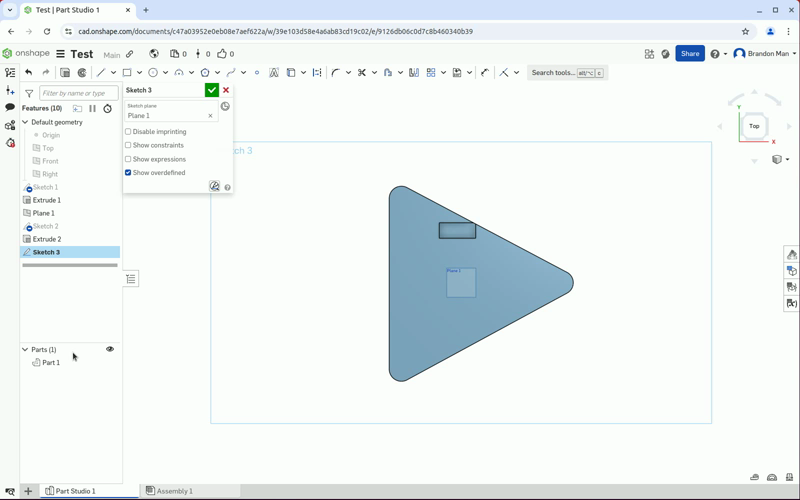
key(y)
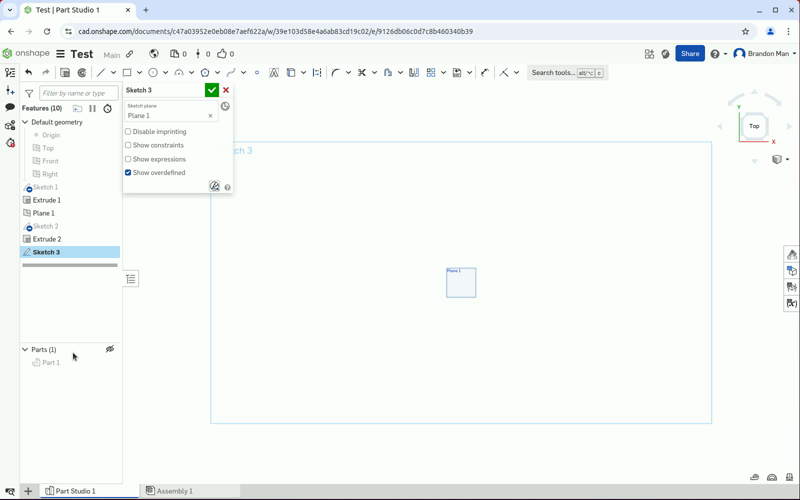
key(l)
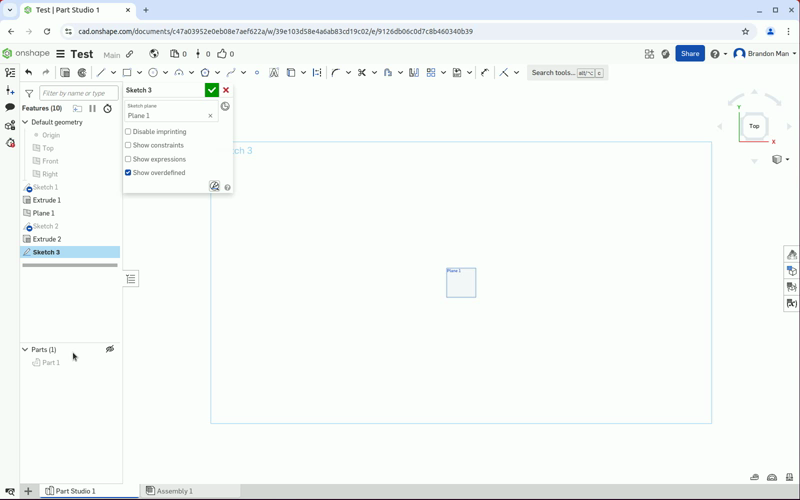
key_down(shift)
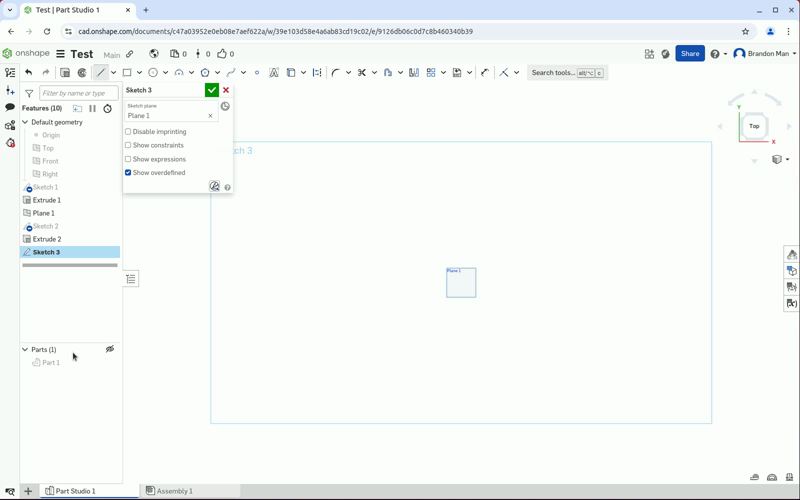
mouse_move(439, 342)
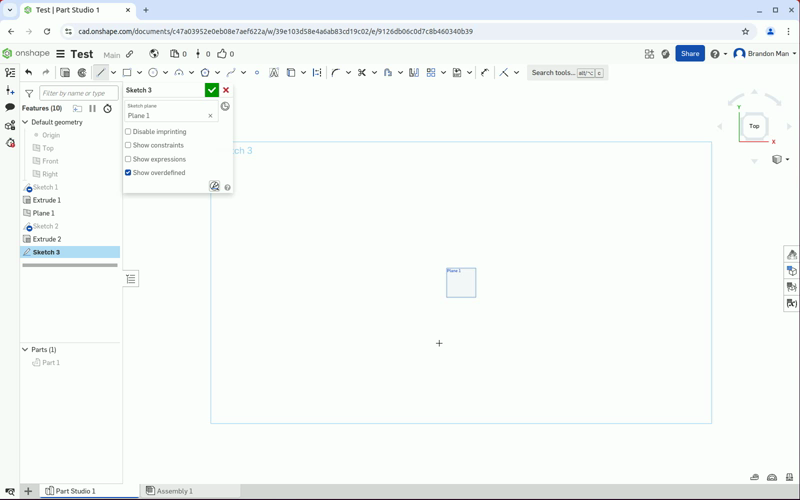
click(439, 342)
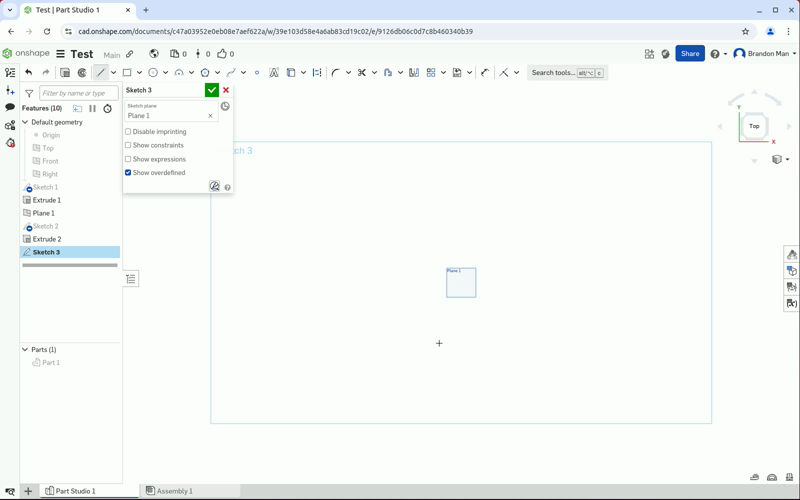
key_up(shift)
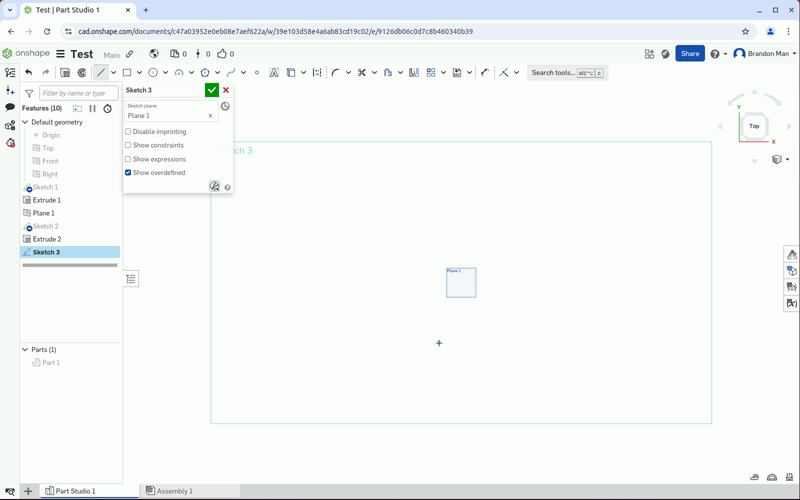
key_down(shift)
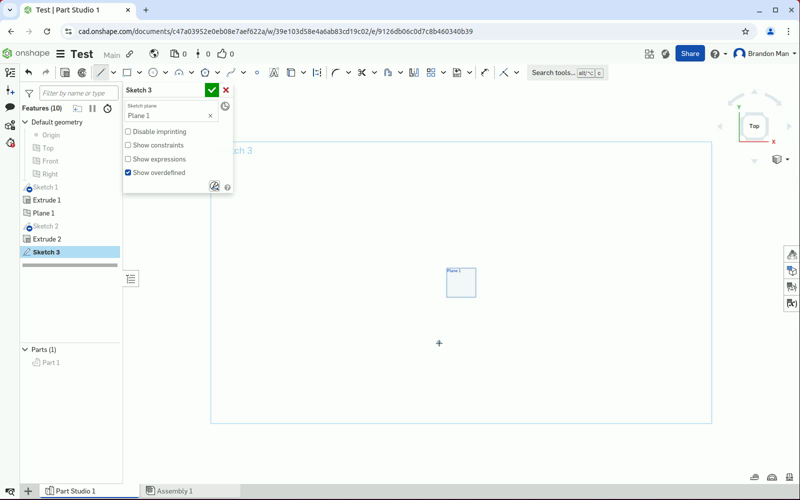
mouse_move(469, 342)
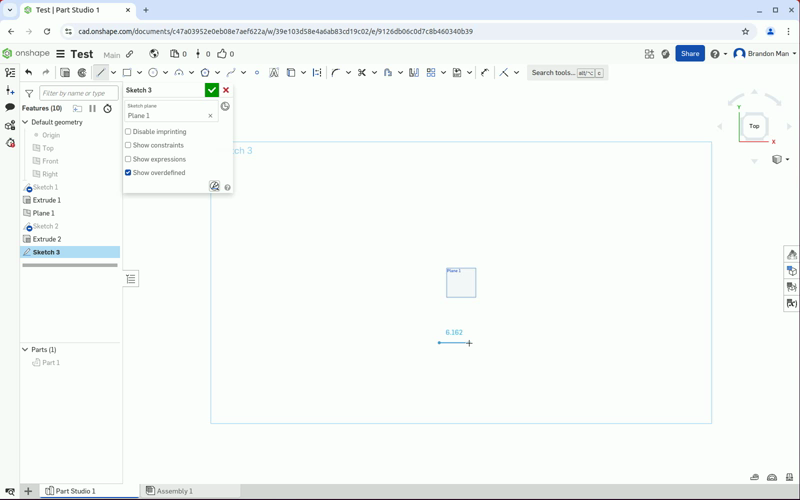
mouse_move(475, 342)
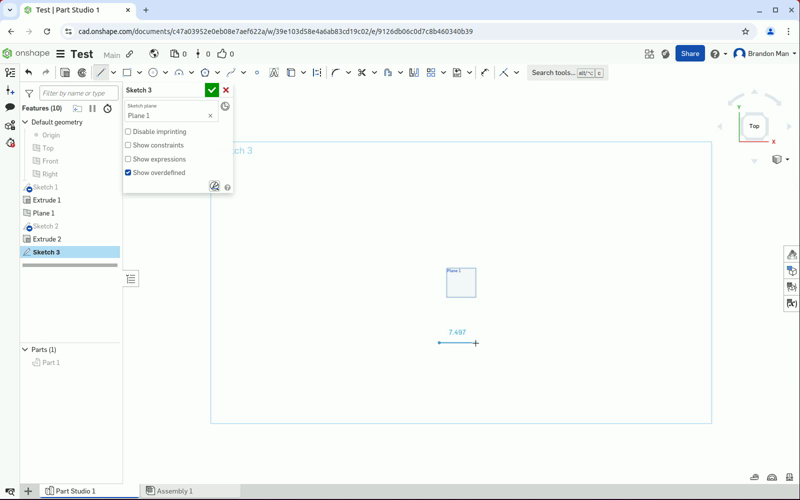
click(475, 342)
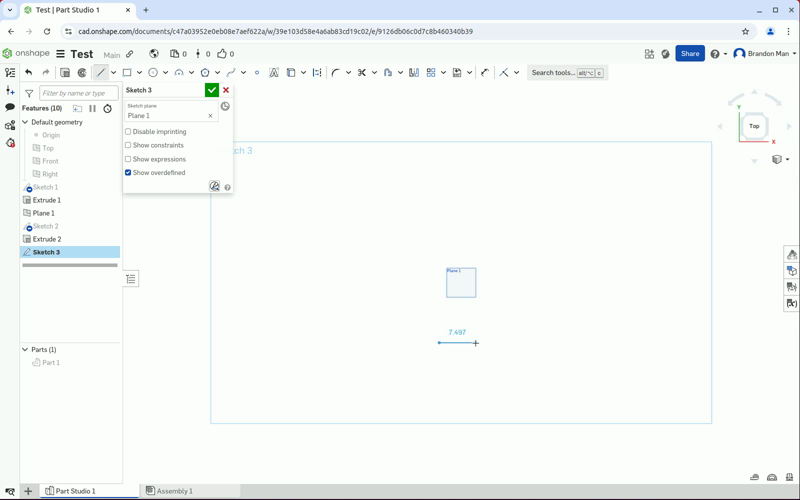
key_up(shift)
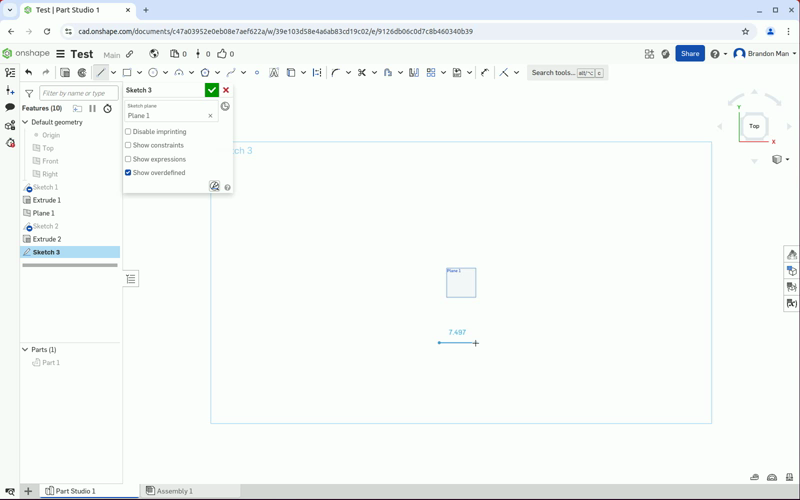
key_down(shift)
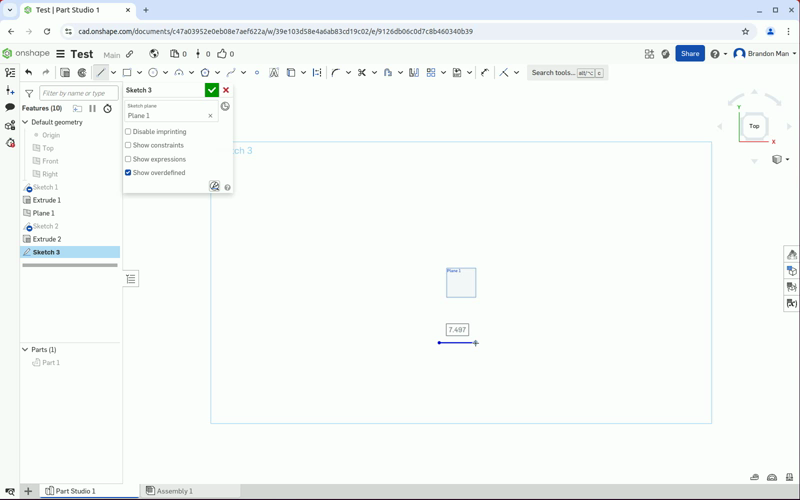
mouse_move(505, 342)
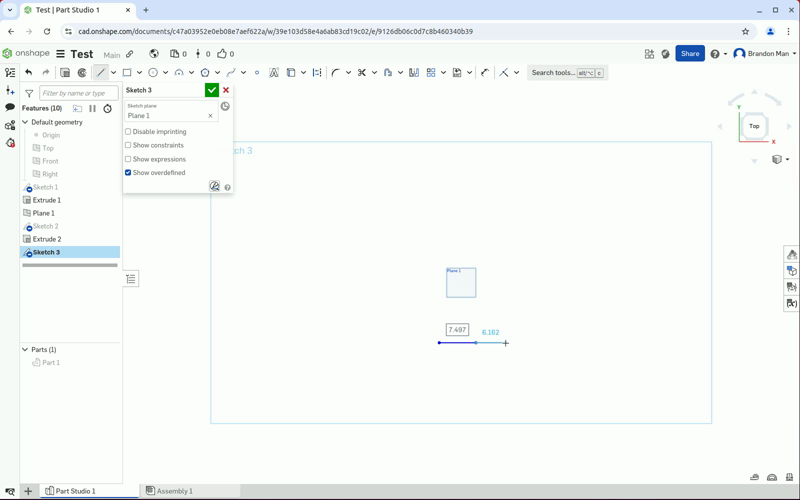
mouse_move(475, 327)
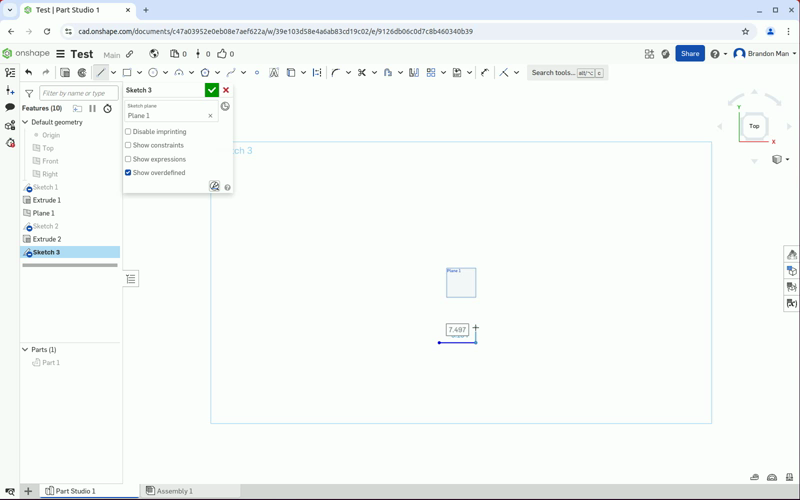
click(475, 327)
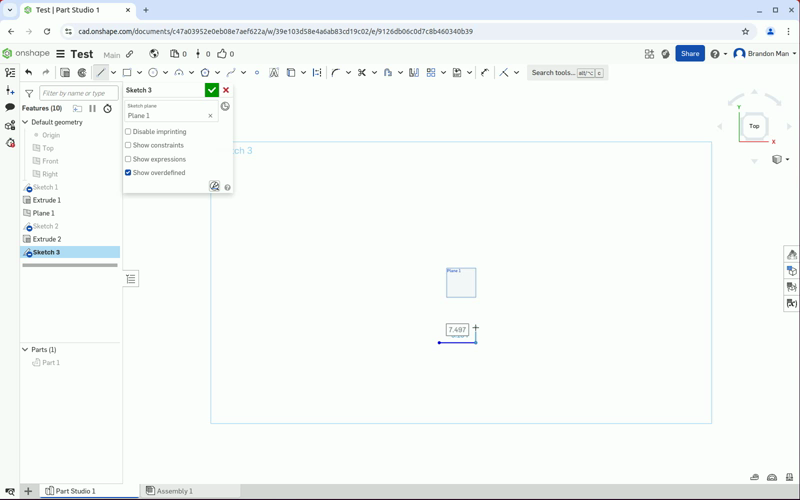
key_up(shift)
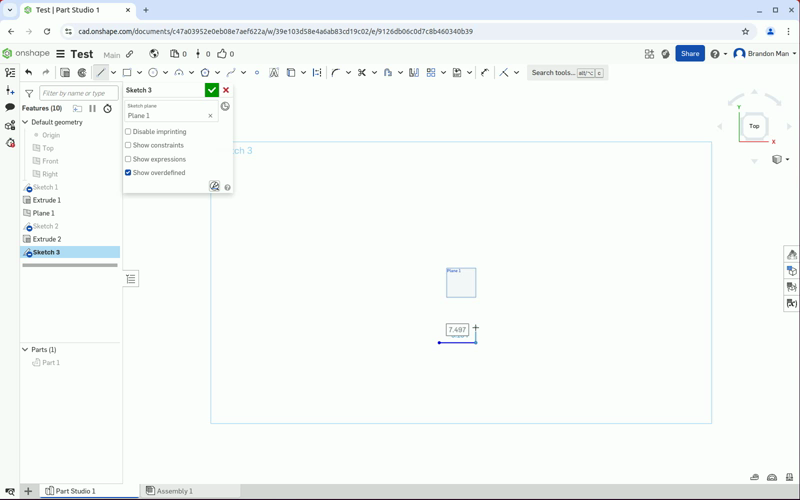
key_down(shift)
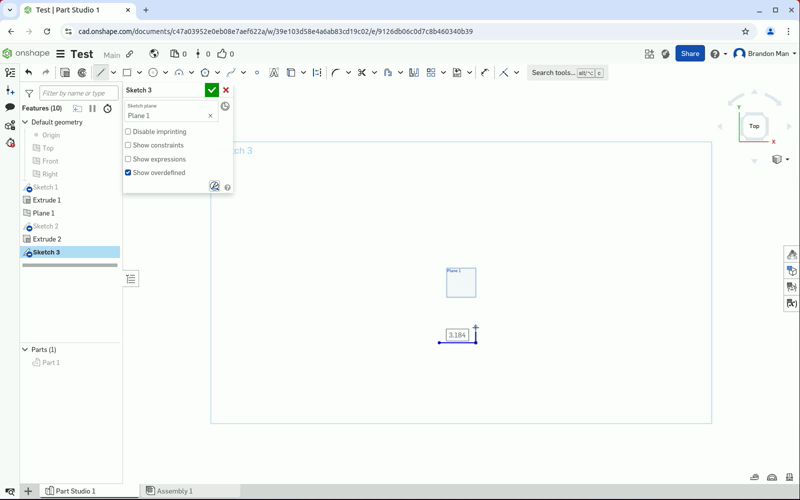
mouse_move(505, 327)
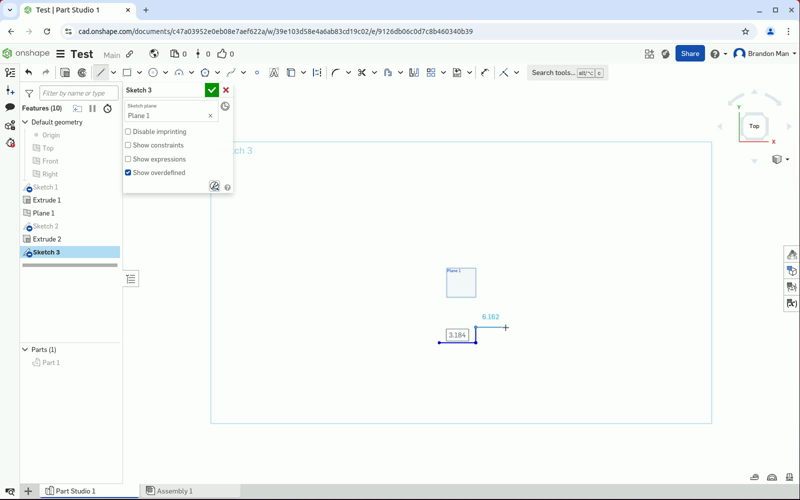
mouse_move(439, 327)
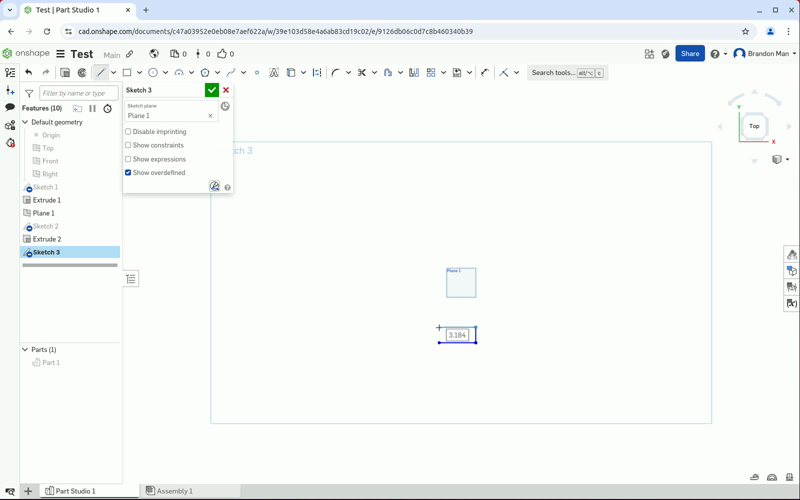
click(439, 327)
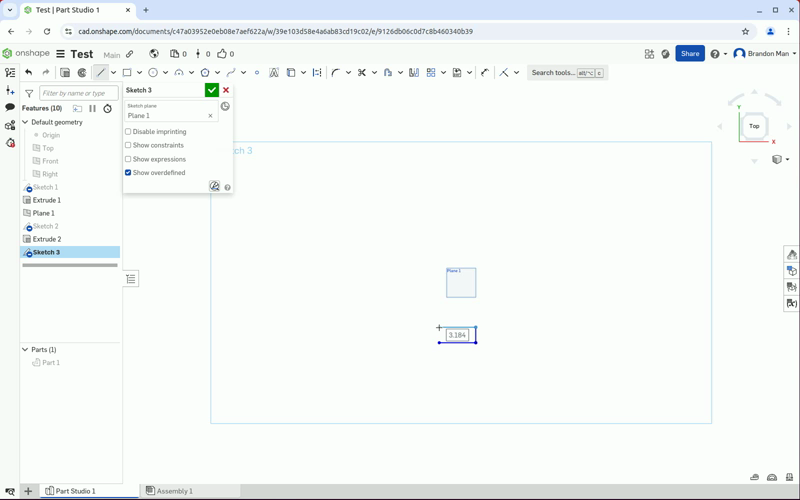
key_up(shift)
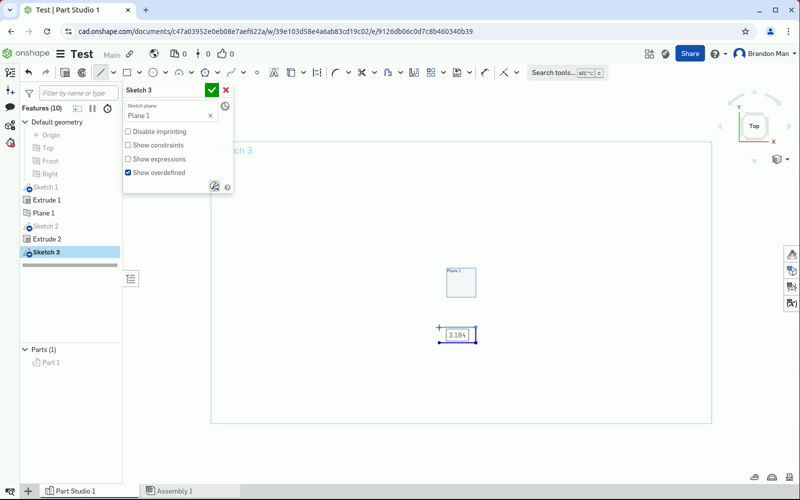
mouse_move(469, 327)
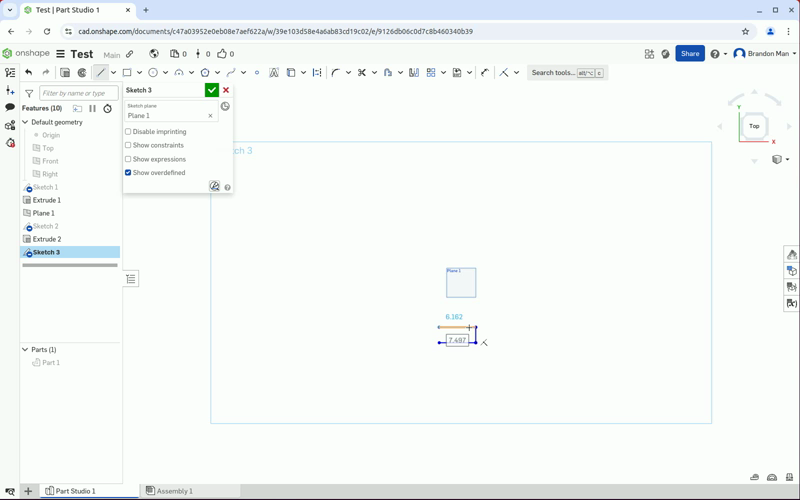
key_down(shift)
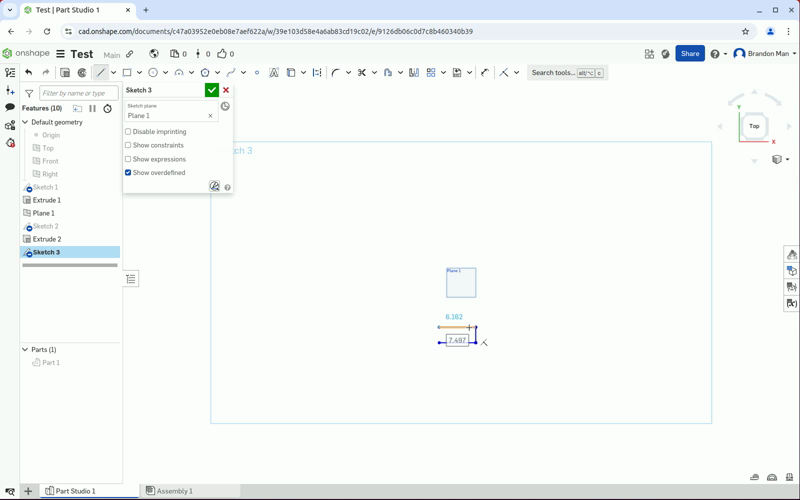
mouse_move(439, 342)
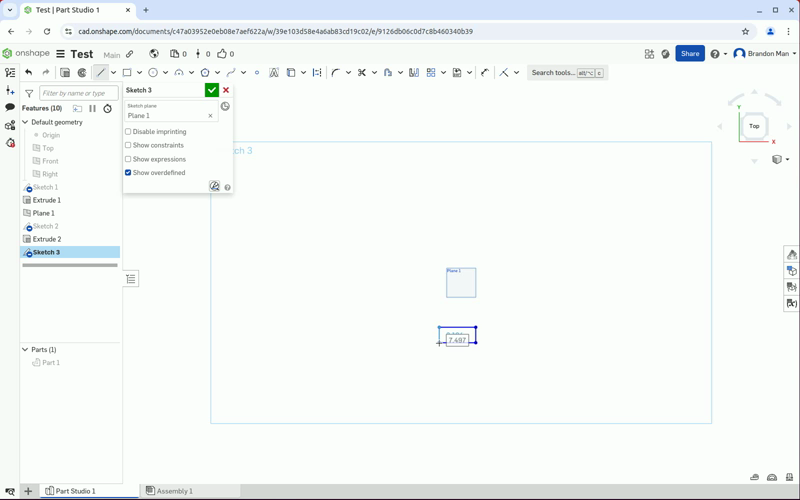
key_up(shift)
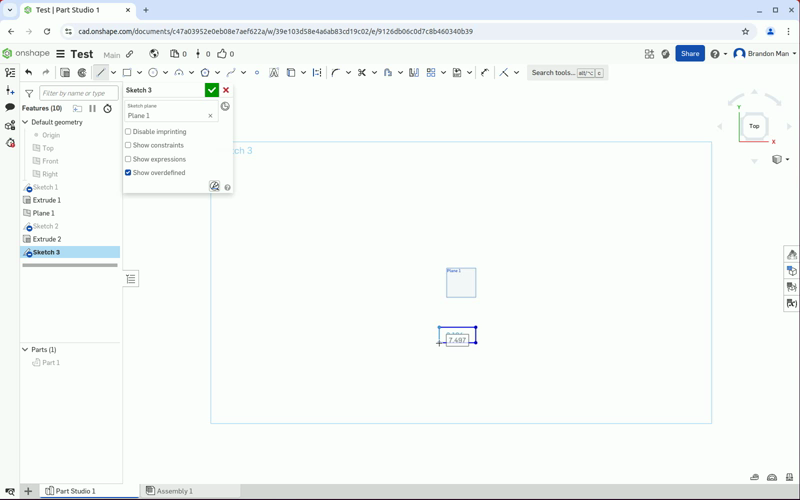
click(439, 342)
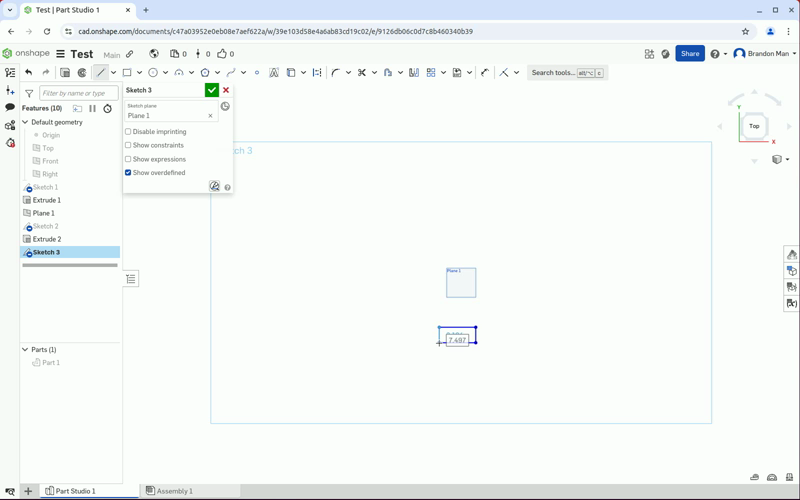
key(esc)
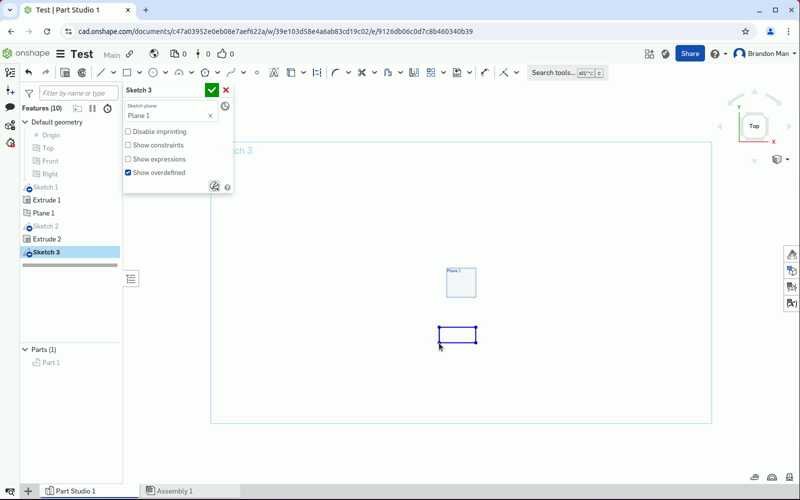
mouse_move(452, 340)
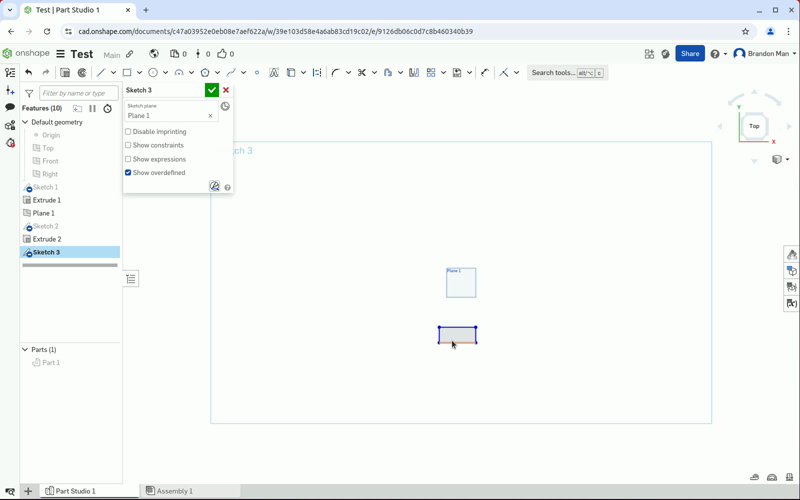
scroll(6)
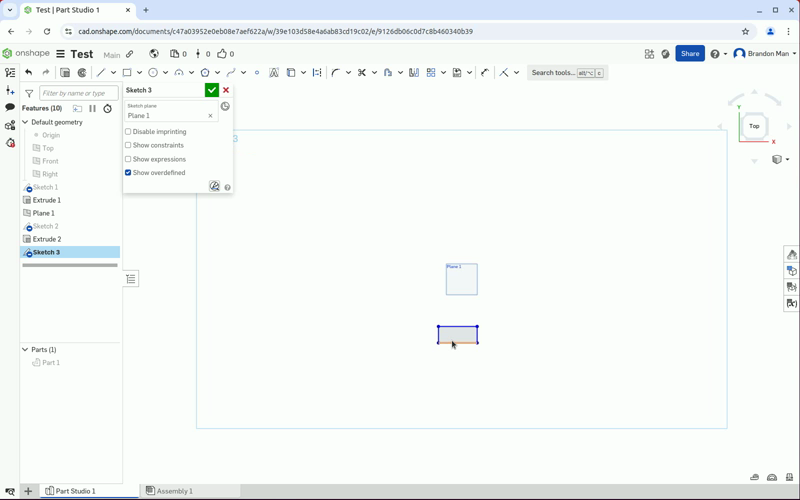
scroll(6)
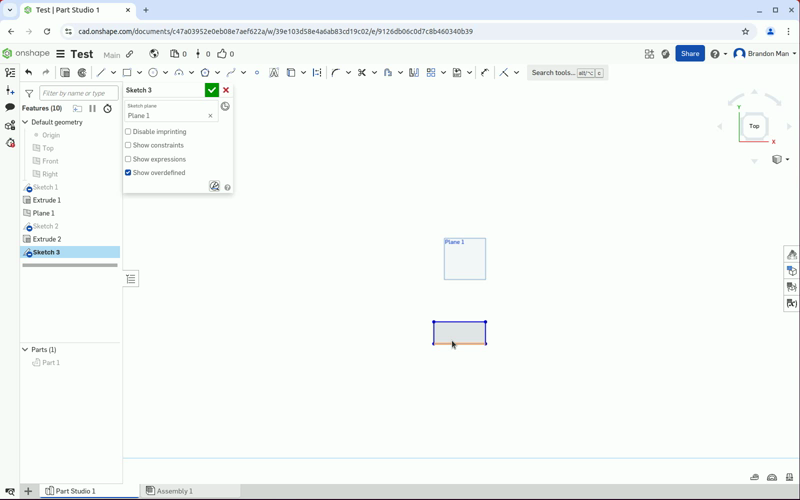
scroll(6)
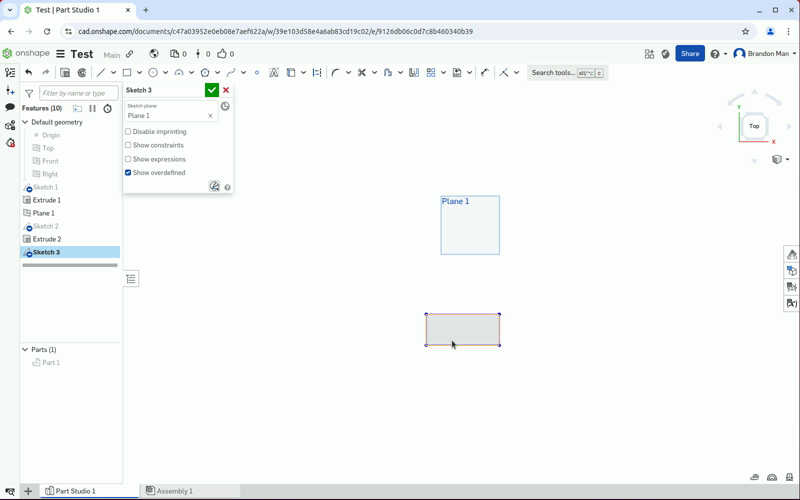
scroll(6)
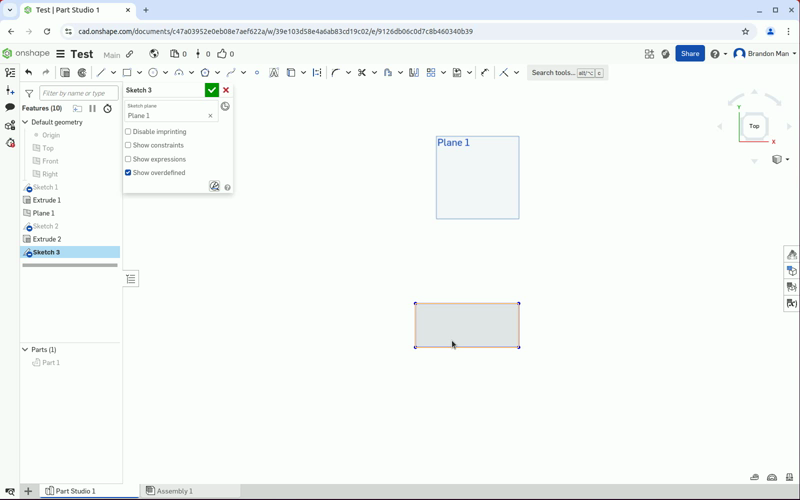
scroll(6)
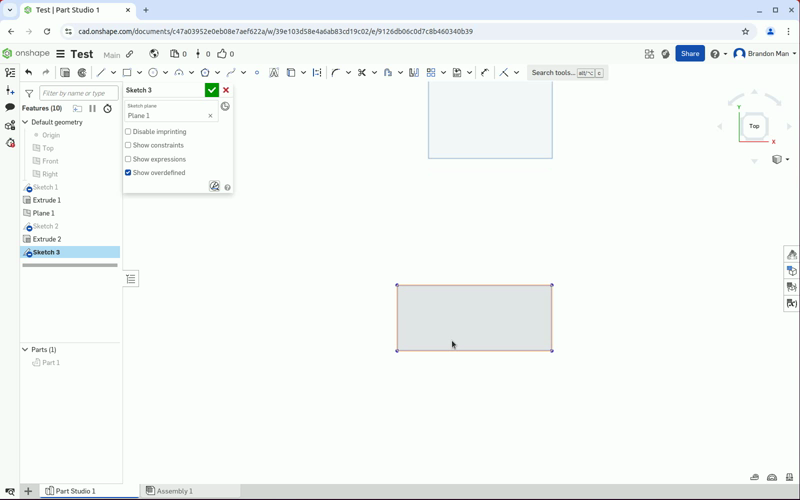
scroll(6)
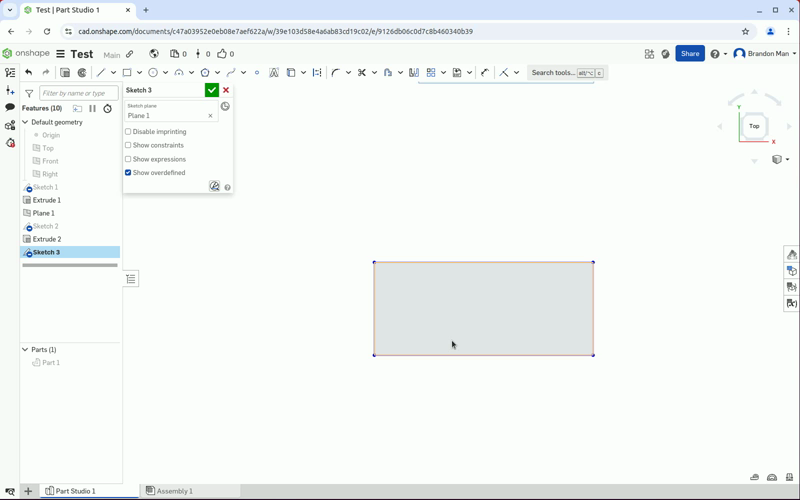
scroll(6)
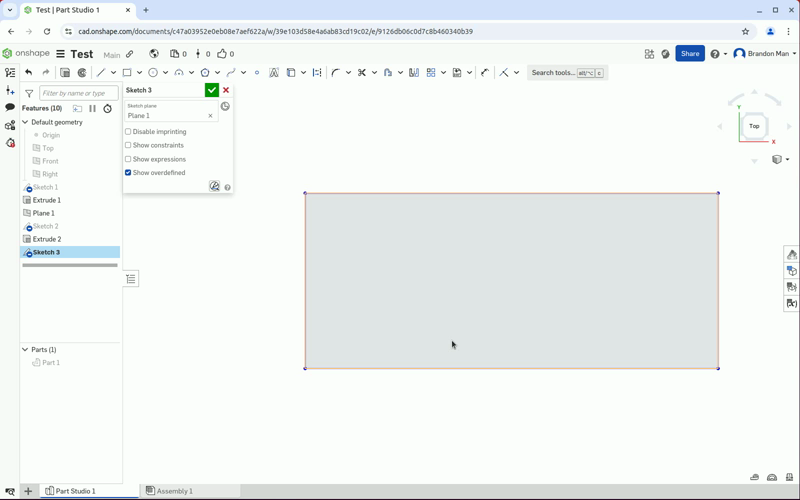
click(452, 340)
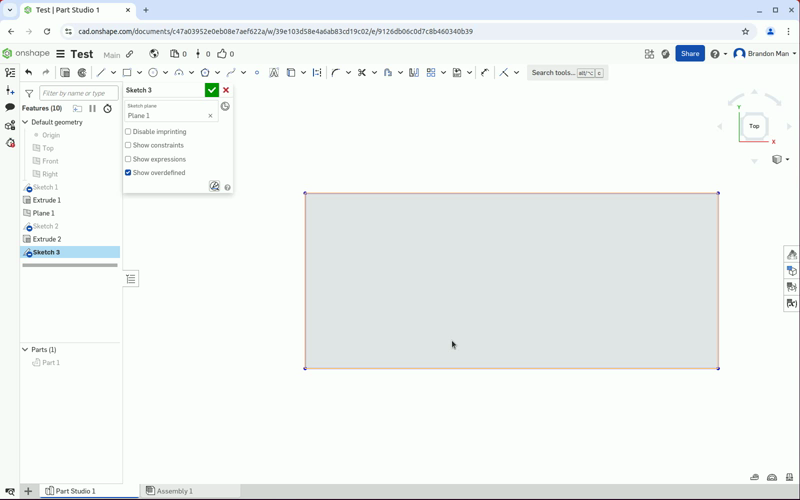
scroll(-6)
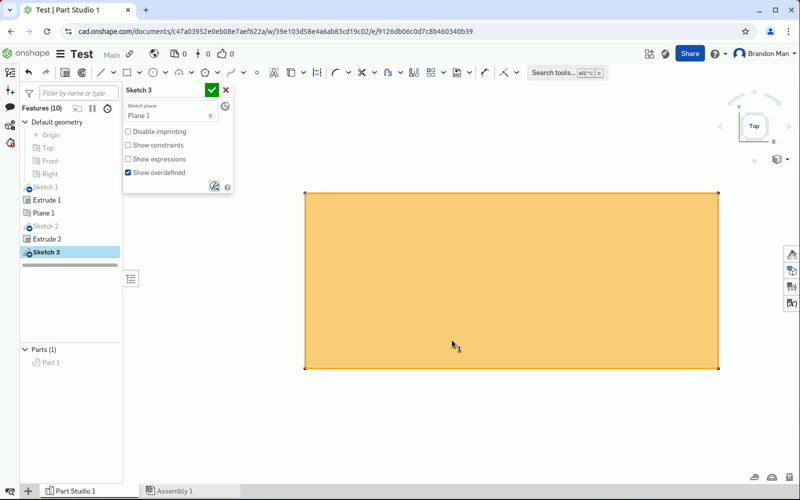
scroll(-6)
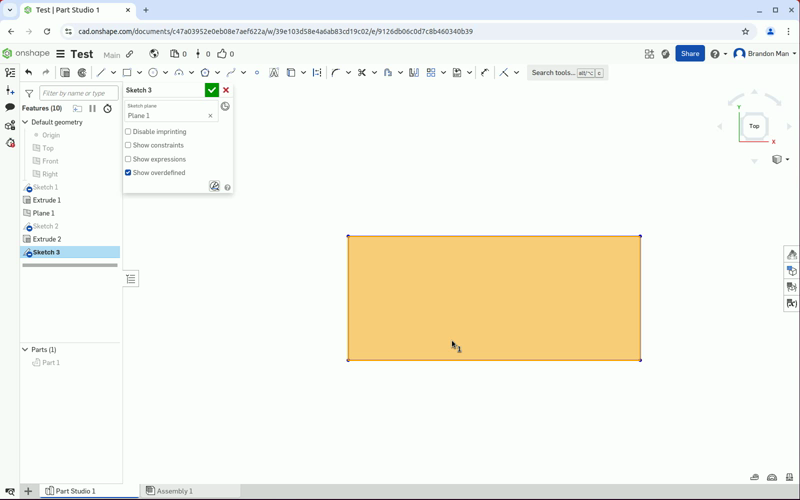
scroll(-6)
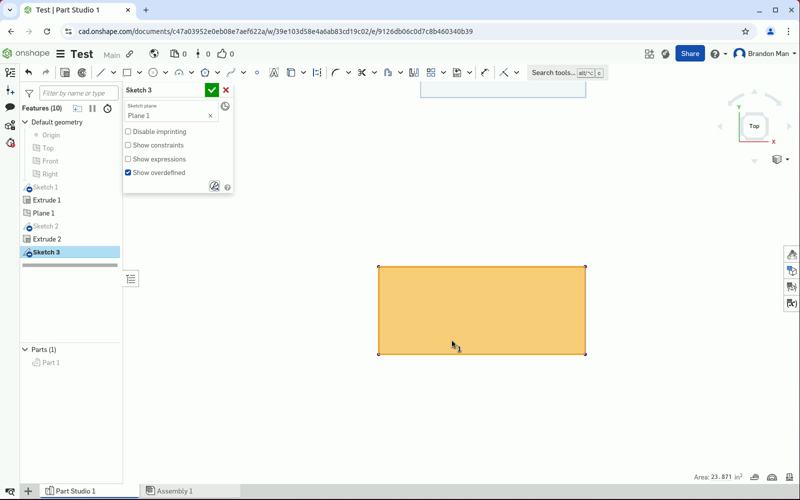
scroll(-6)
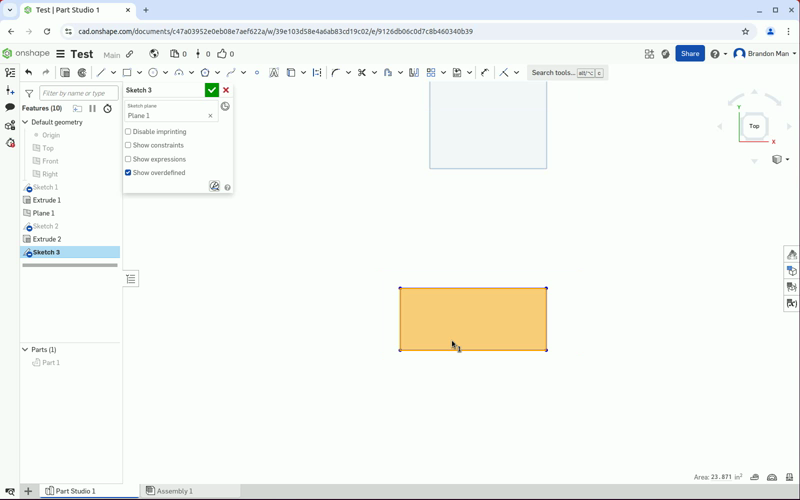
scroll(-6)
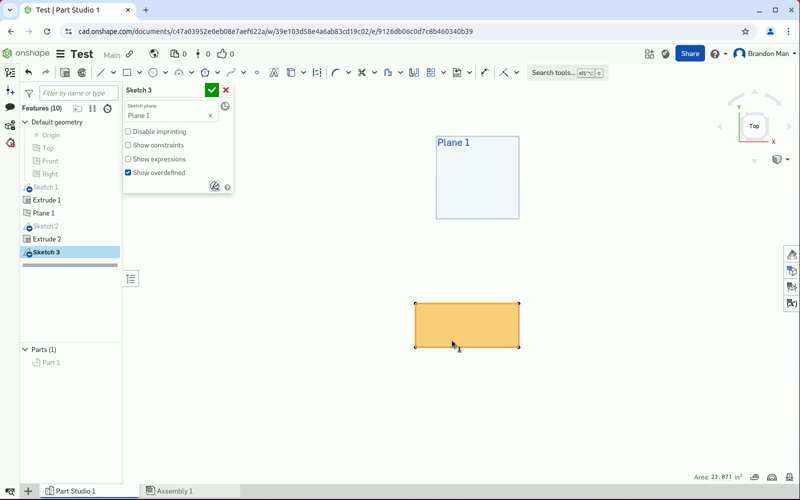
scroll(-6)
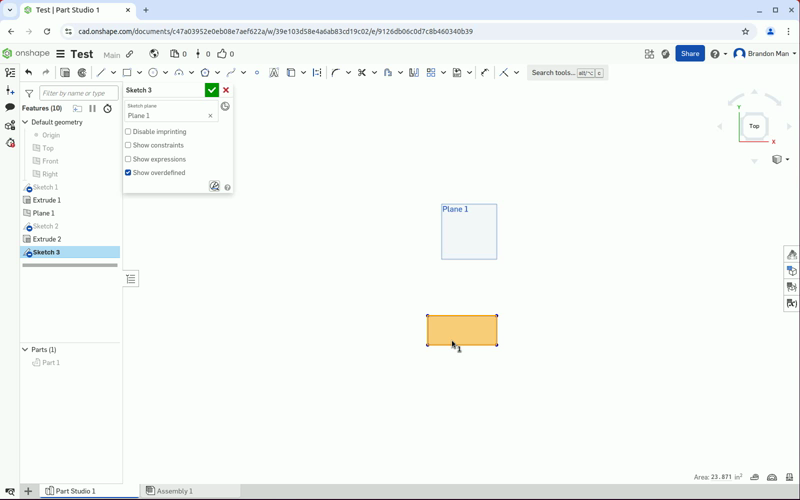
scroll(-6)
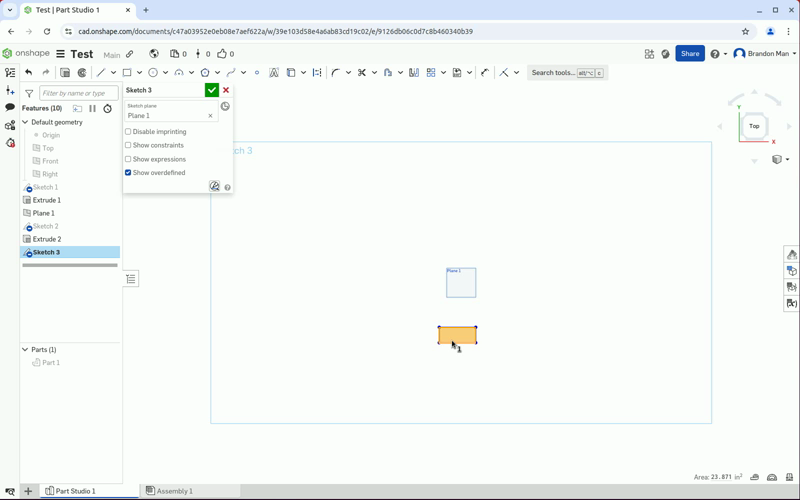
mouse_move(73, 352)
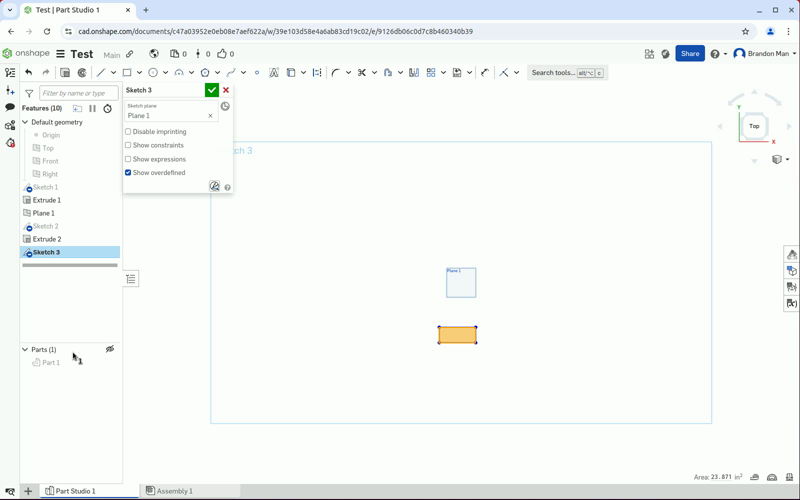
key(shift+y)
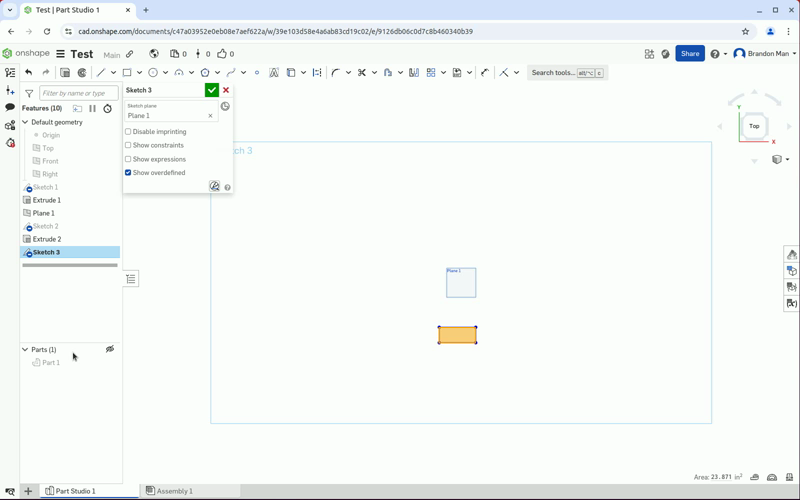
key(shift+e)
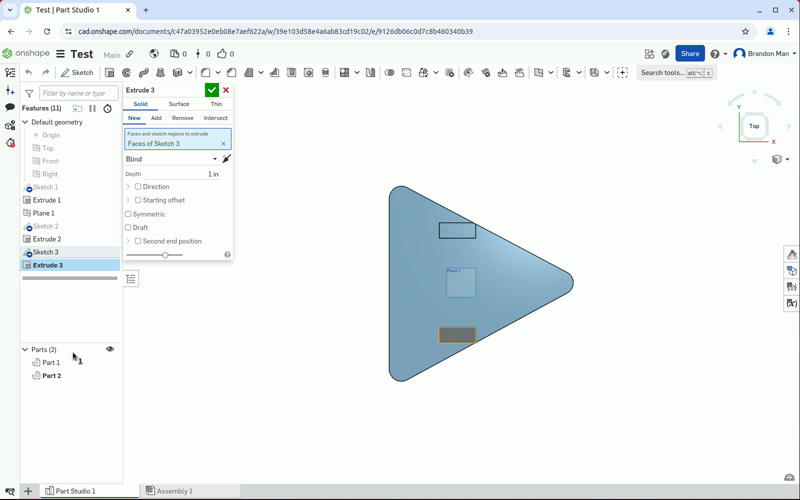
mouse_move(143, 106)
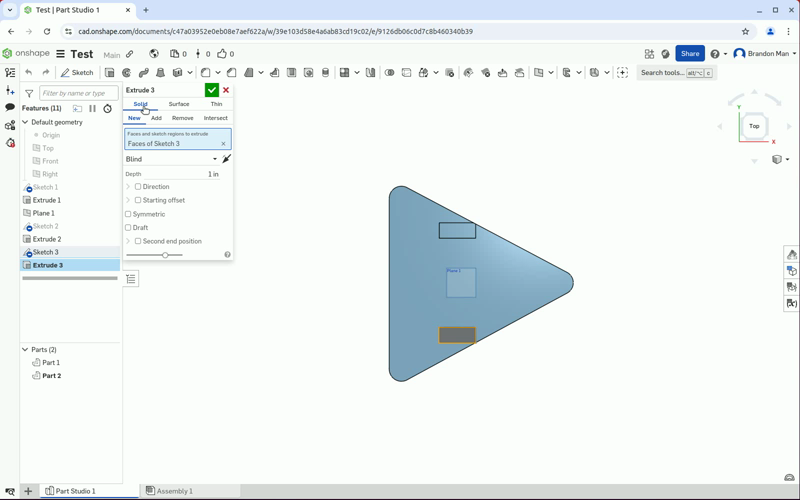
click(143, 106)
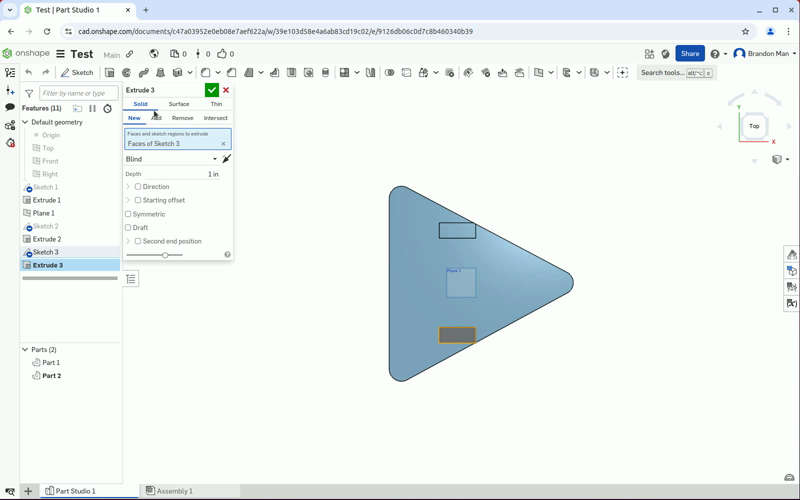
mouse_move(186, 120)
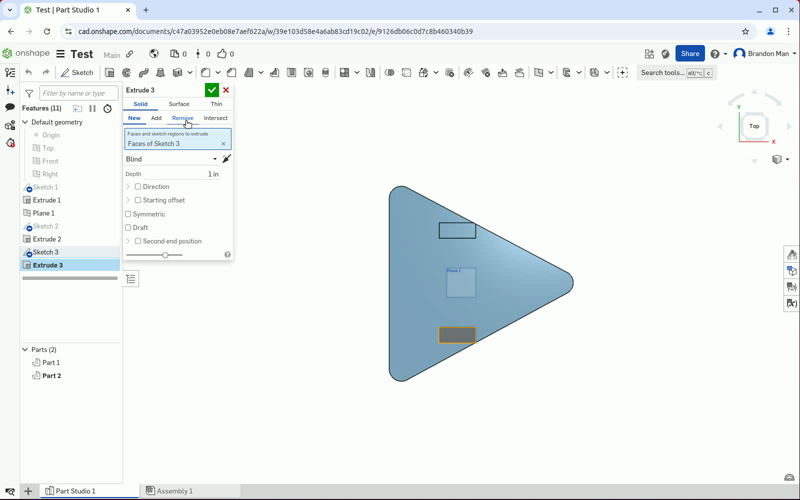
click(186, 120)
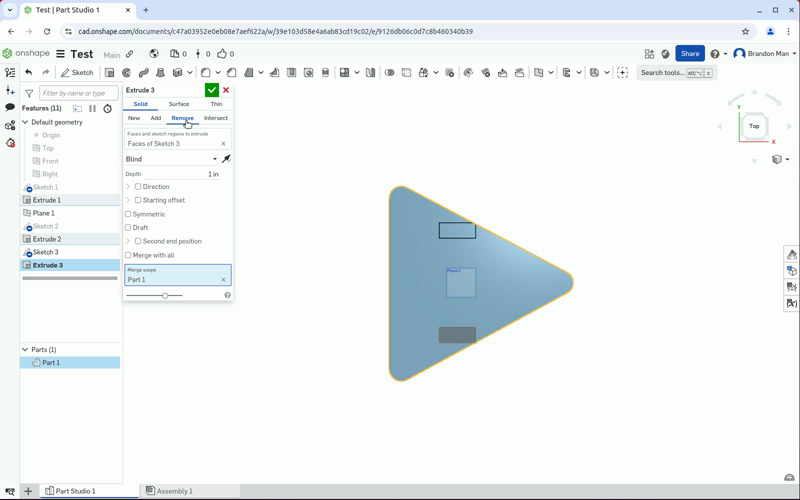
key(tab, 4)
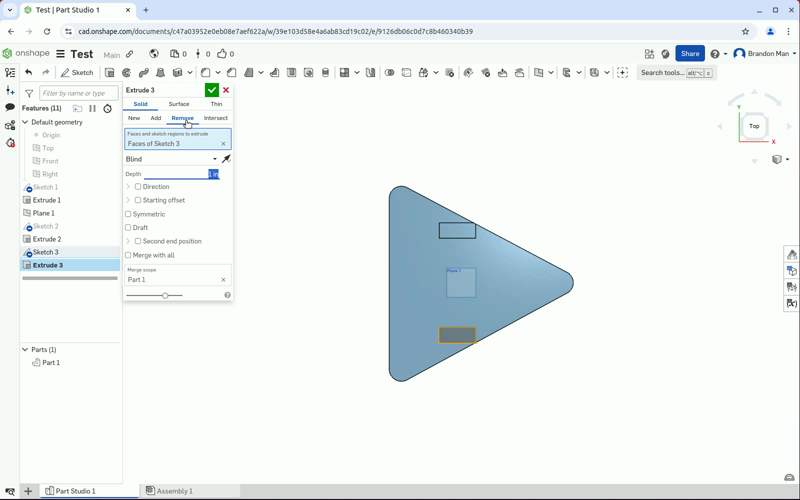
text(3.129)
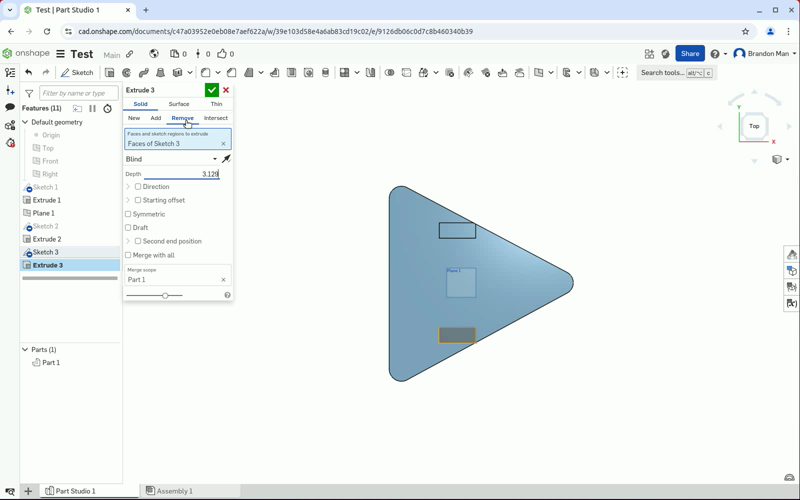
key(tab, 6)
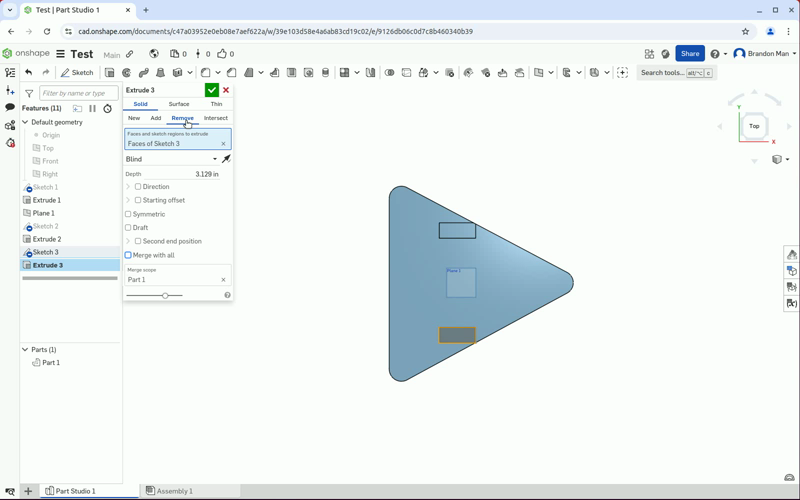
key(space)
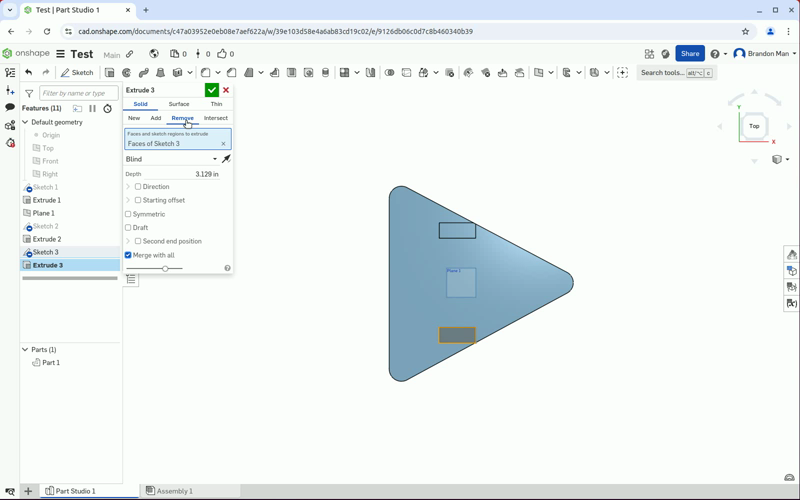
key(enter)
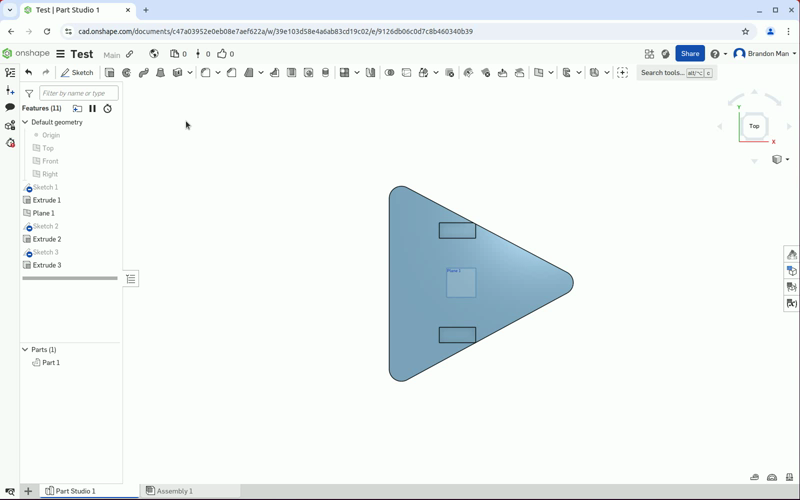
key(shift+h)
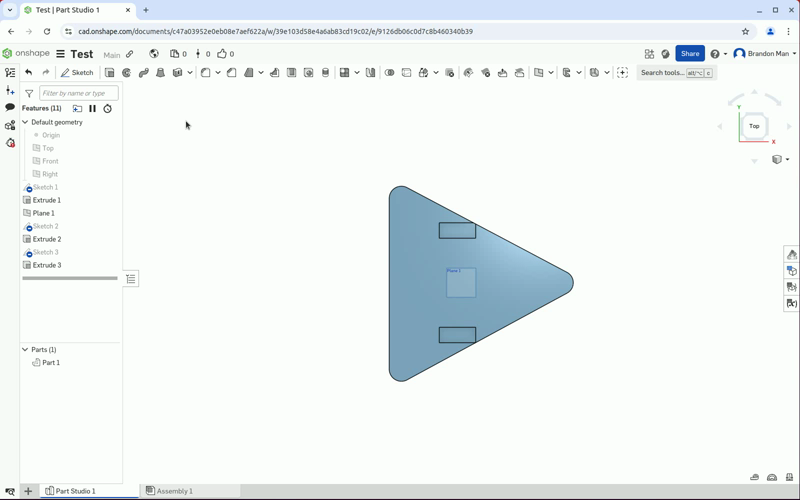
key(shift+h)
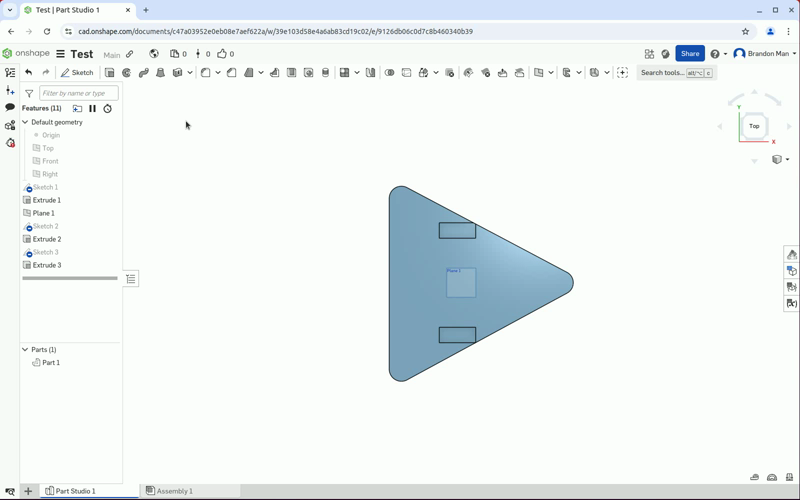
key(shift+7)
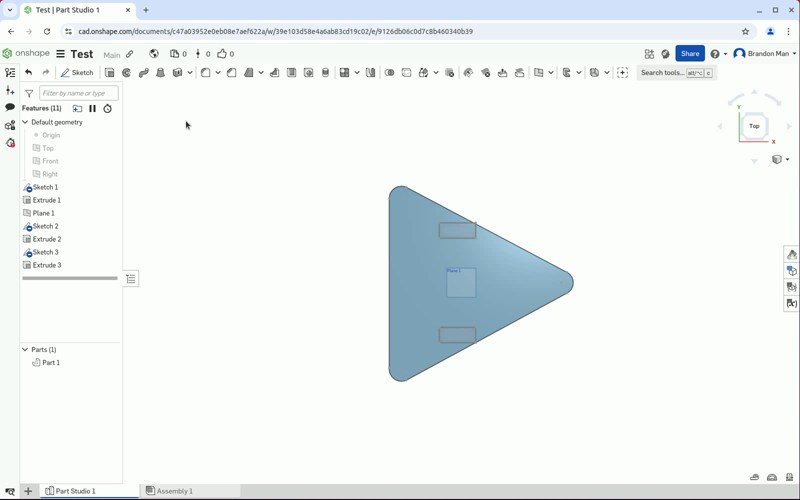
key(up, 3)
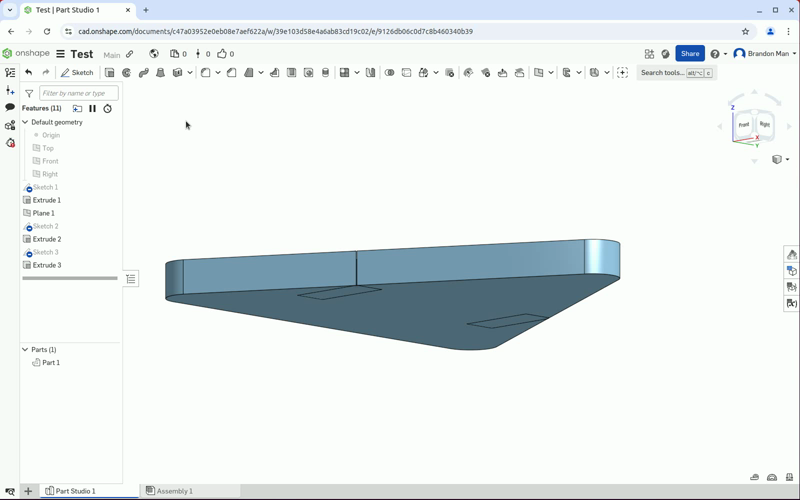
key(left, 3)
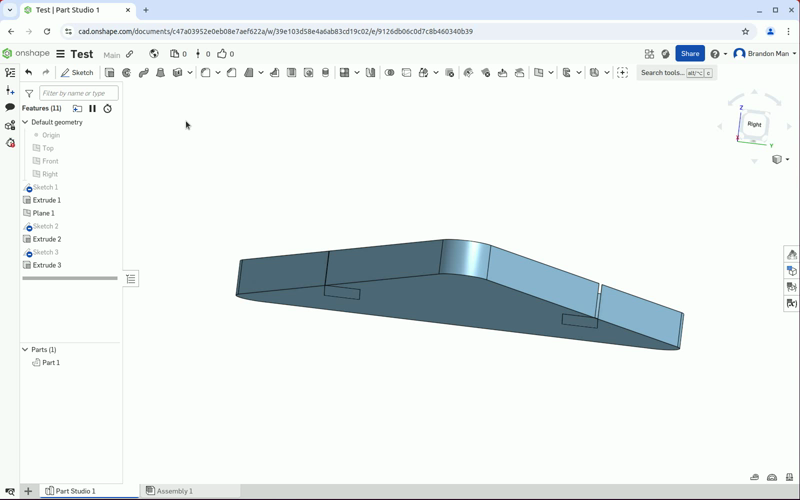
key(right, 3)
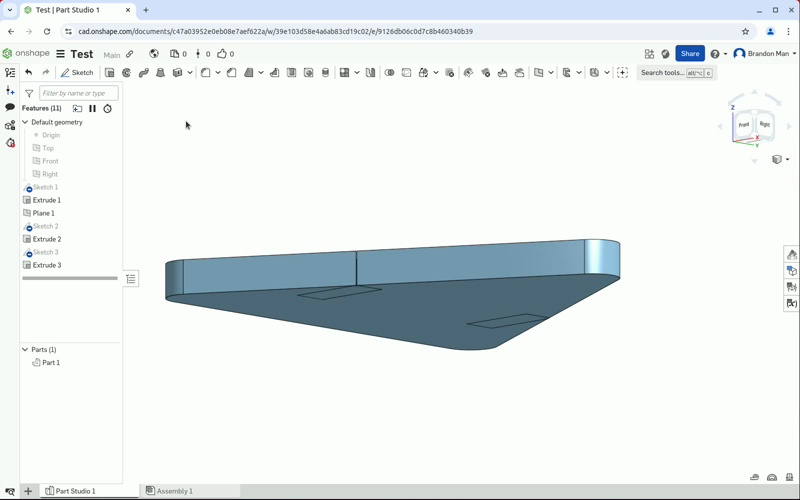
key(down, 3)
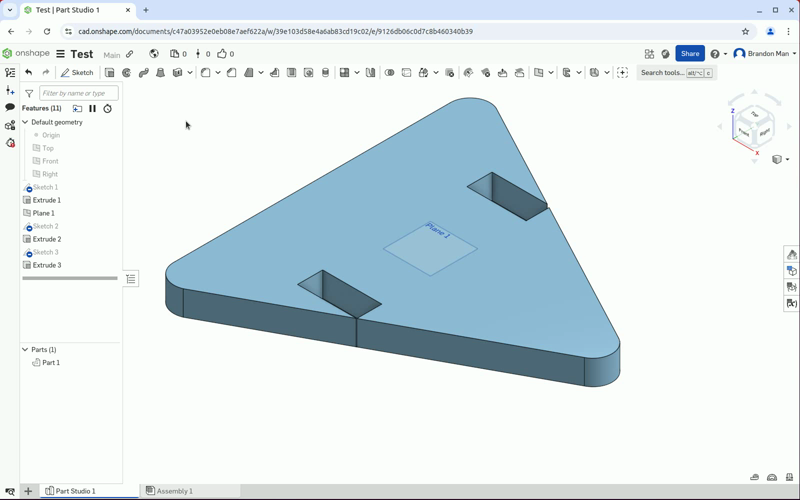
mouse_move(73, 189)
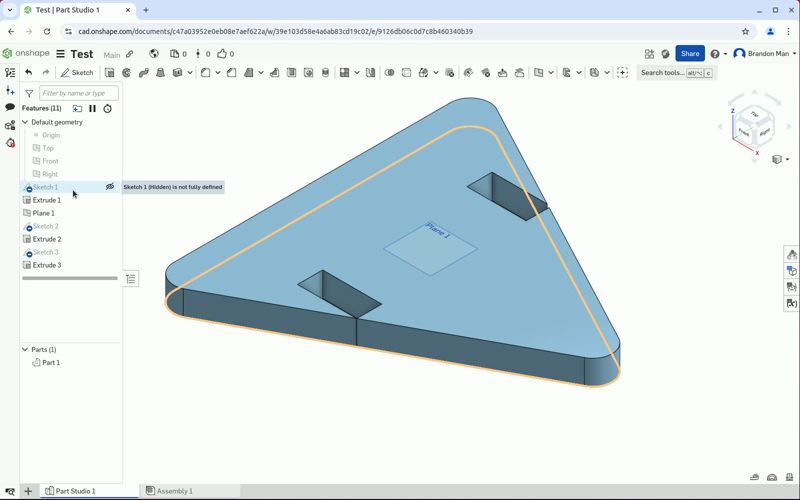
click(73, 189)